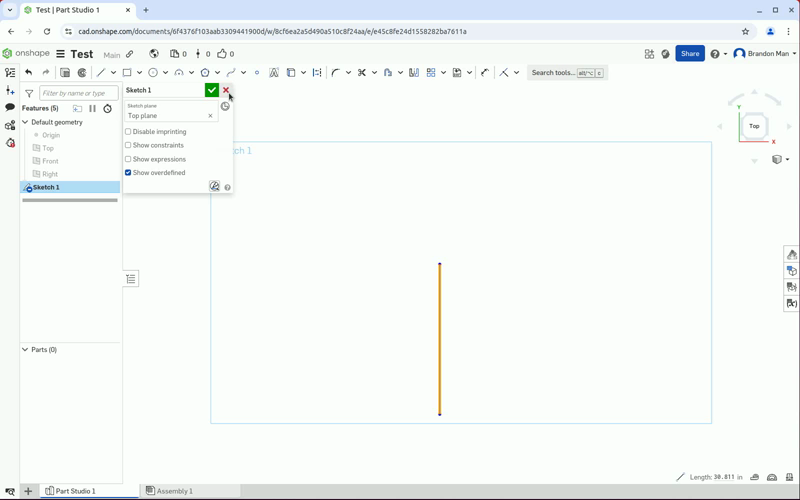
key(shift+h)
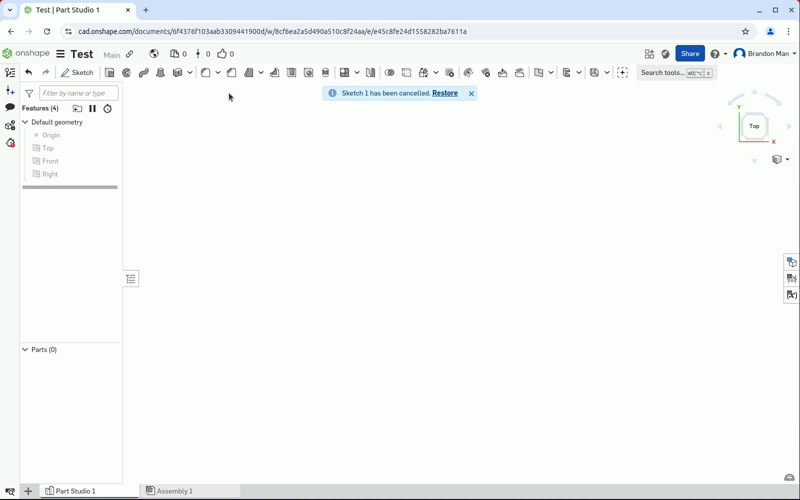
mouse_move(73, 352)
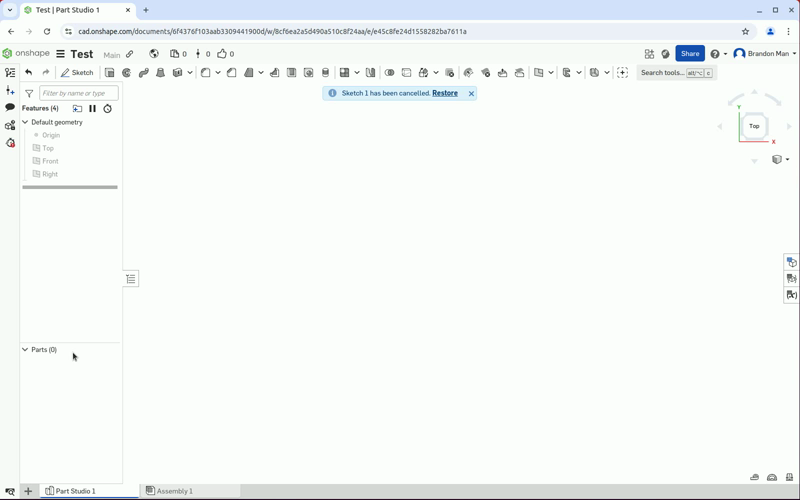
key(y)
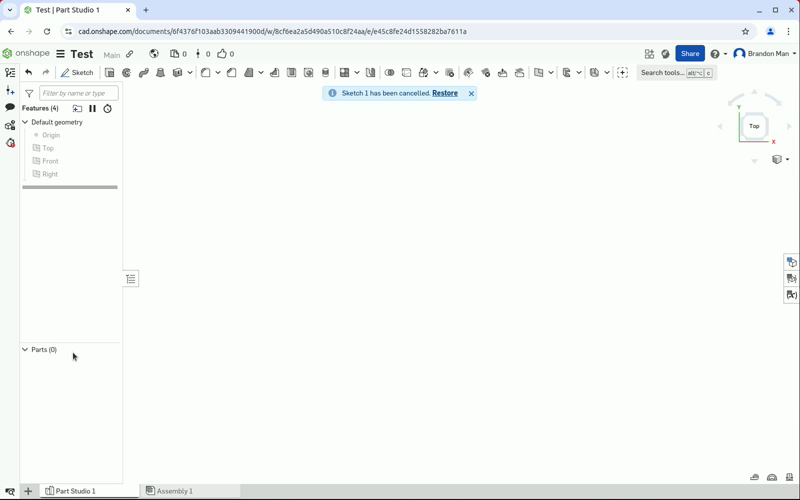
key(shift+p)
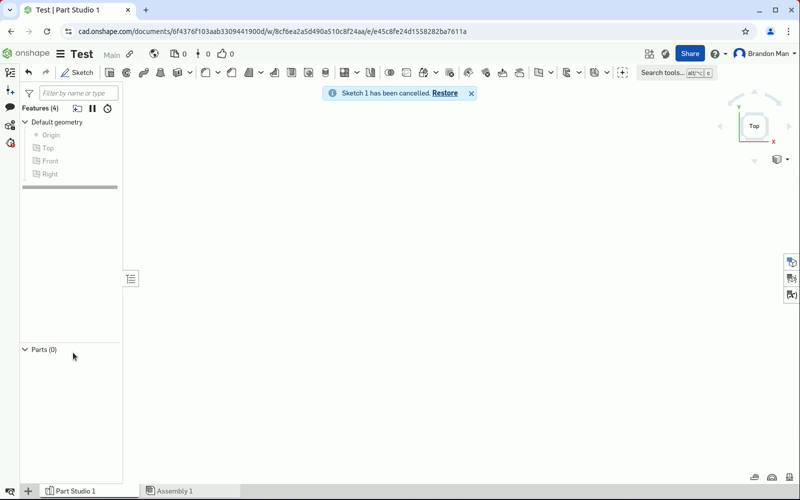
key(space)
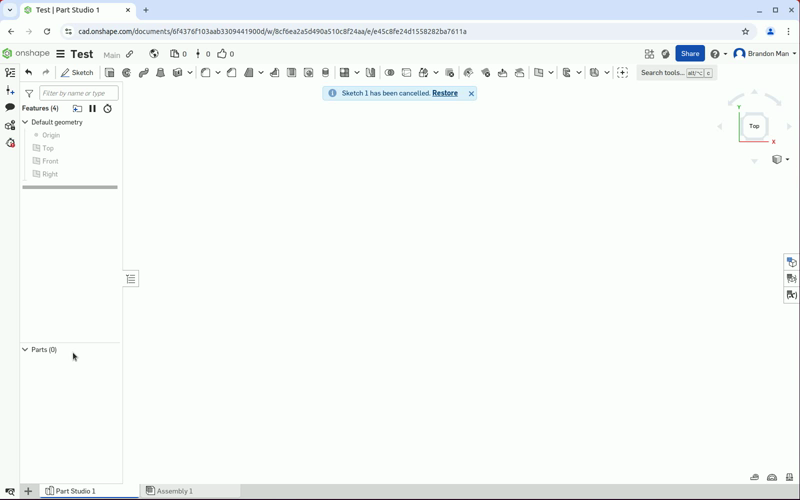
key_down(shift)
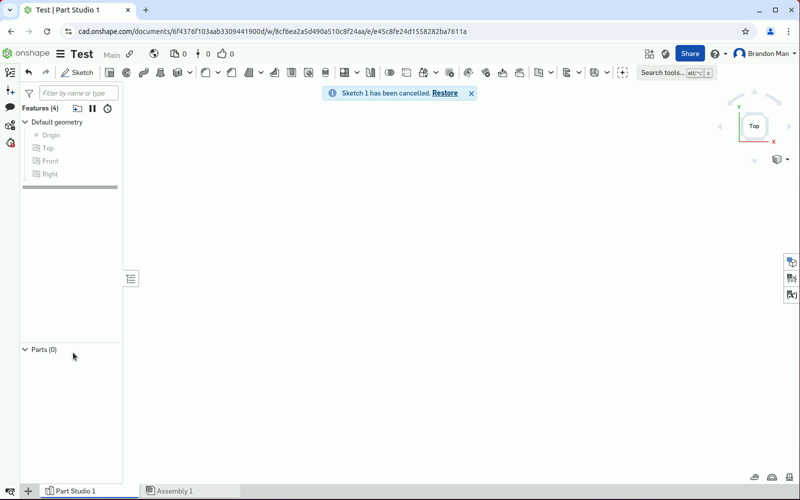
key(up)
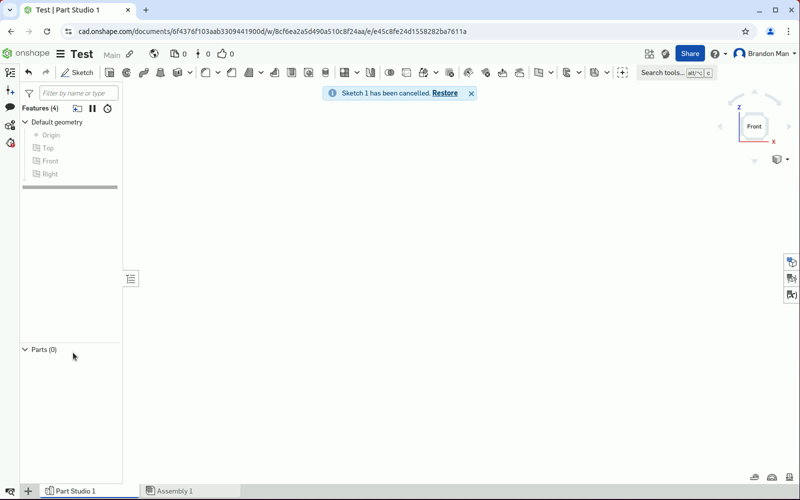
key_up(shift)
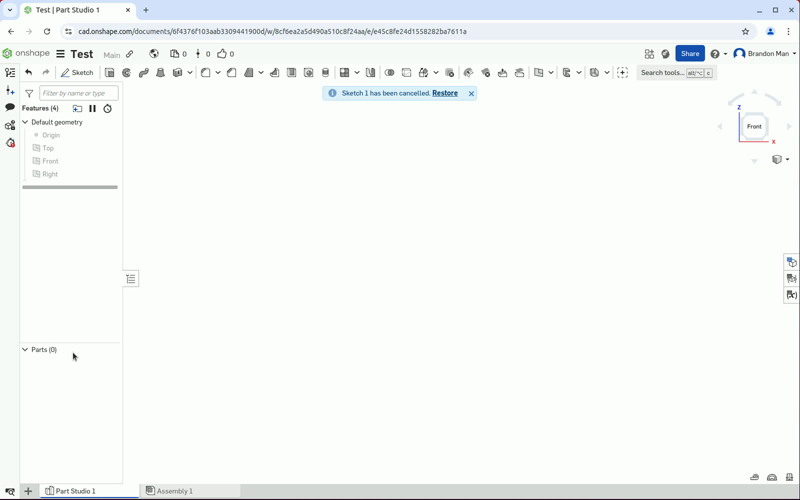
mouse_move(73, 352)
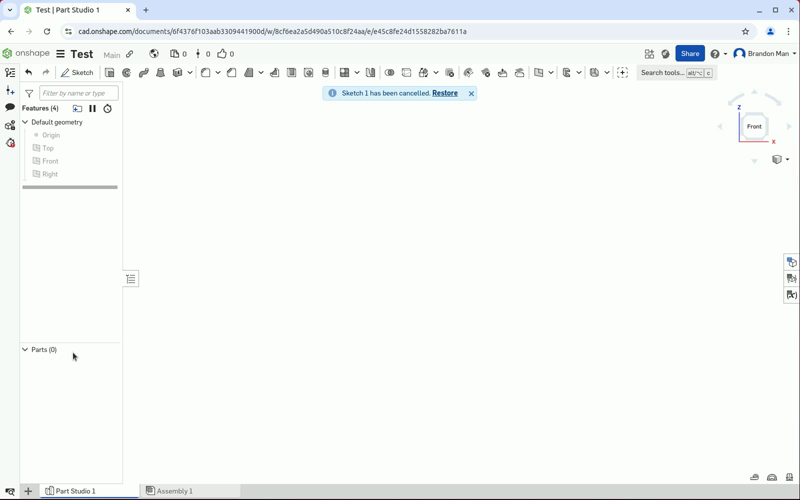
key(shift+y)
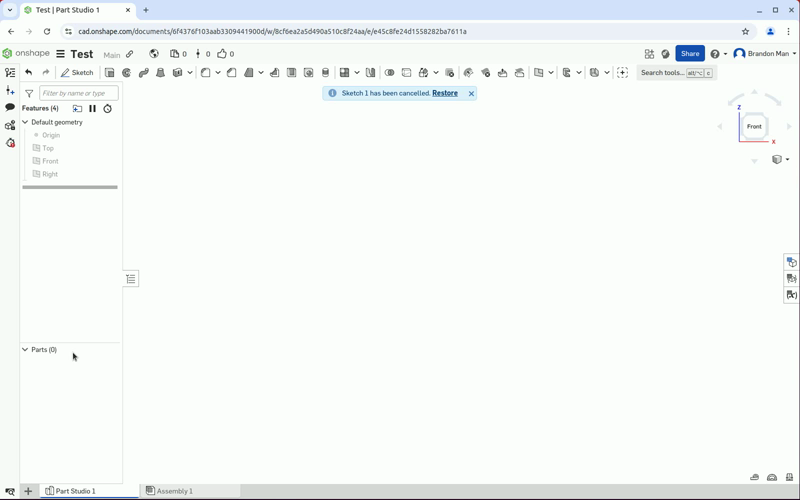
key(shift+s)
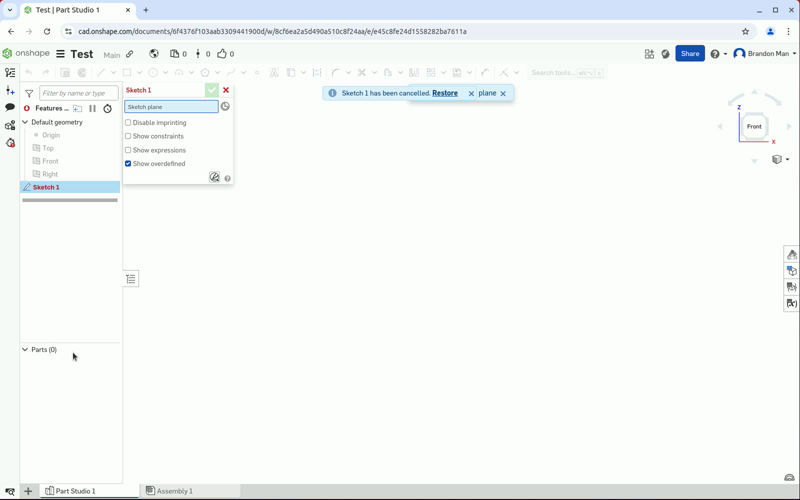
mouse_move(73, 163)
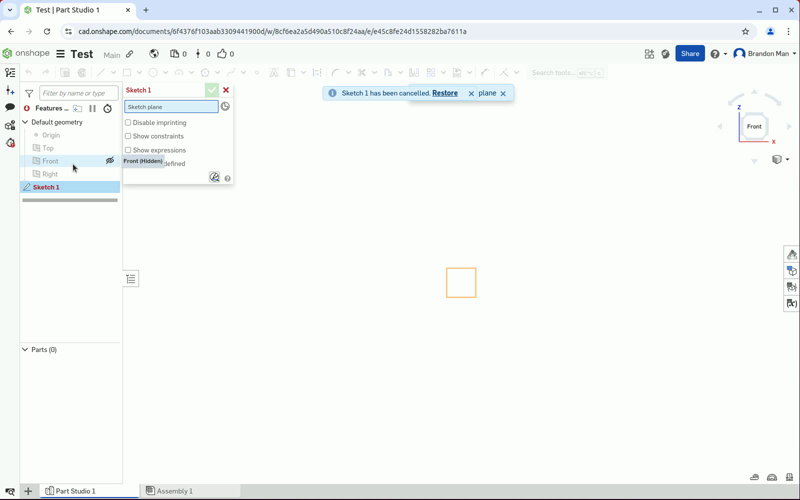
click(73, 163)
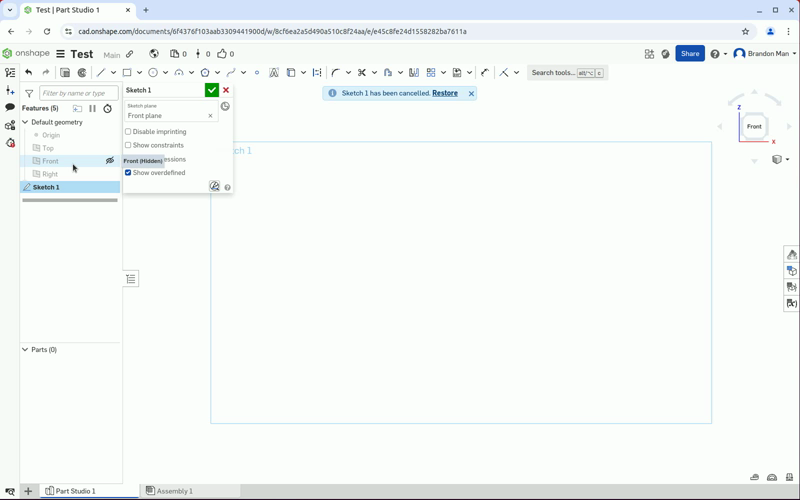
mouse_move(73, 352)
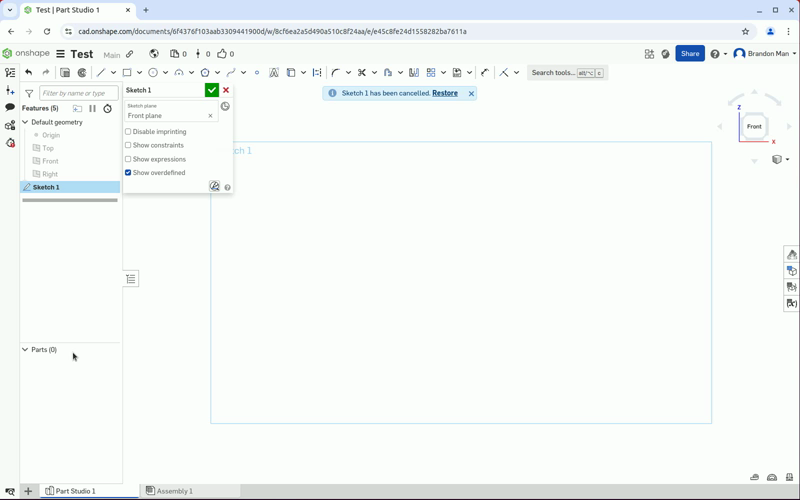
key(y)
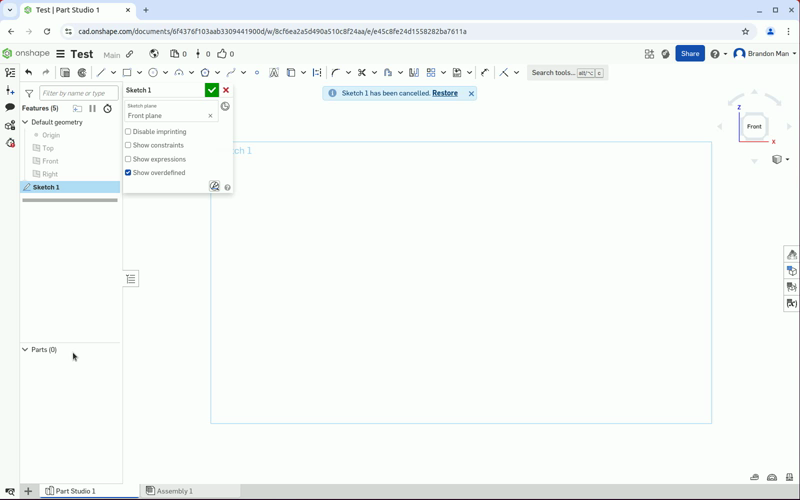
key(l)
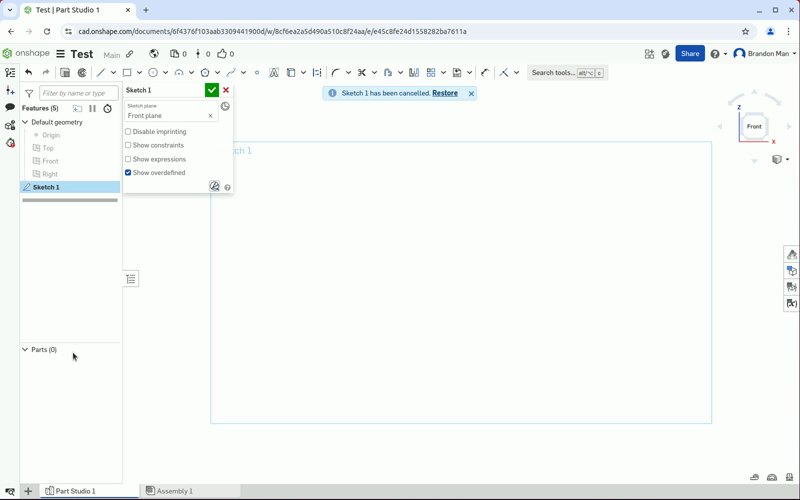
key_down(shift)
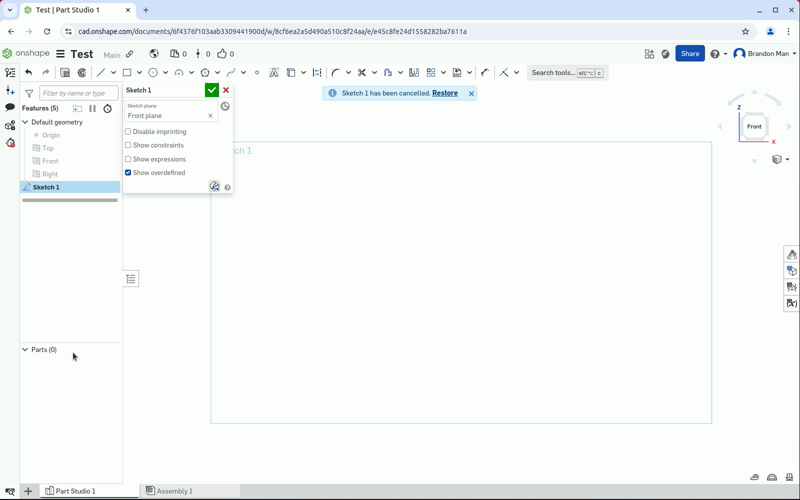
mouse_move(525, 282)
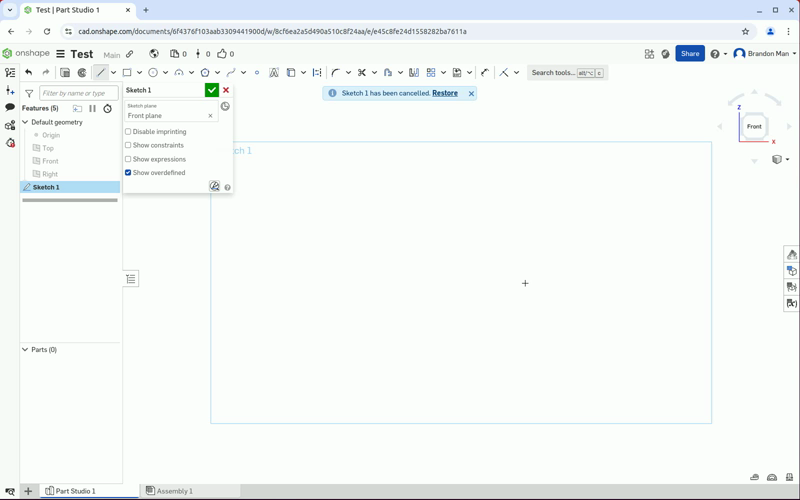
click(525, 282)
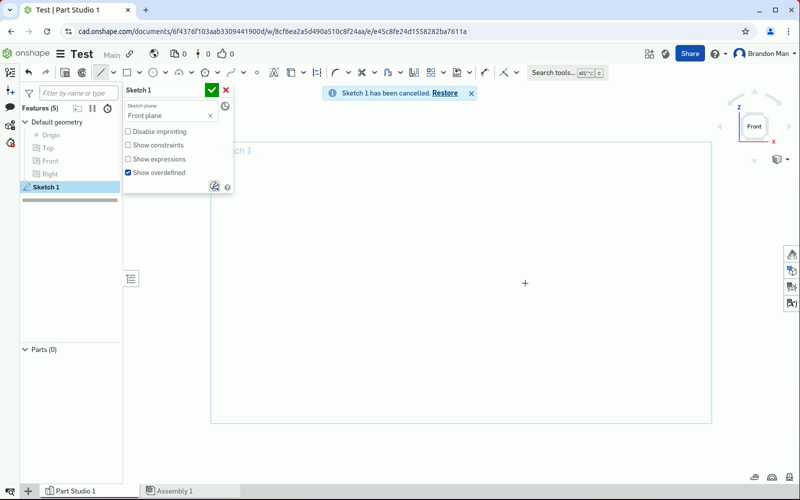
key_up(shift)
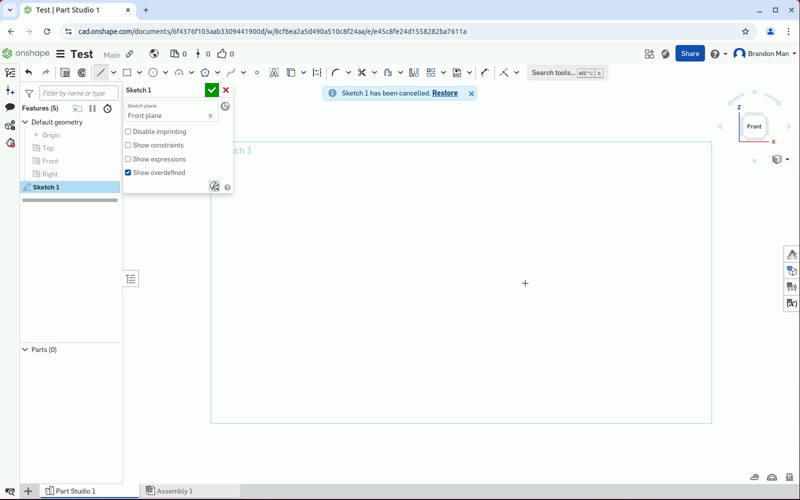
key_down(shift)
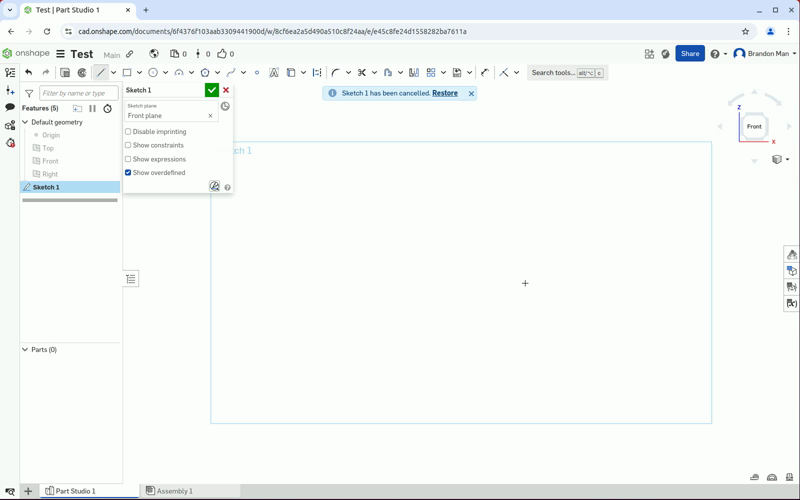
mouse_move(555, 282)
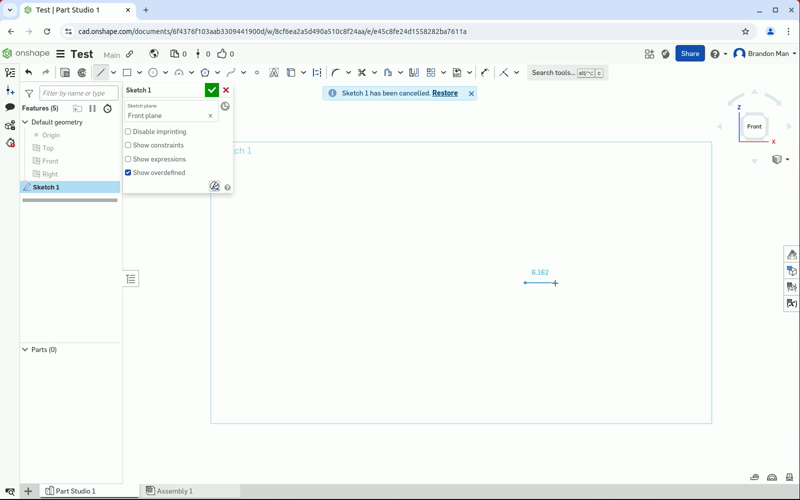
mouse_move(573, 282)
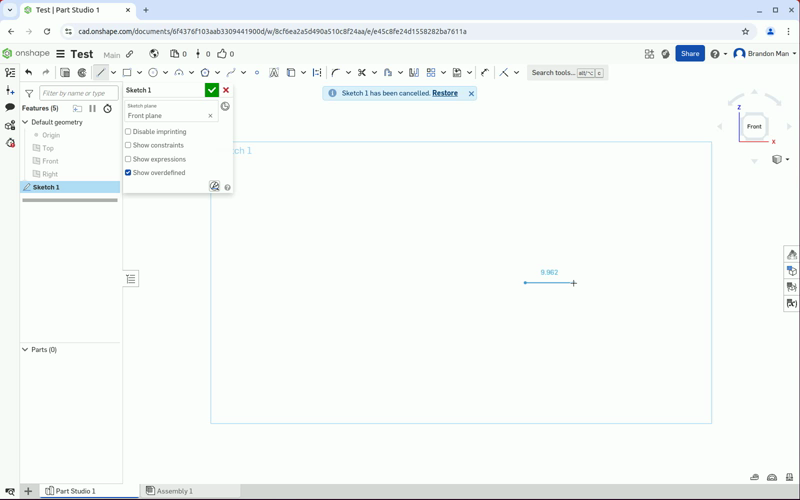
click(573, 282)
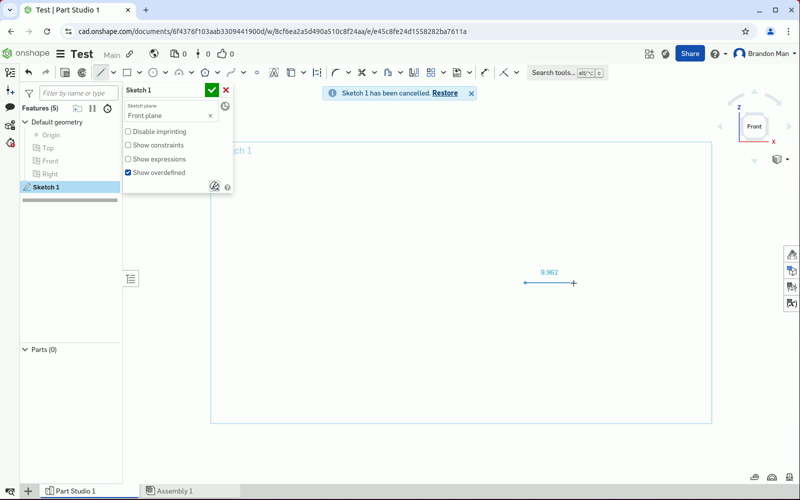
key_up(shift)
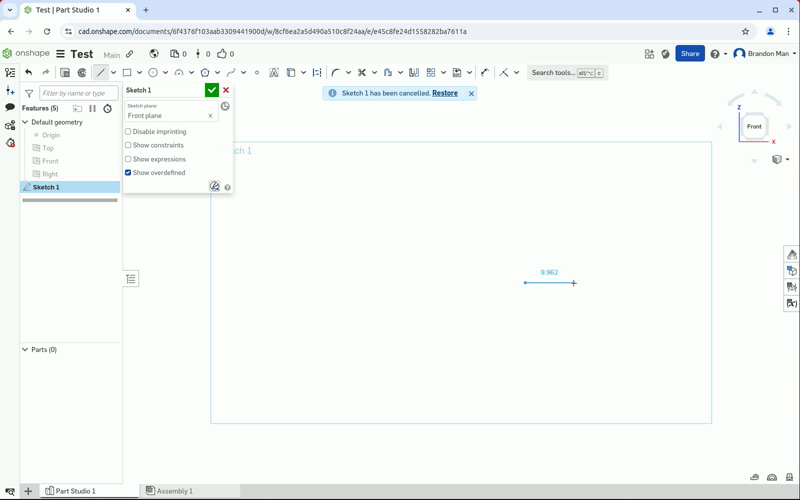
key_down(shift)
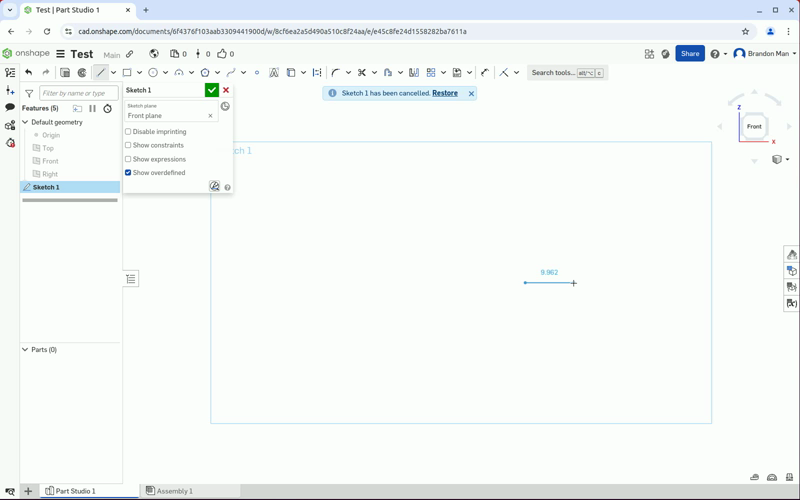
mouse_move(525, 234)
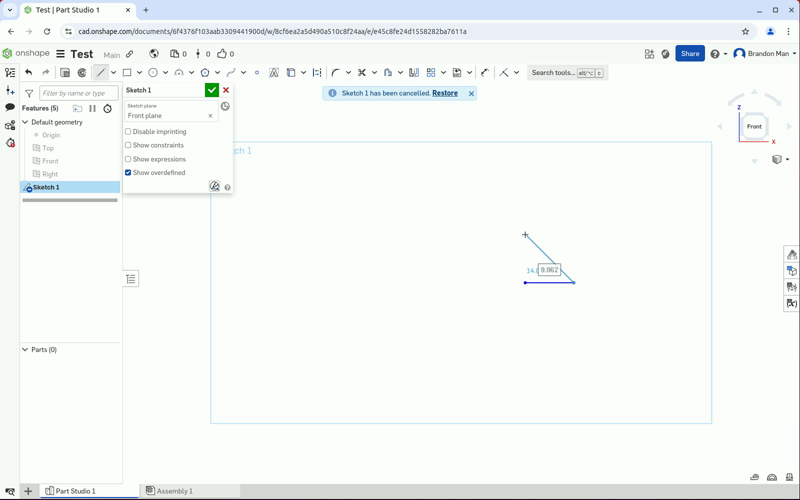
click(525, 234)
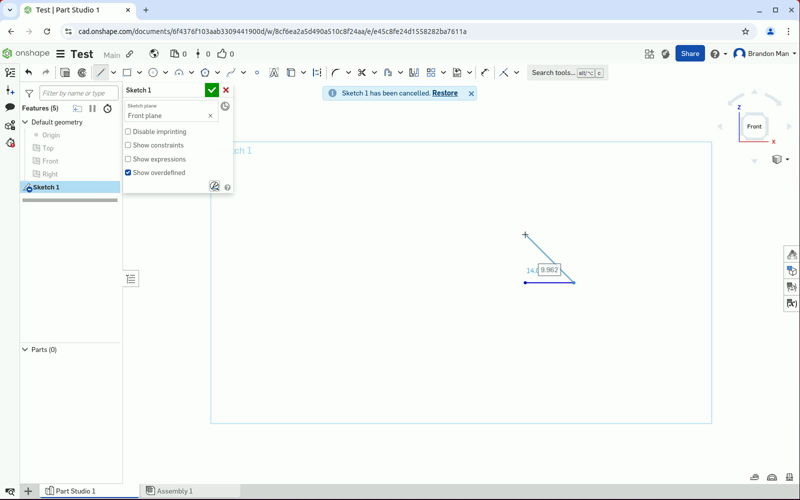
key_up(shift)
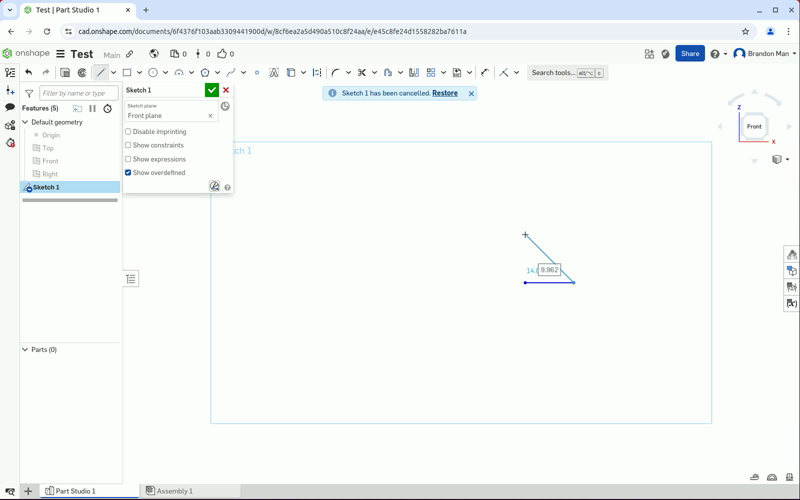
mouse_move(555, 234)
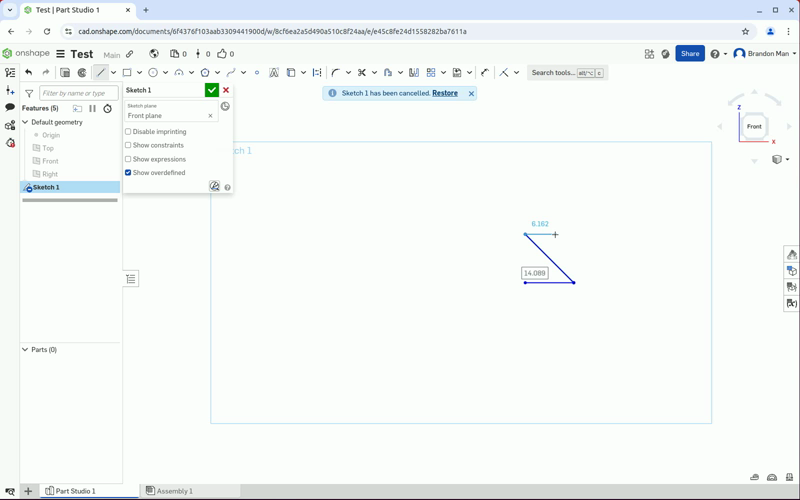
key_down(shift)
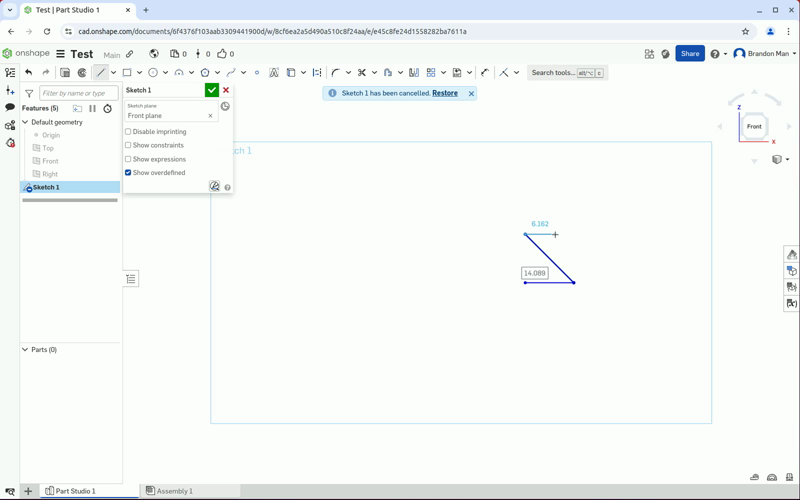
mouse_move(525, 282)
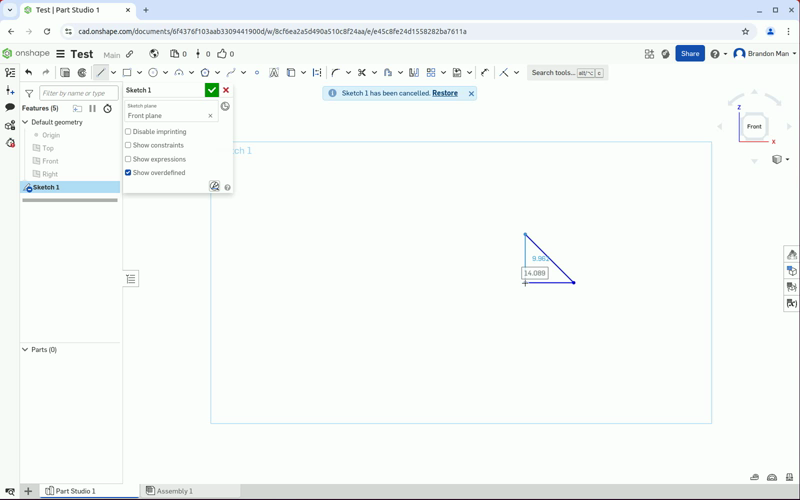
key_up(shift)
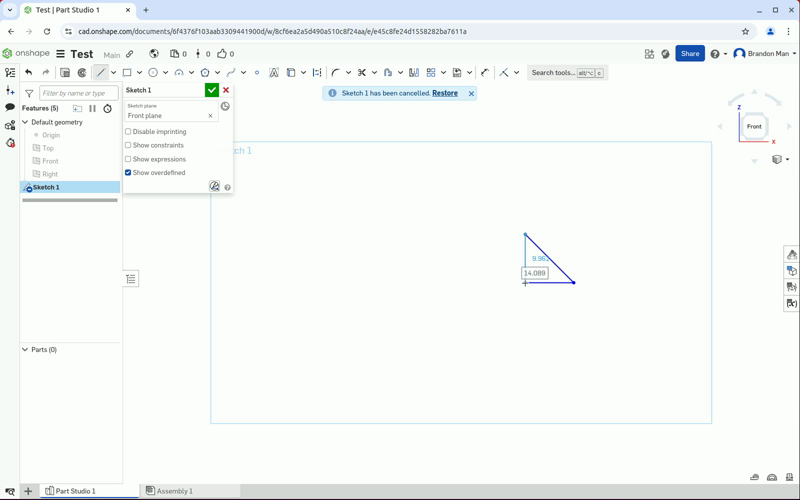
click(525, 282)
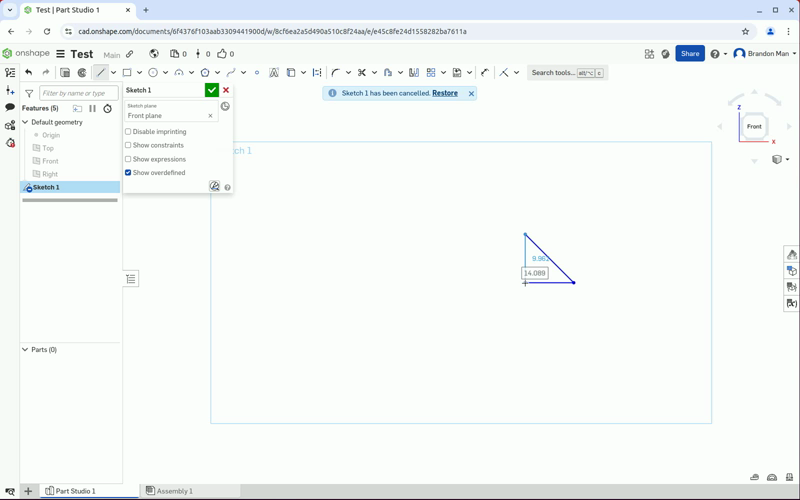
key(esc)
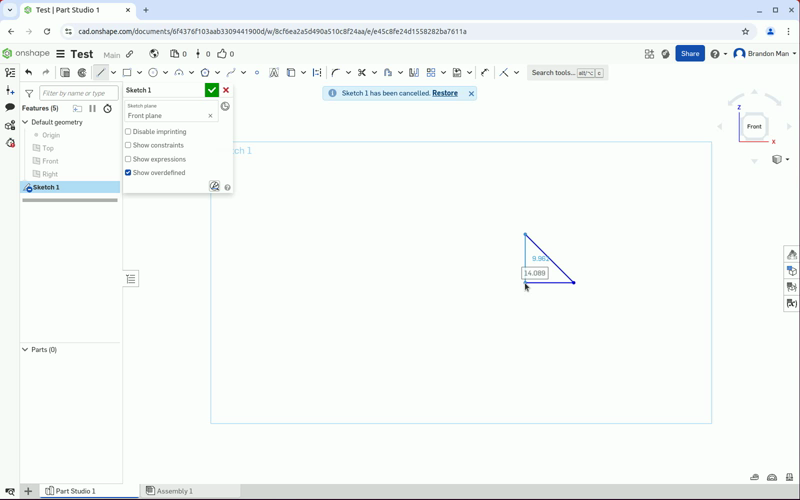
mouse_move(548, 260)
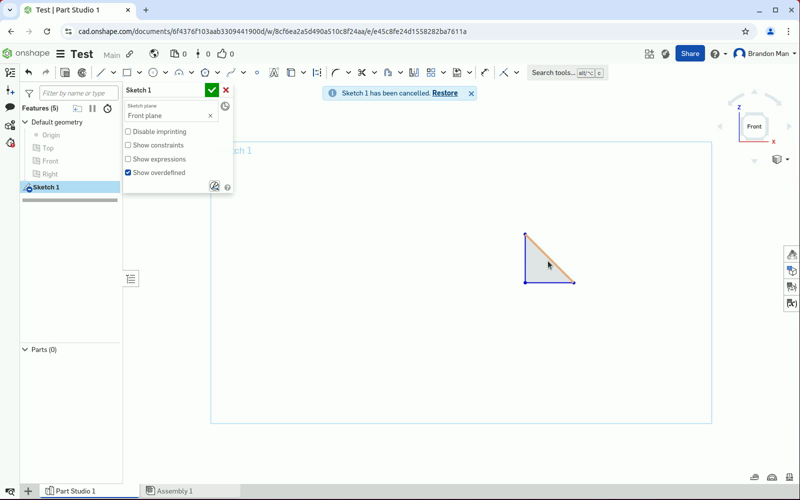
scroll(6)
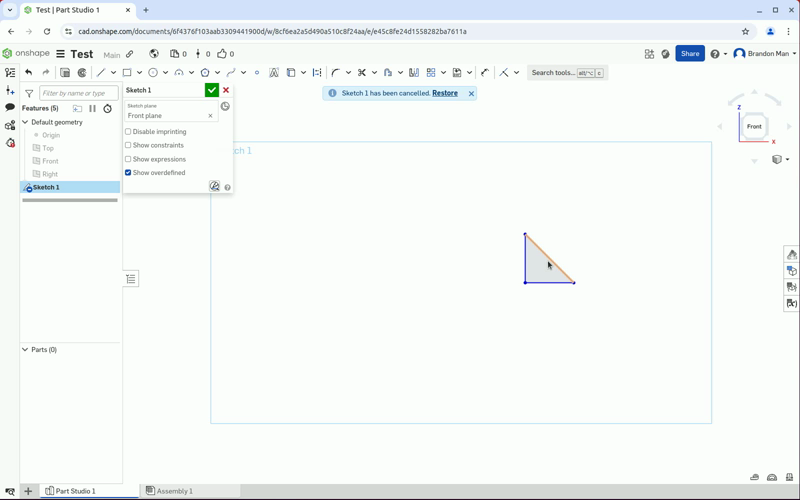
scroll(6)
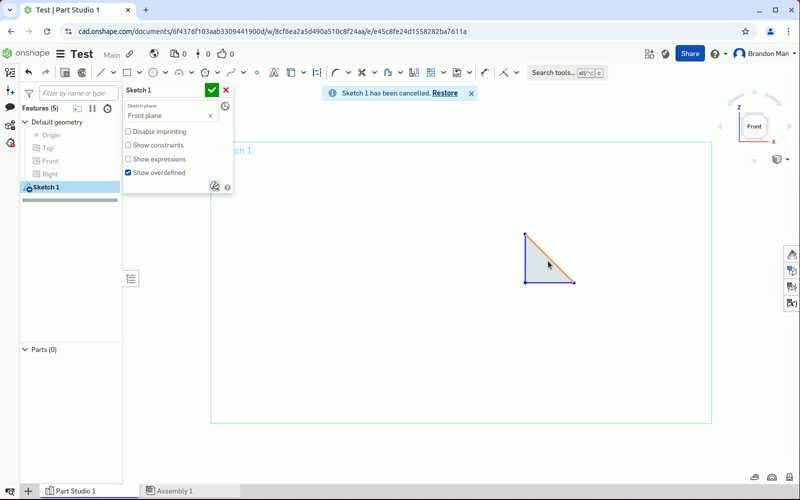
scroll(6)
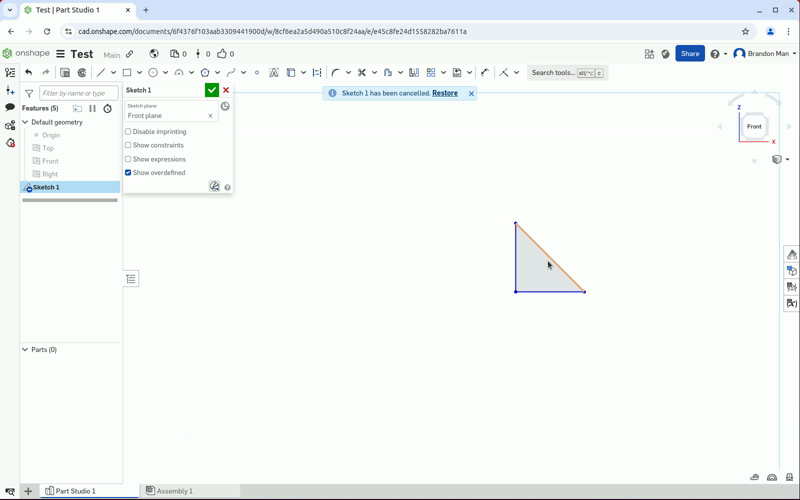
scroll(6)
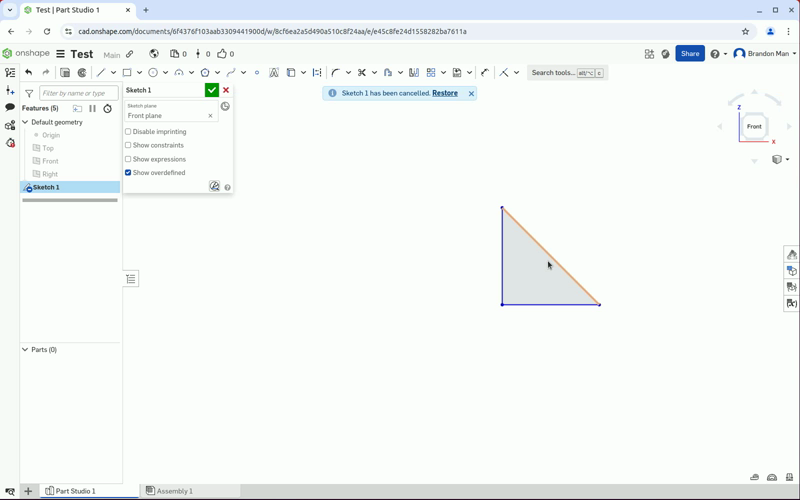
scroll(6)
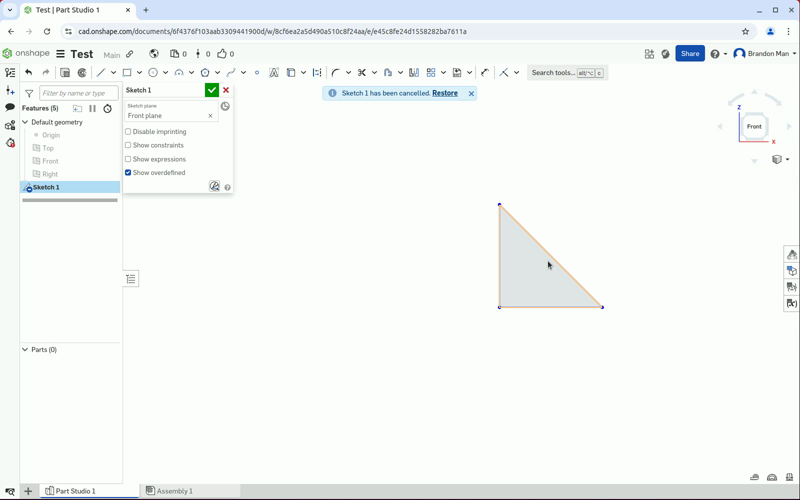
scroll(6)
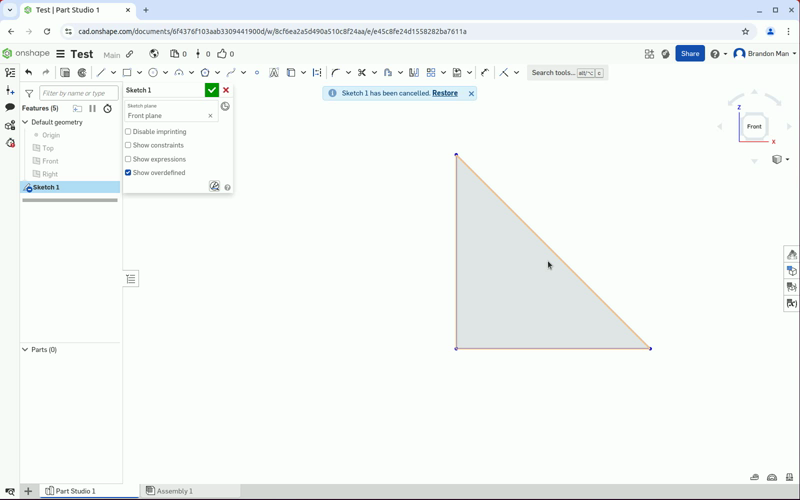
scroll(6)
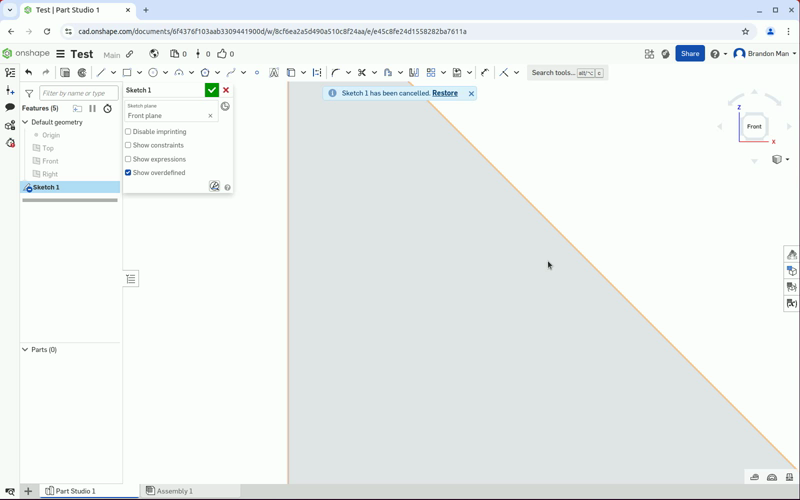
click(548, 260)
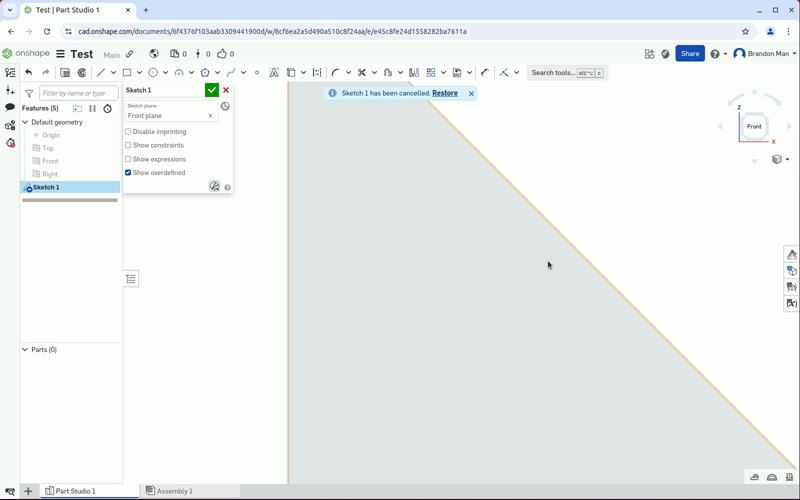
scroll(-6)
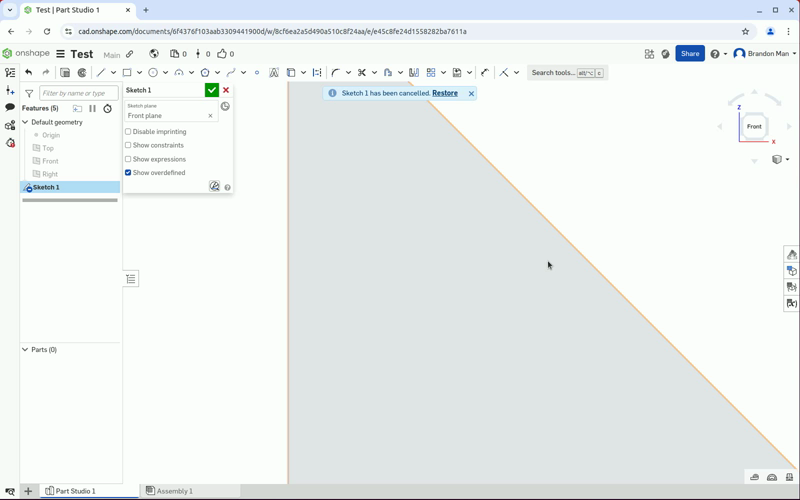
scroll(-6)
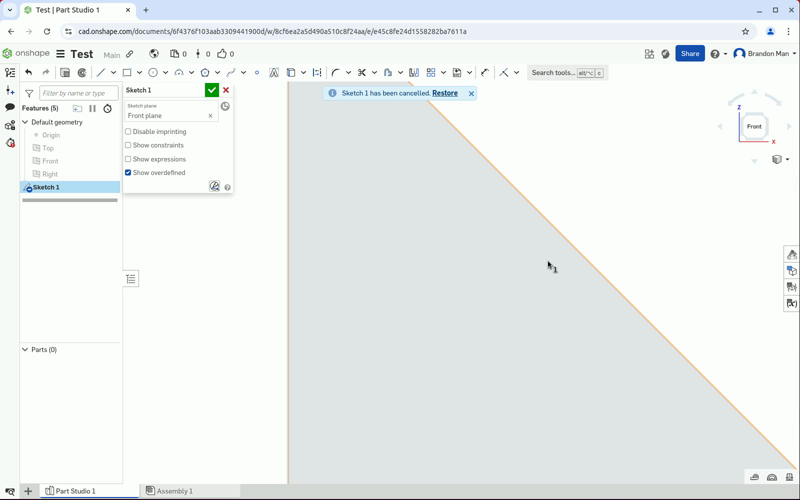
scroll(-6)
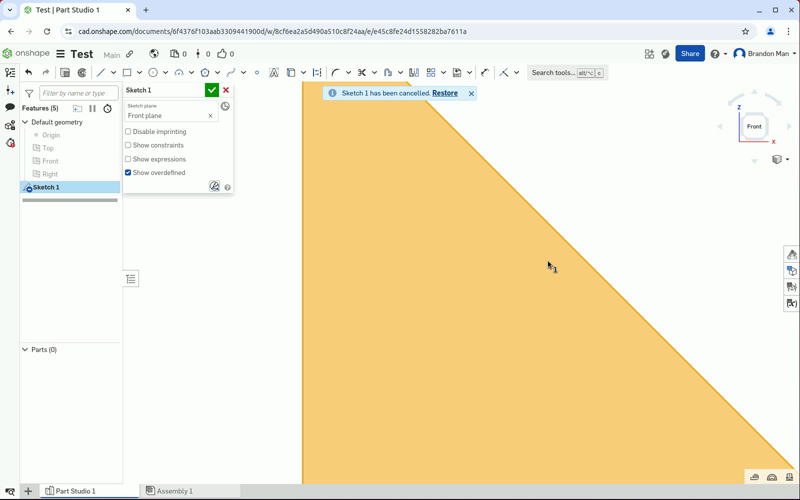
scroll(-6)
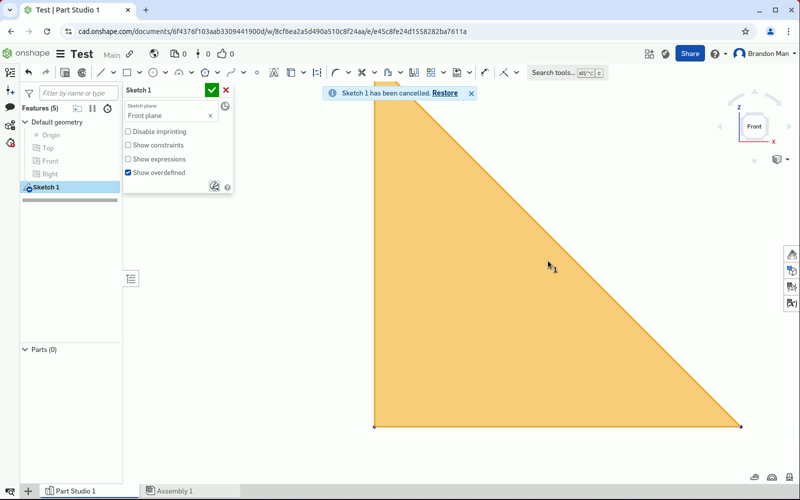
scroll(-6)
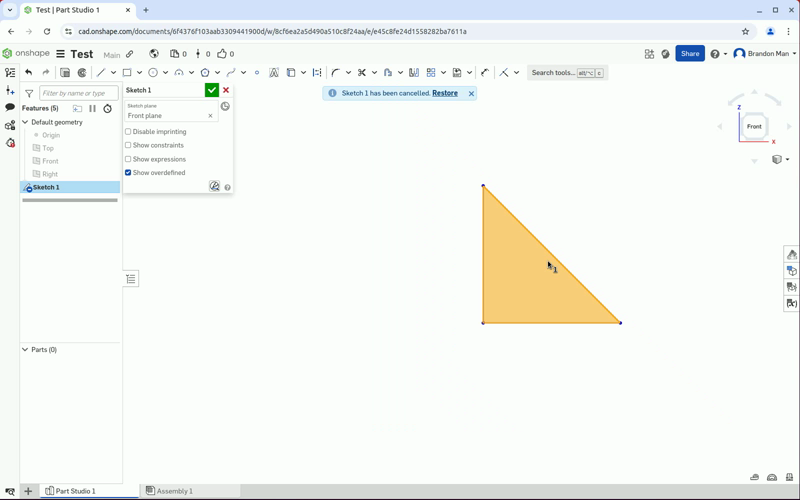
scroll(-6)
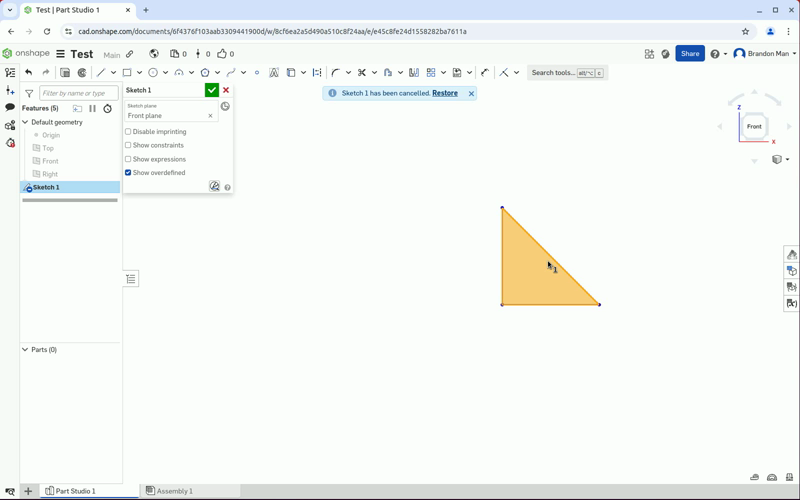
scroll(-6)
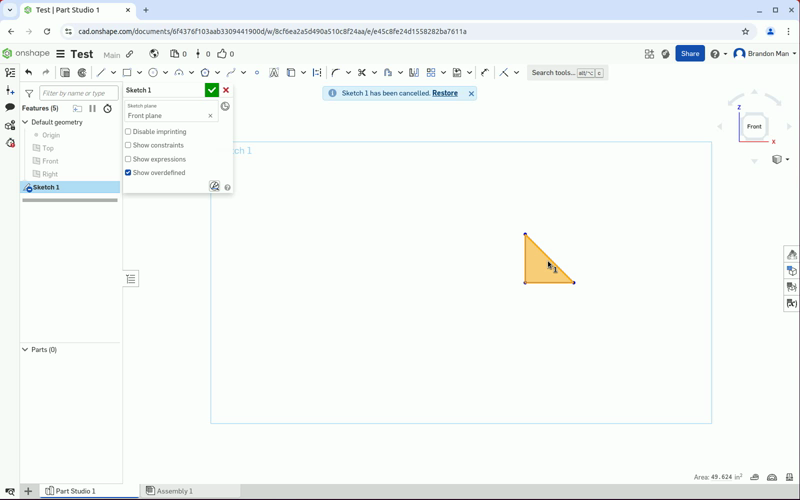
mouse_move(73, 352)
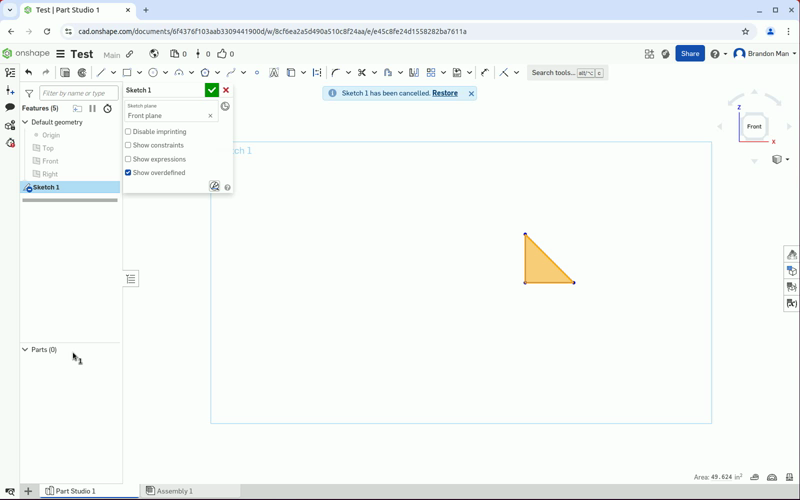
key(shift+y)
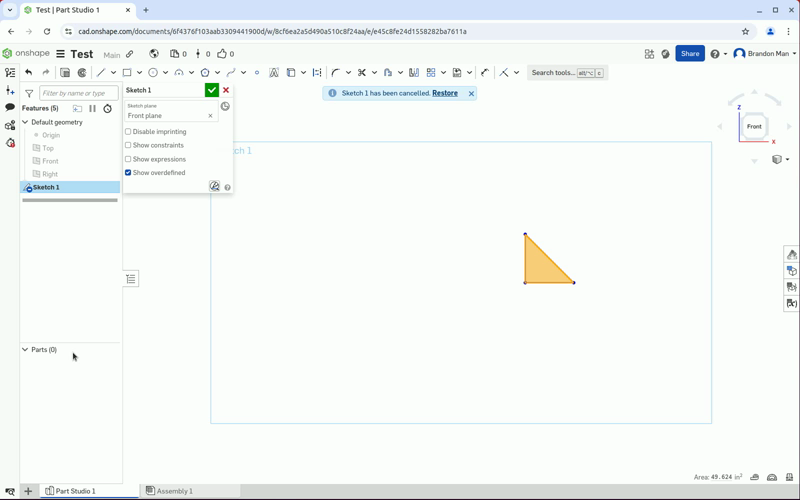
key(shift+e)
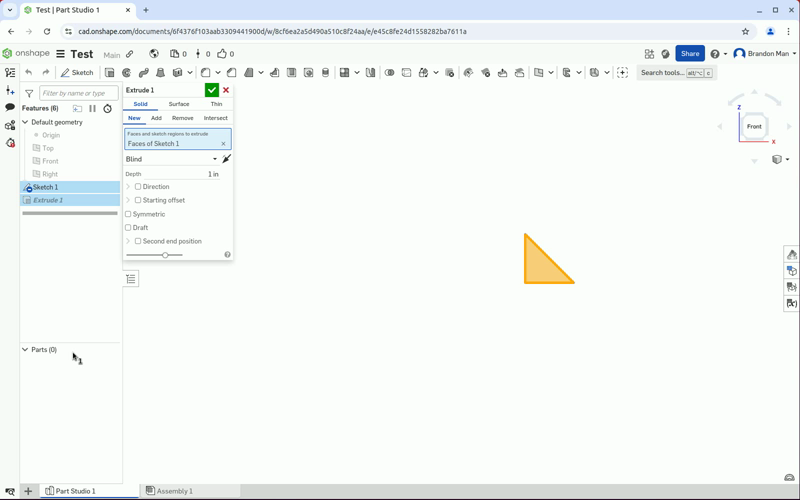
mouse_move(143, 106)
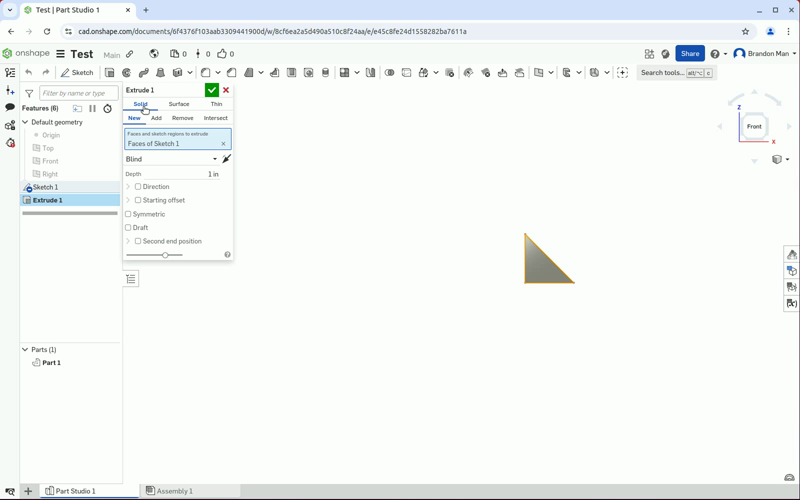
click(143, 106)
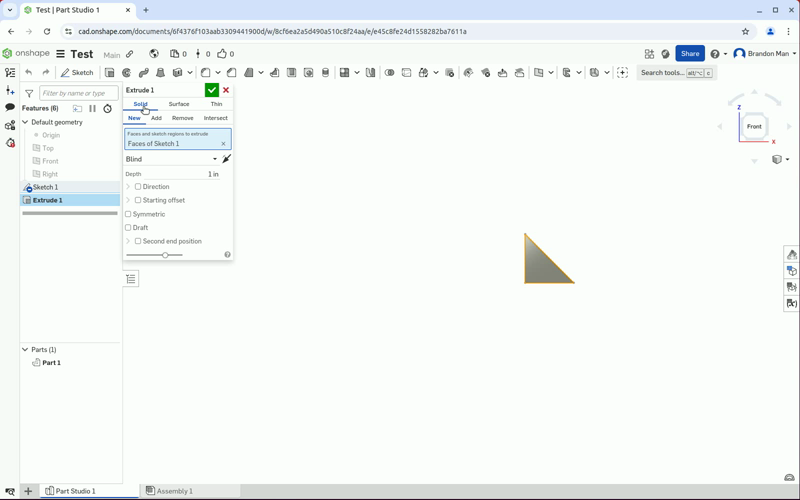
mouse_move(137, 120)
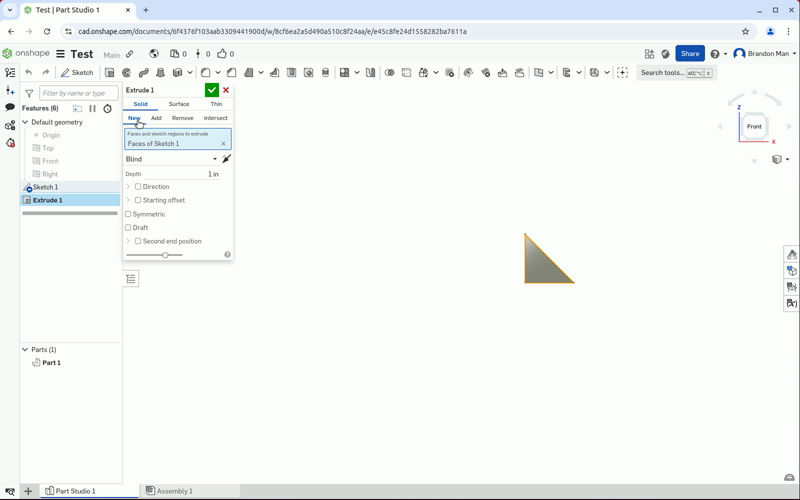
click(137, 120)
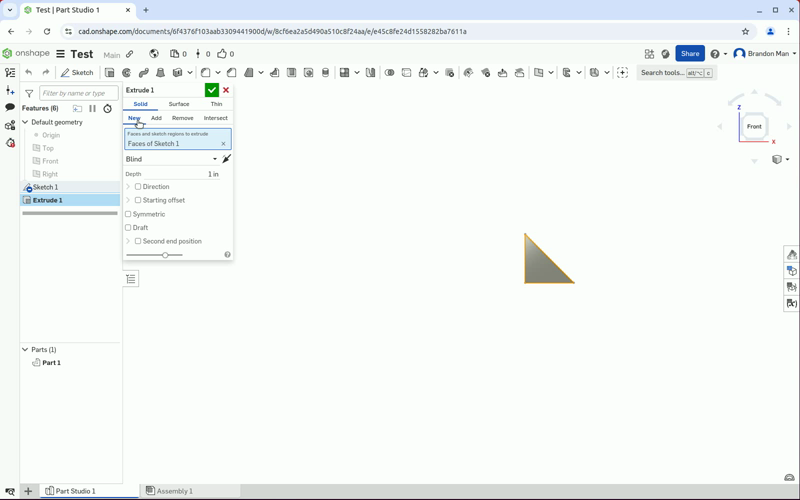
key(tab, 4)
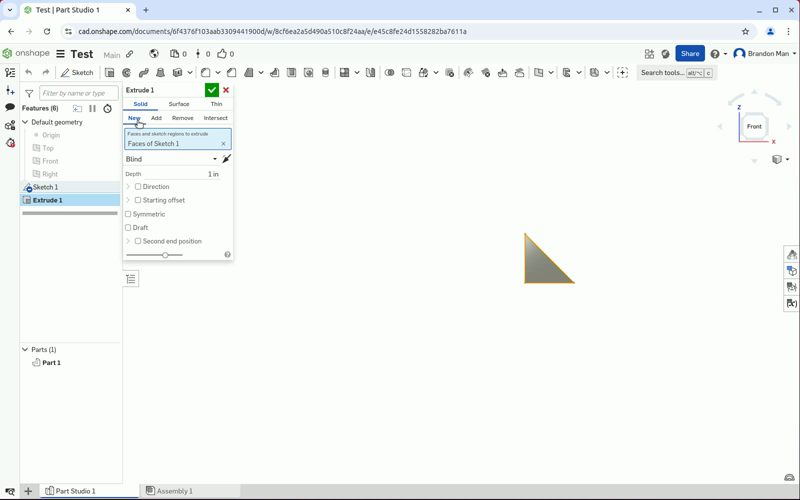
text(23.108)
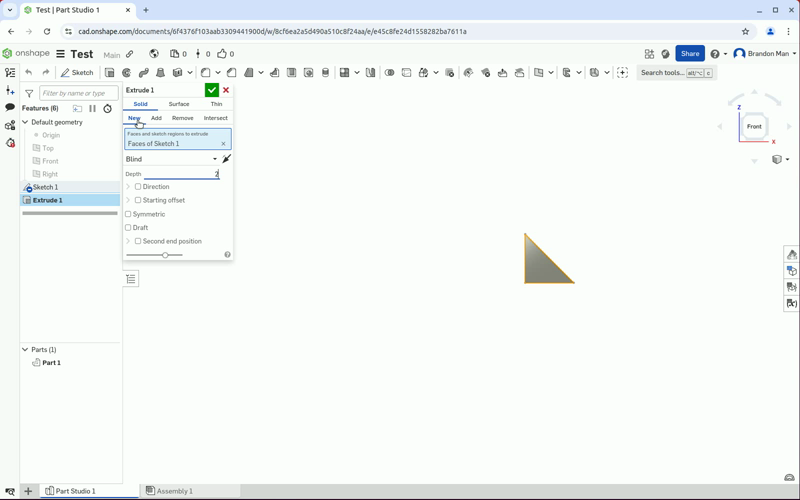
key(enter)
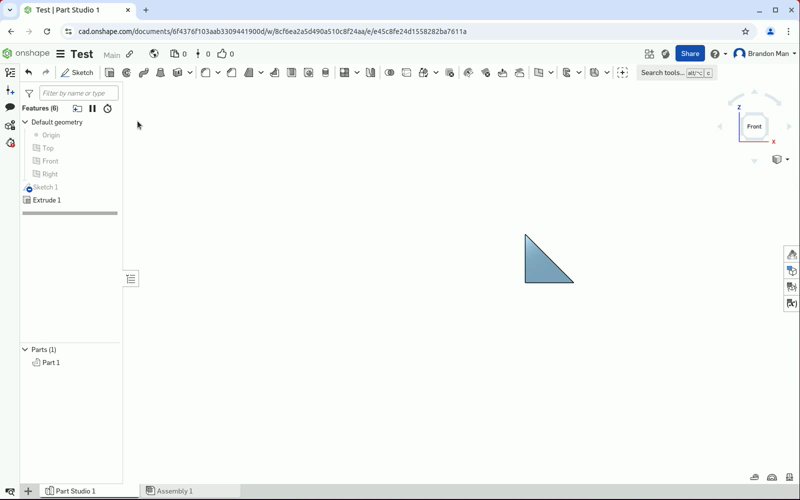
key(shift+h)
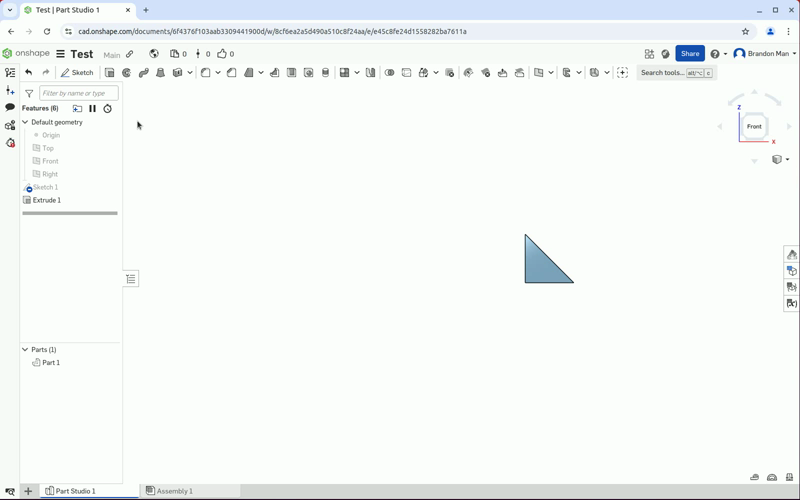
key(shift+h)
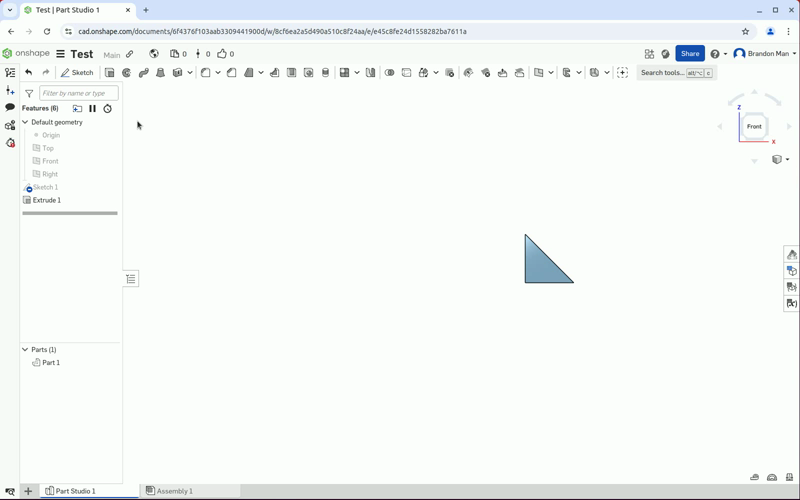
mouse_move(73, 189)
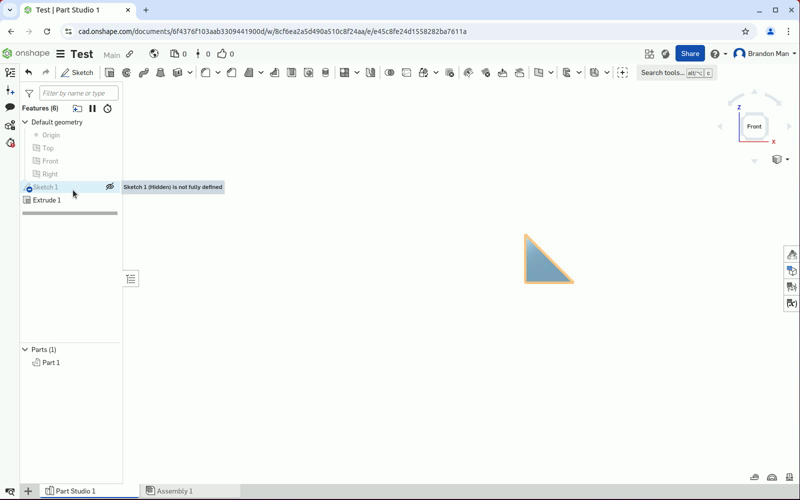
click(73, 189)
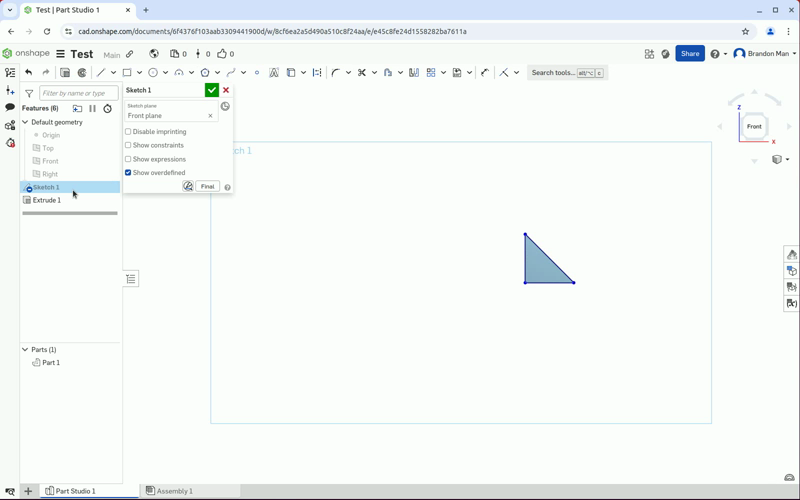
mouse_move(229, 92)
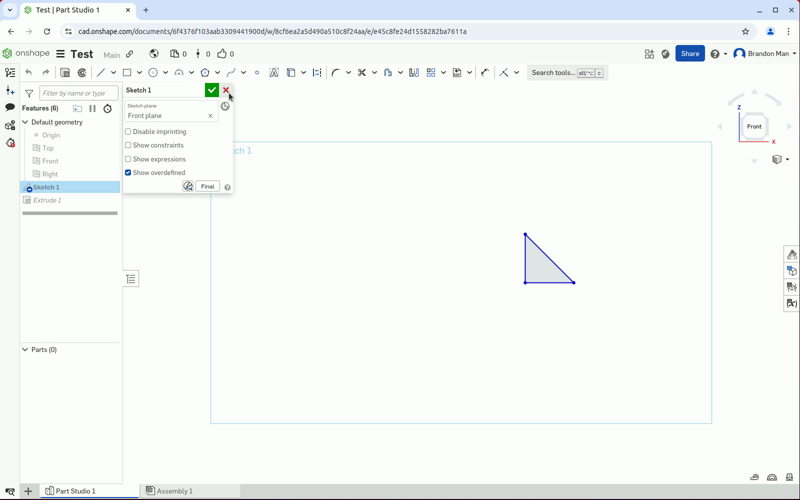
click(229, 92)
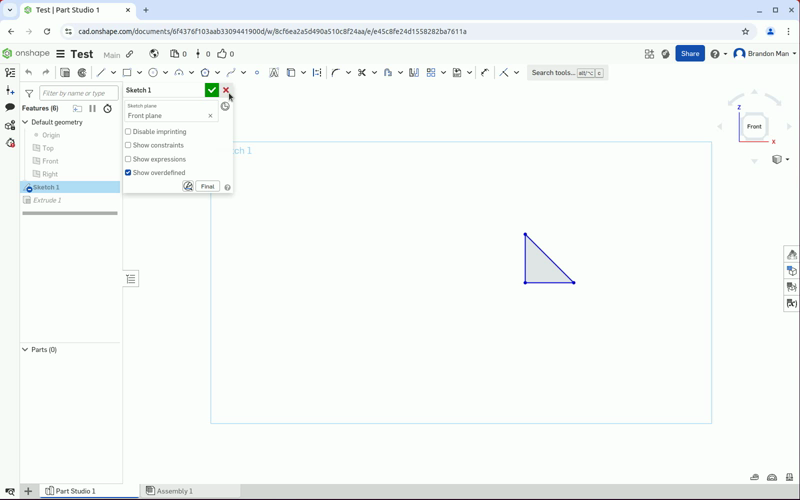
key(shift+s)
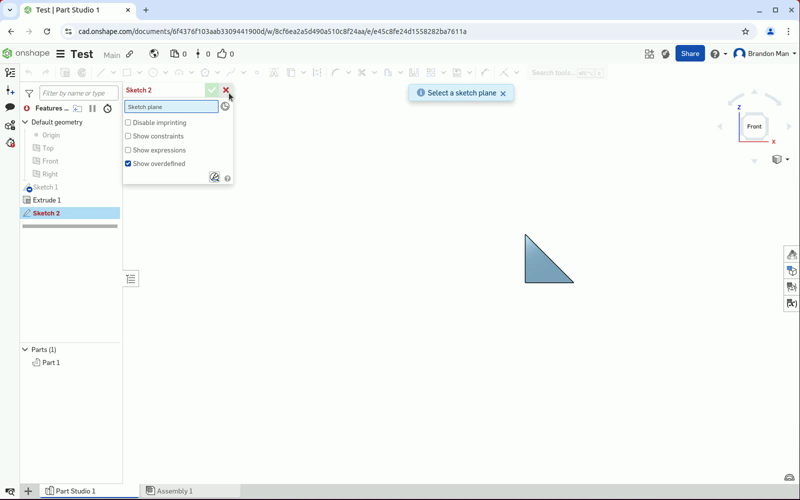
mouse_move(73, 163)
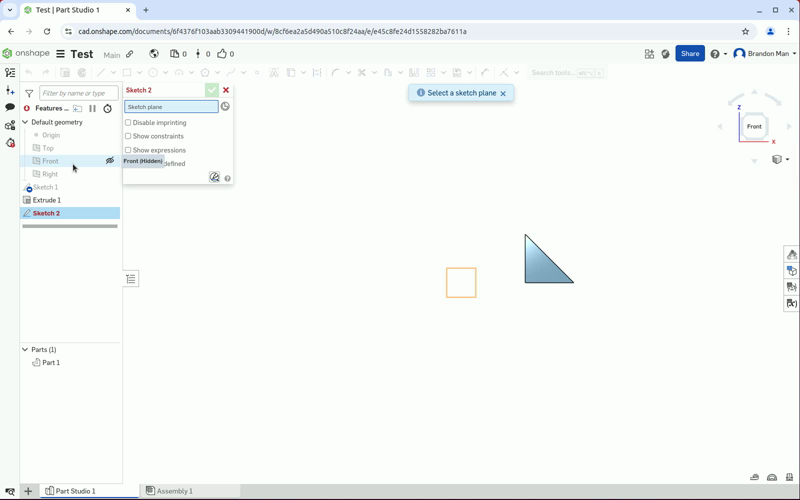
click(73, 163)
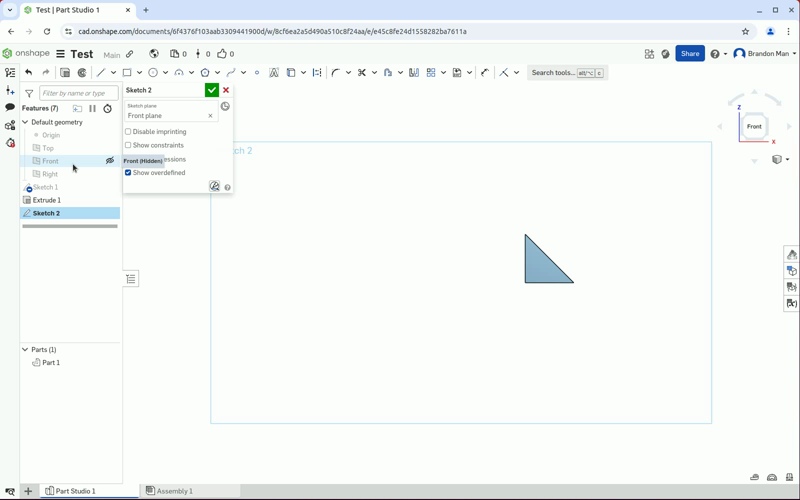
mouse_move(73, 352)
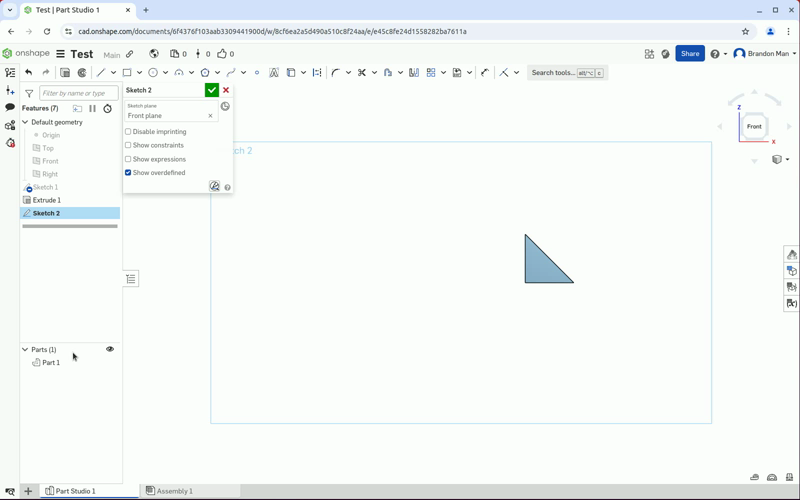
key(y)
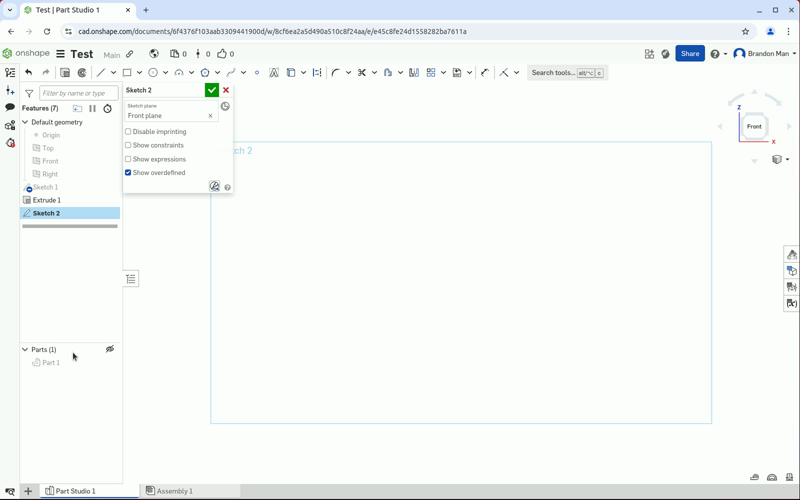
key(l)
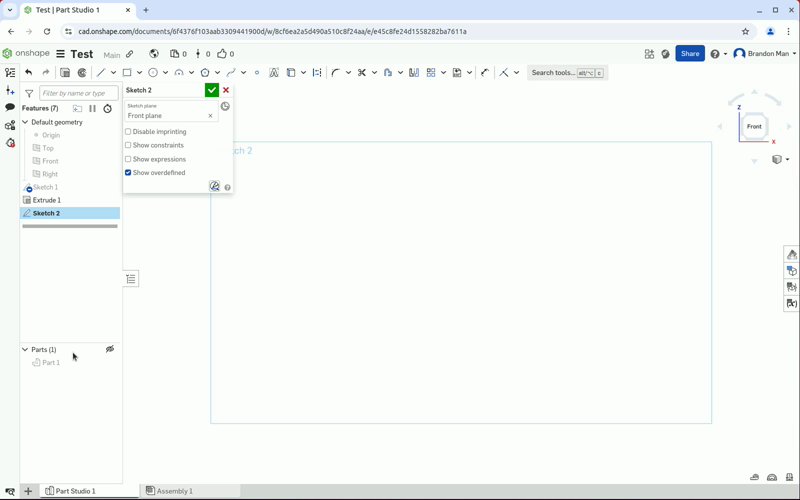
key_down(shift)
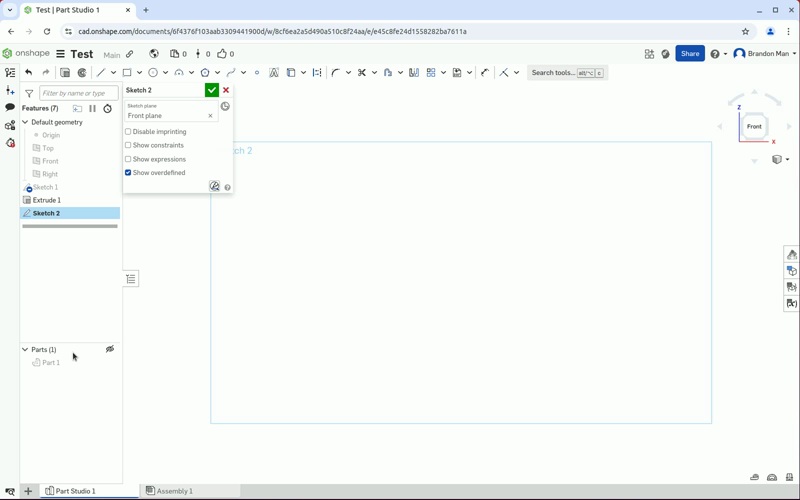
mouse_move(348, 282)
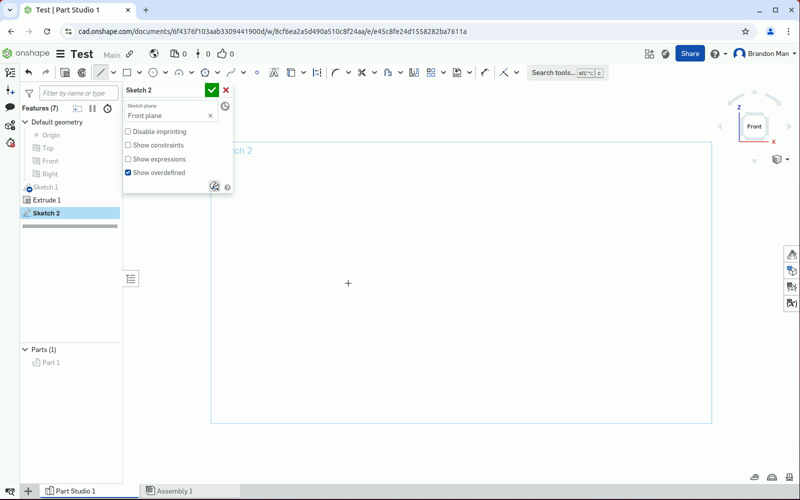
click(348, 282)
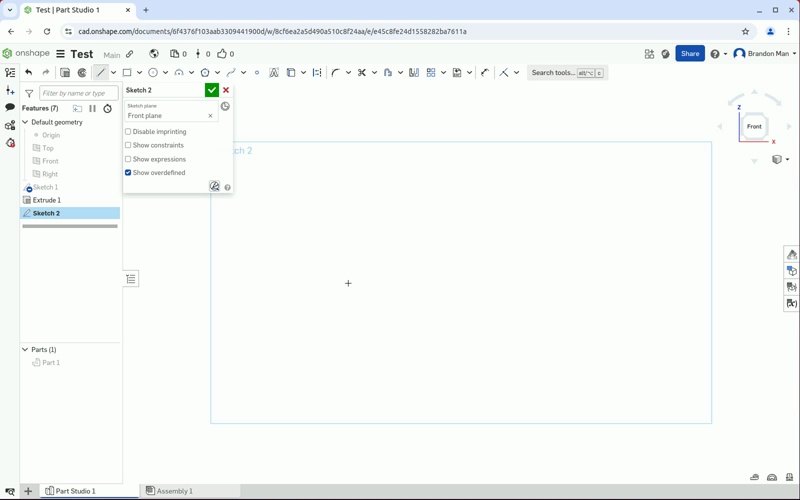
key_up(shift)
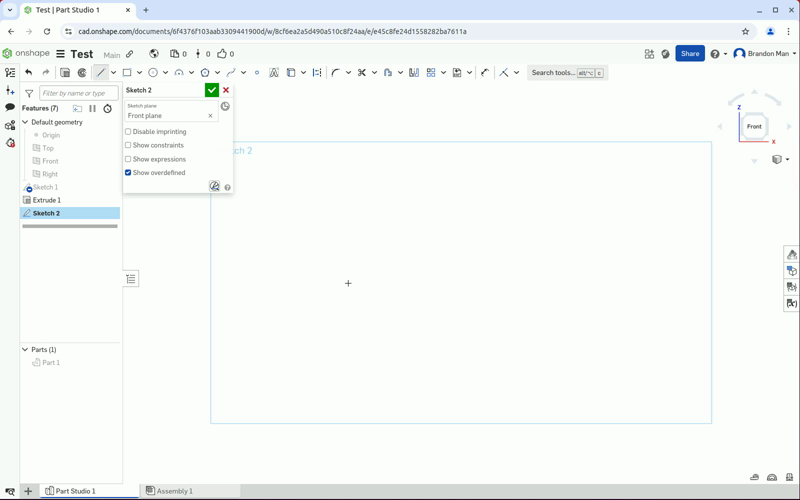
key_down(shift)
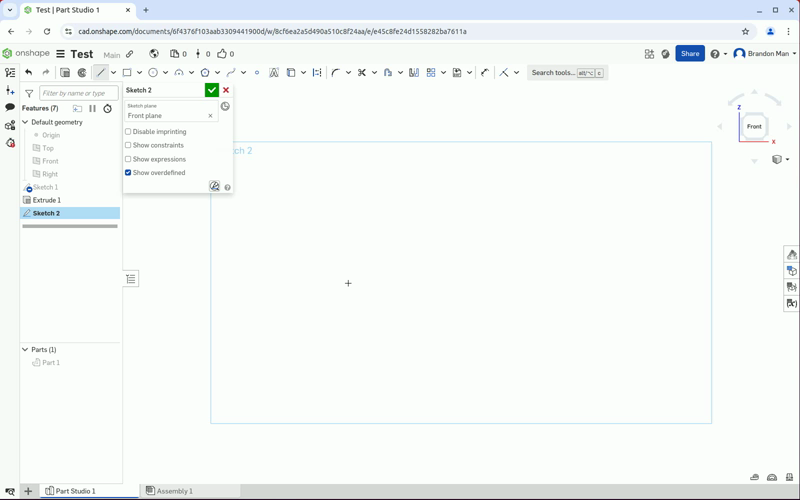
mouse_move(378, 282)
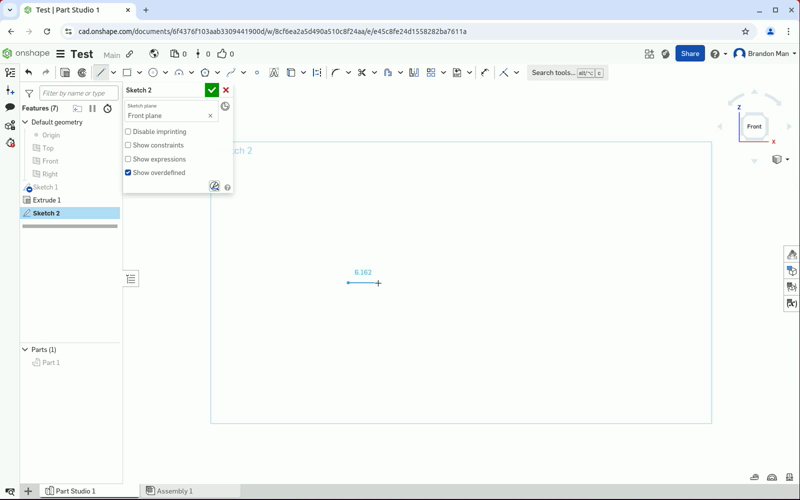
mouse_move(396, 282)
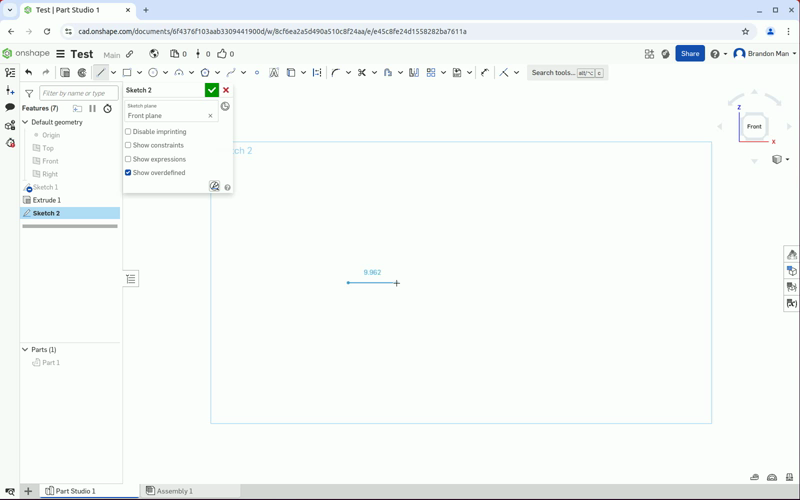
click(396, 282)
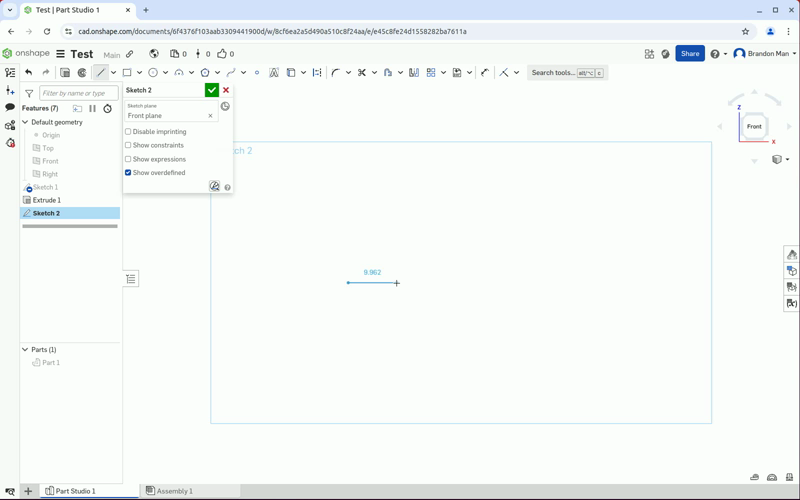
key_up(shift)
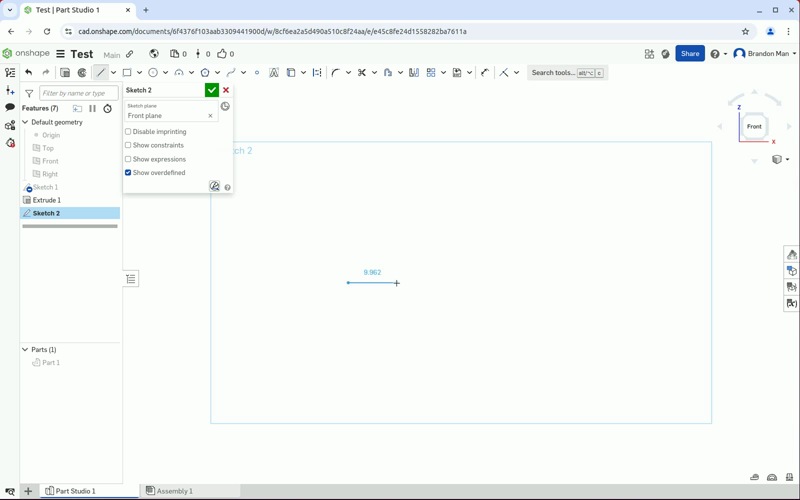
key_down(shift)
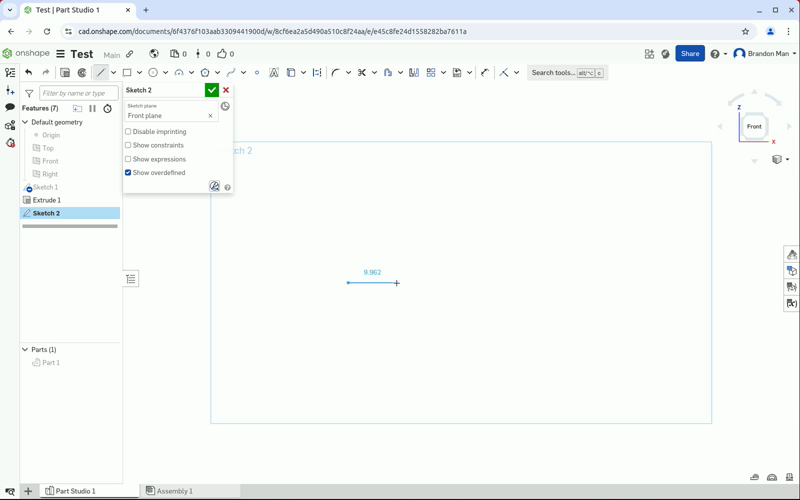
mouse_move(426, 282)
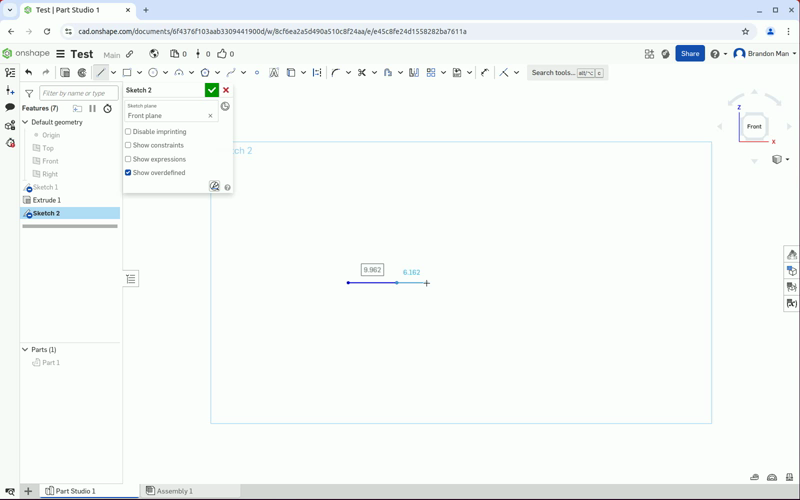
mouse_move(396, 234)
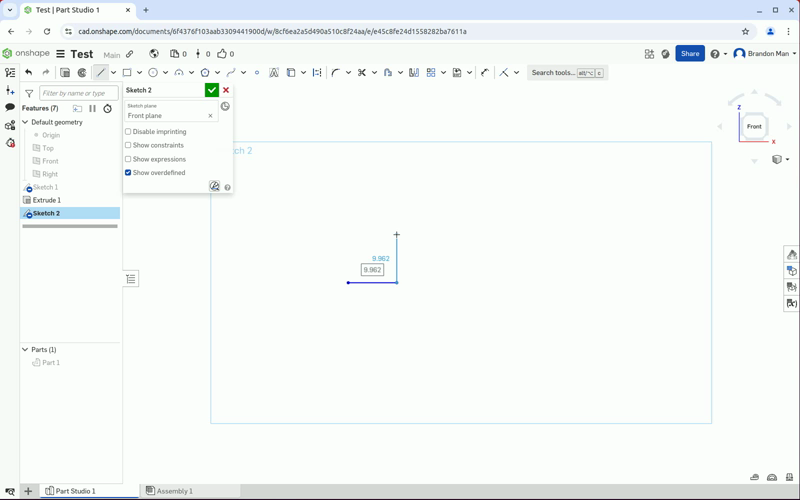
click(396, 234)
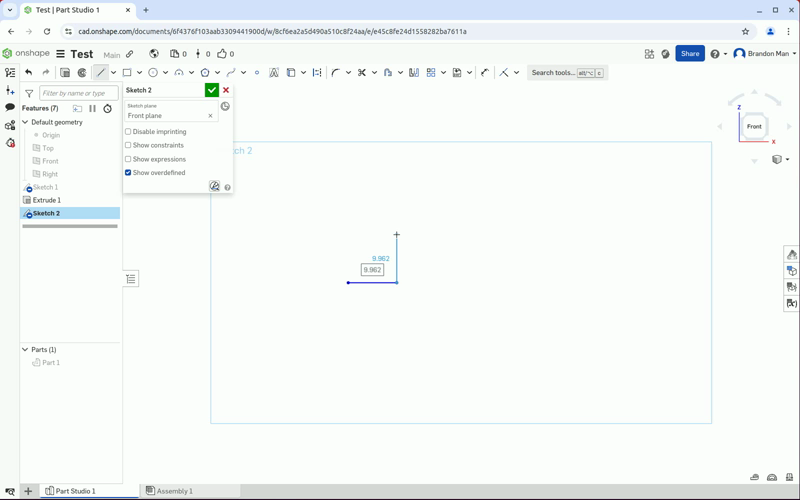
key_up(shift)
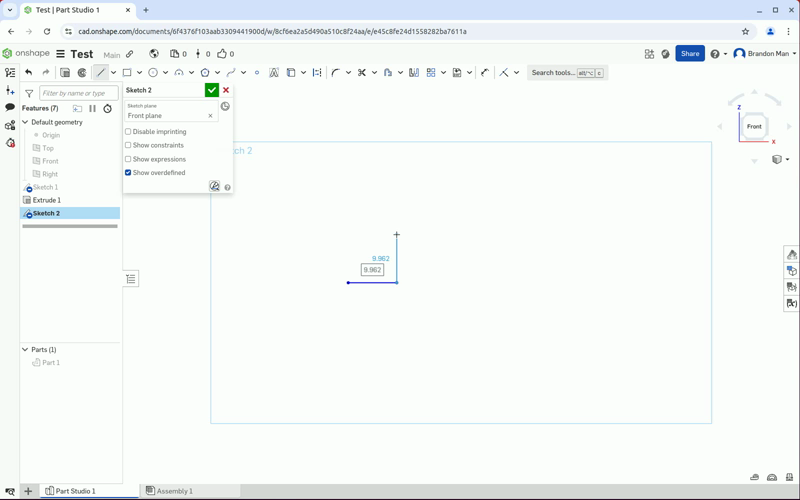
key_down(shift)
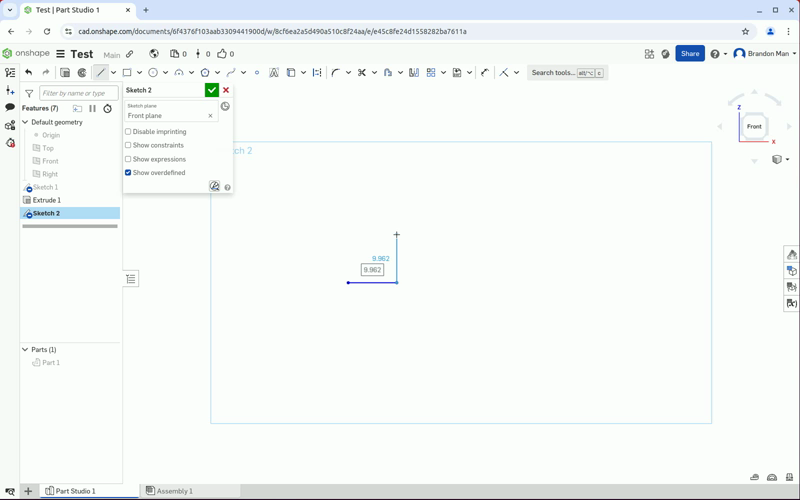
mouse_move(426, 234)
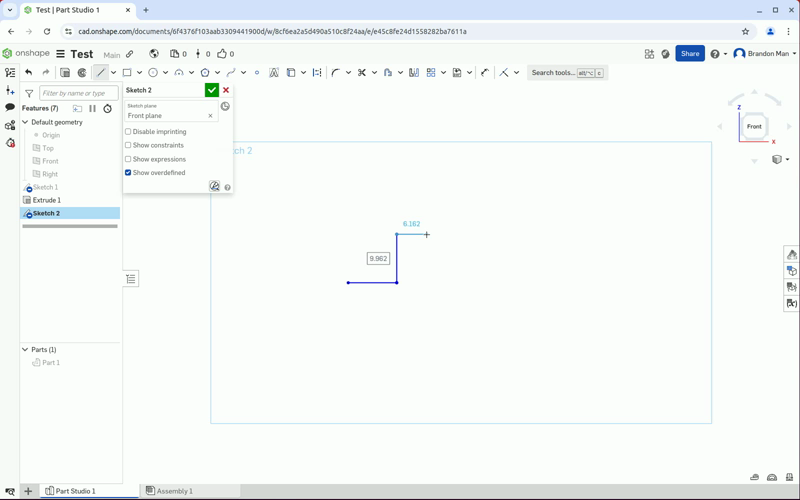
mouse_move(348, 234)
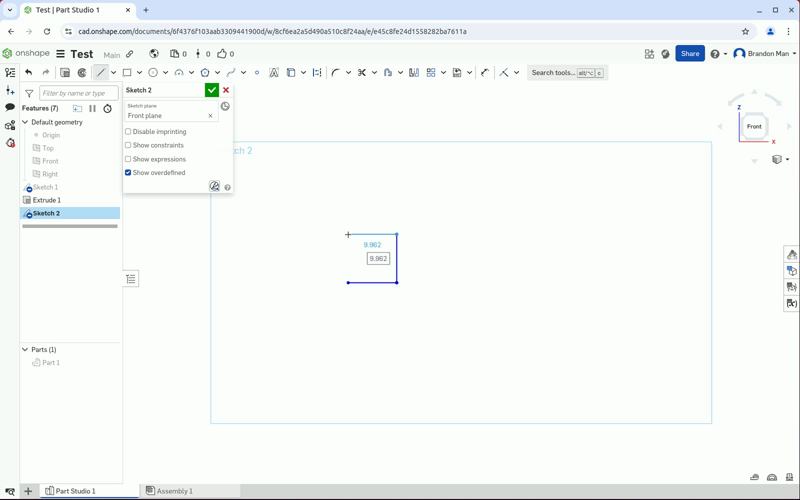
click(348, 234)
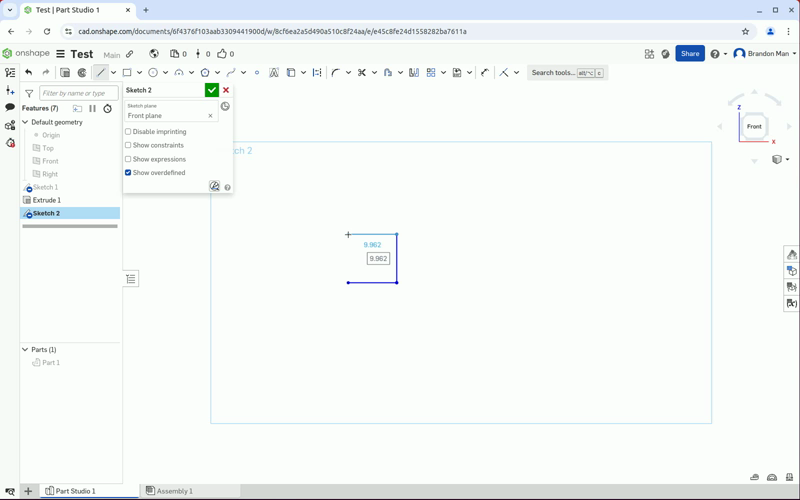
key_up(shift)
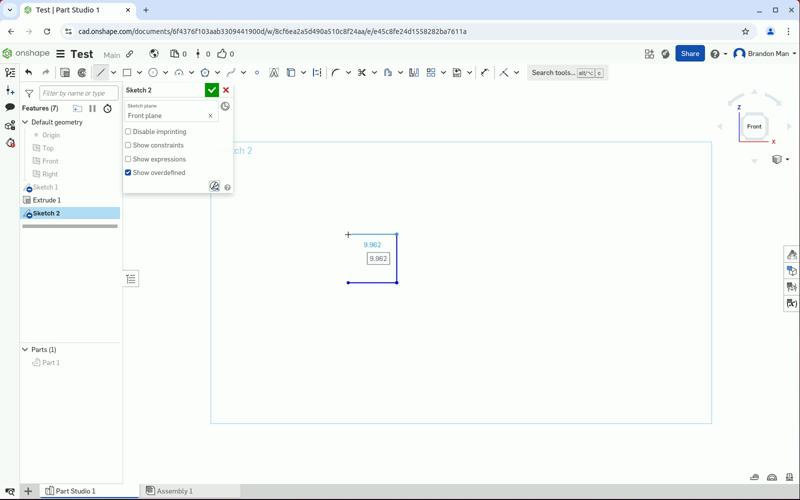
mouse_move(378, 234)
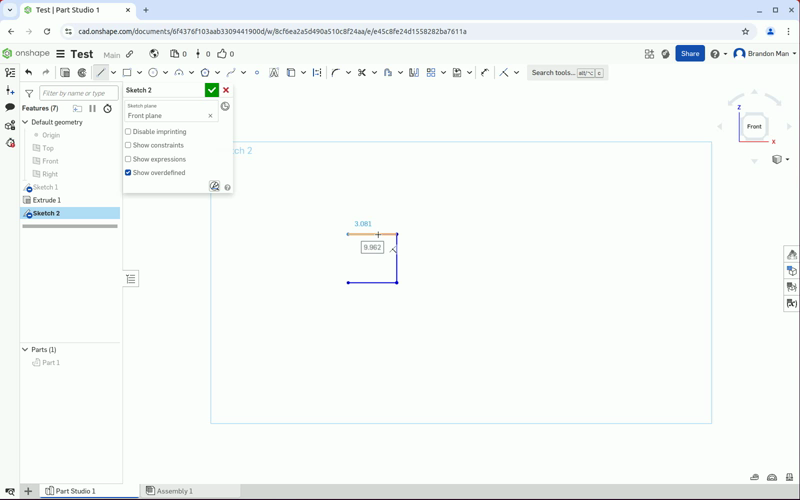
key_down(shift)
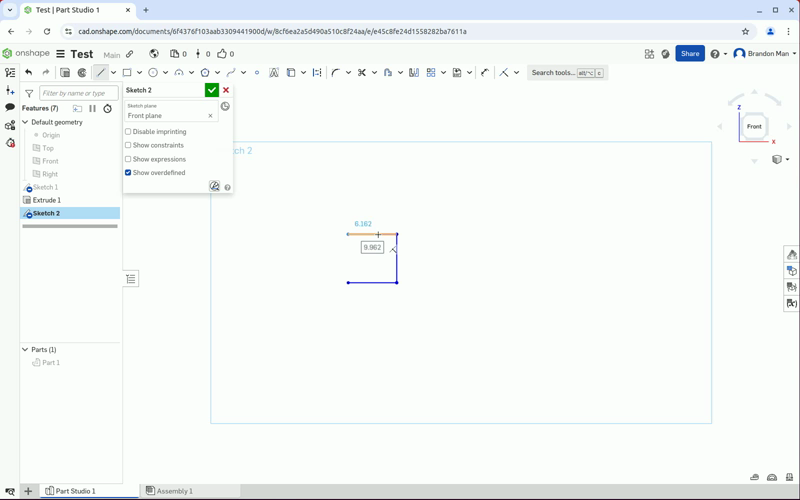
mouse_move(348, 282)
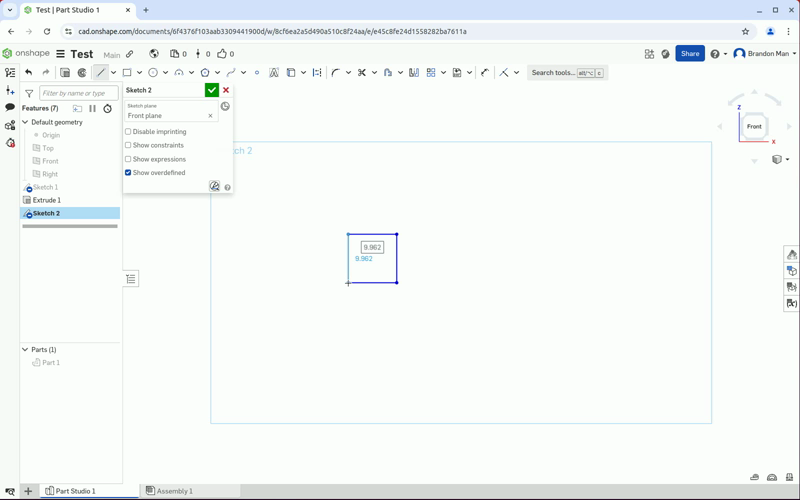
key_up(shift)
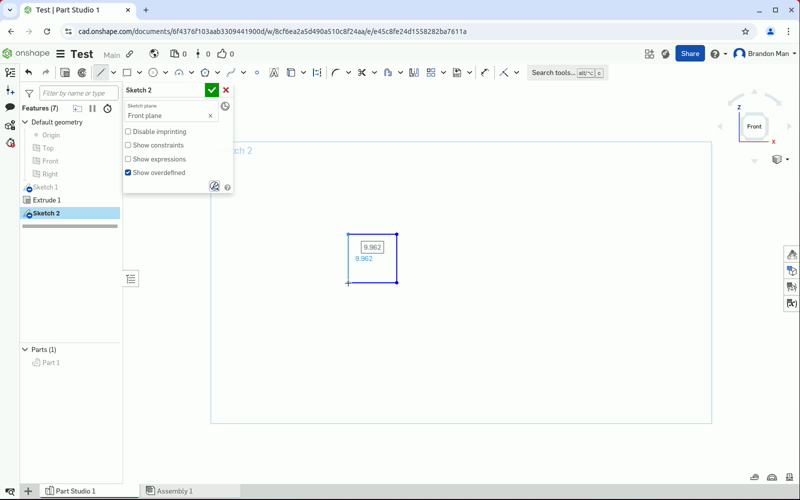
click(348, 282)
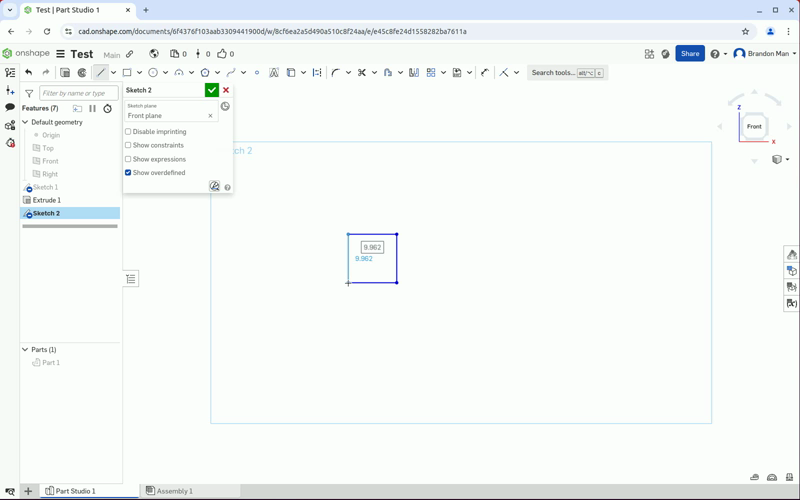
key(esc)
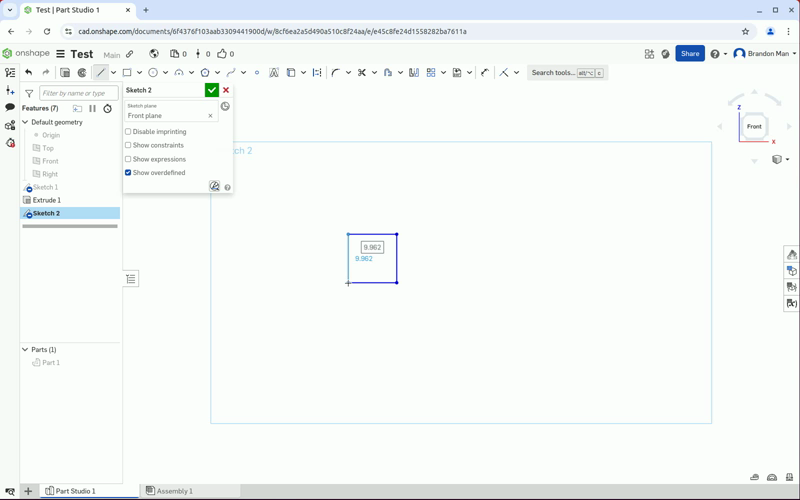
key(c)
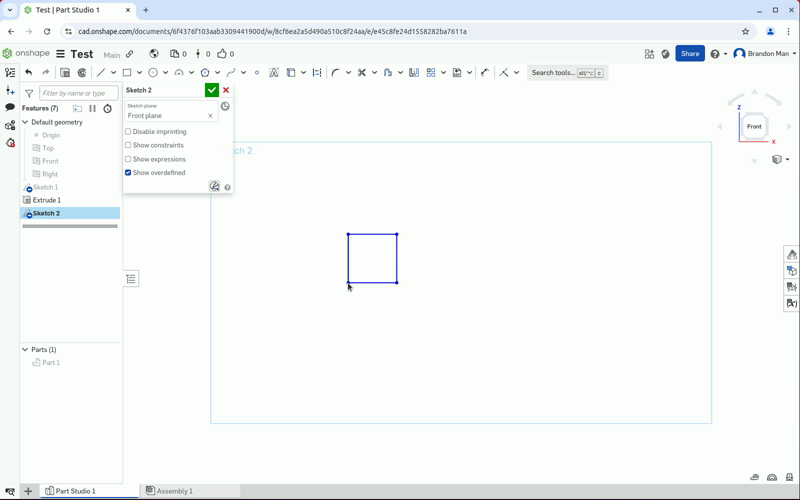
key_down(shift)
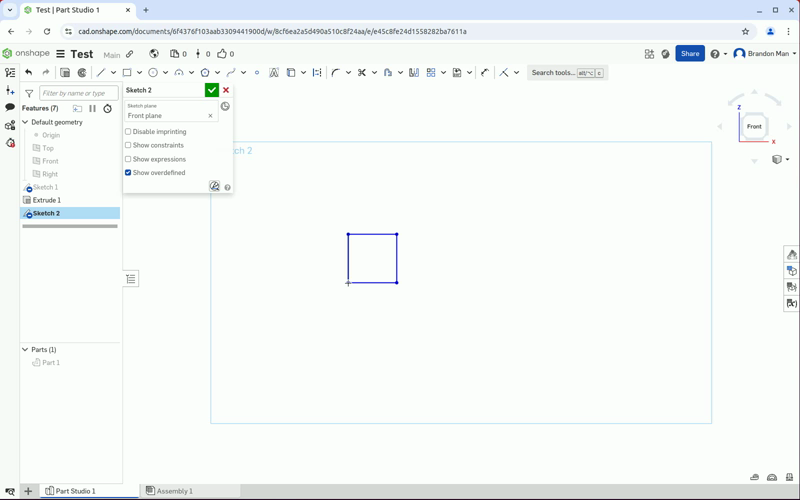
mouse_move(372, 258)
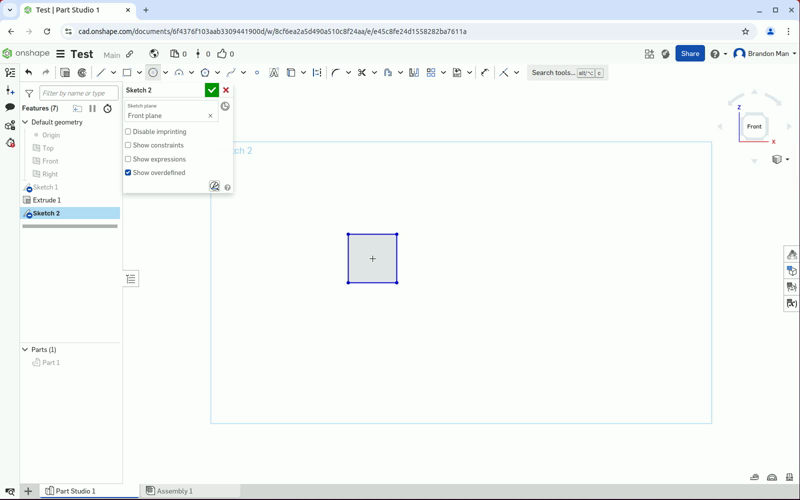
click(372, 258)
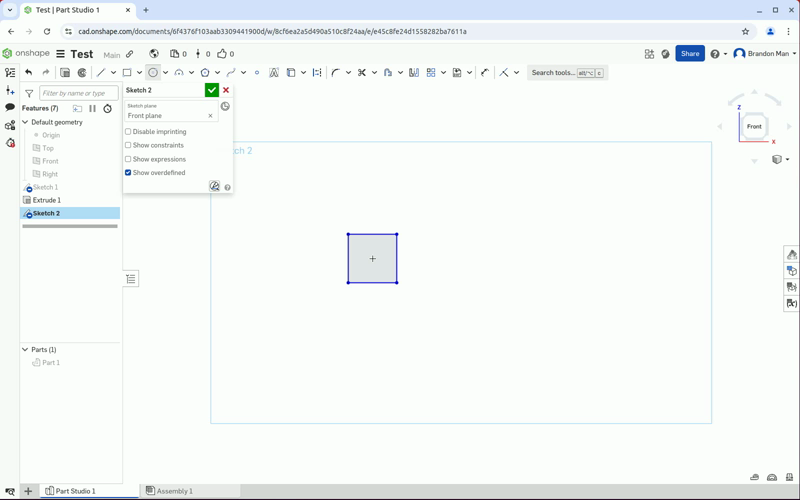
key_up(shift)
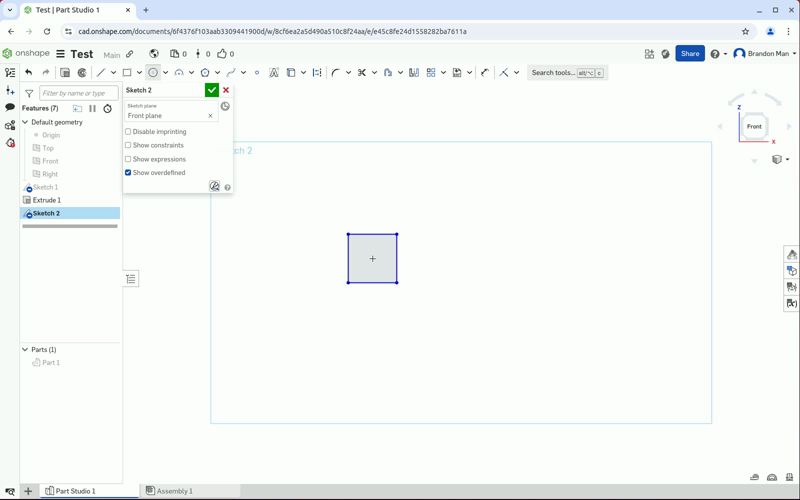
mouse_move(381, 258)
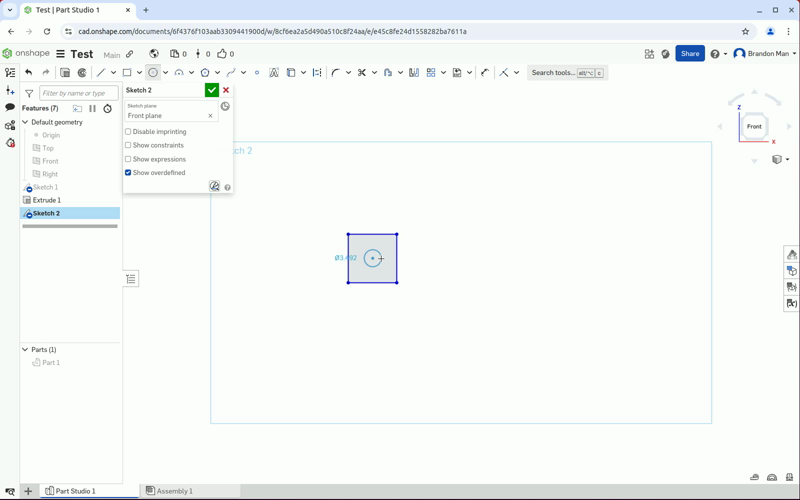
click(381, 258)
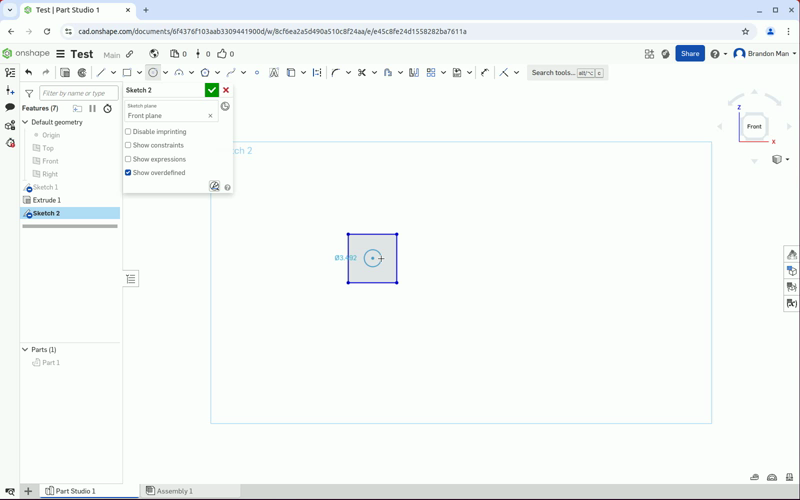
key(esc)
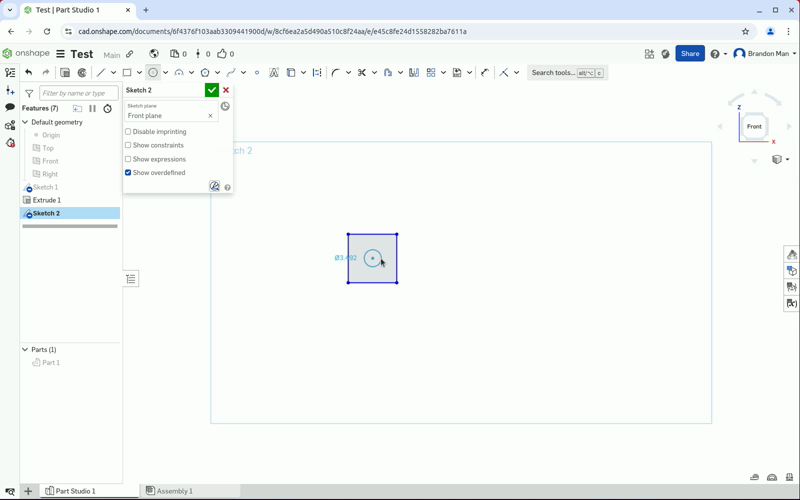
mouse_move(356, 273)
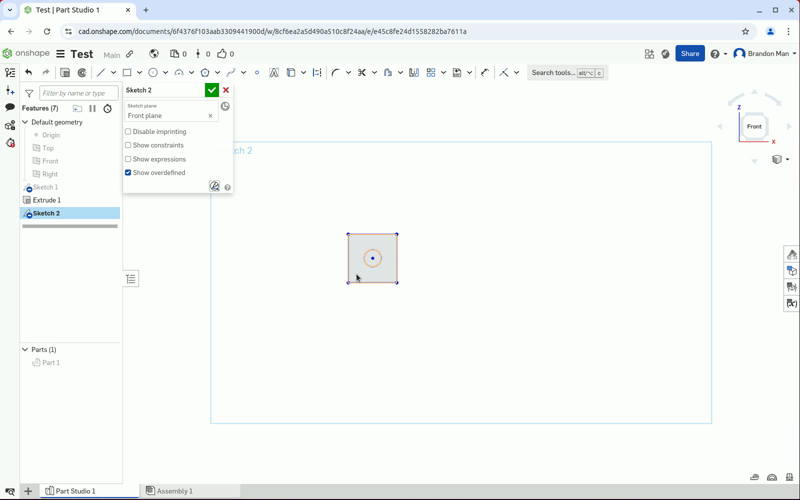
click(356, 273)
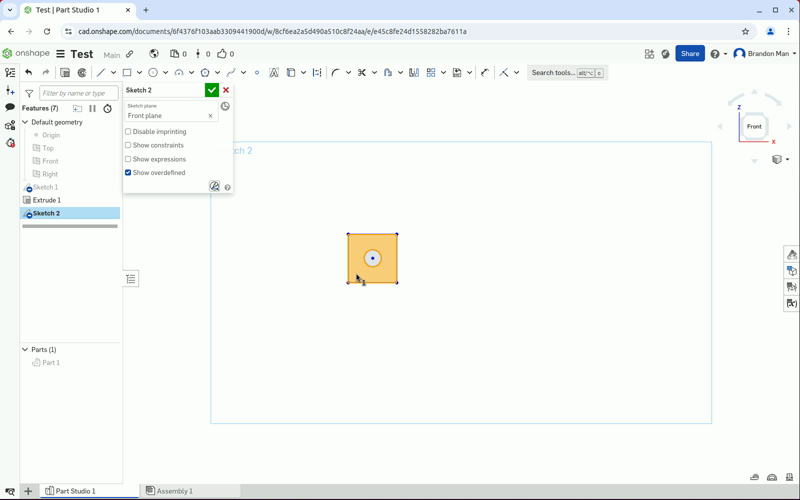
mouse_move(73, 352)
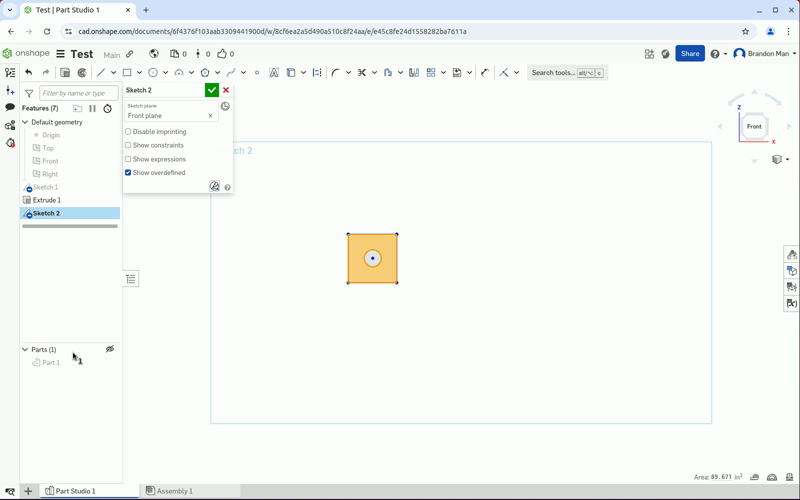
key(shift+y)
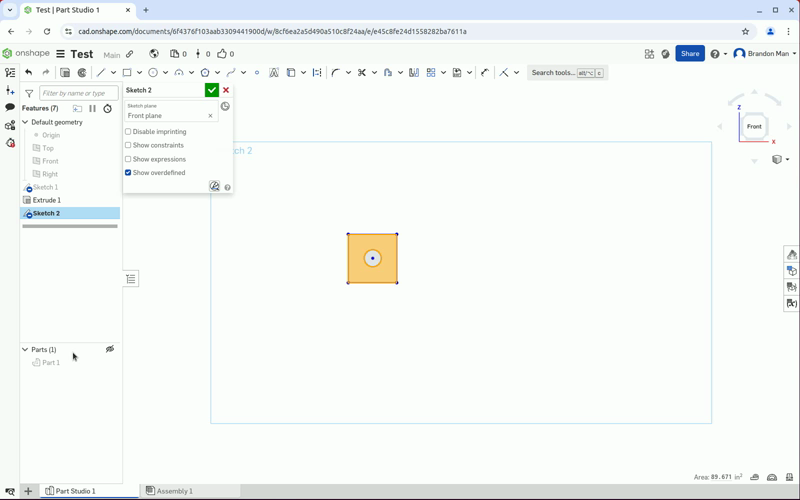
key(shift+e)
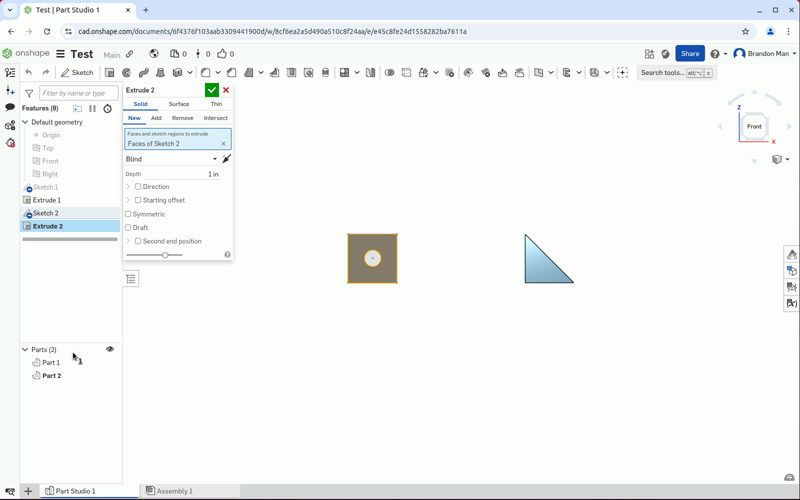
mouse_move(143, 106)
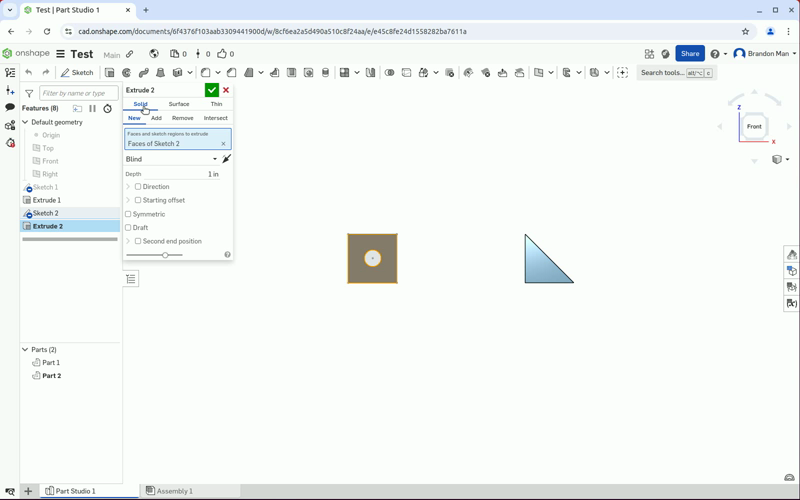
click(143, 106)
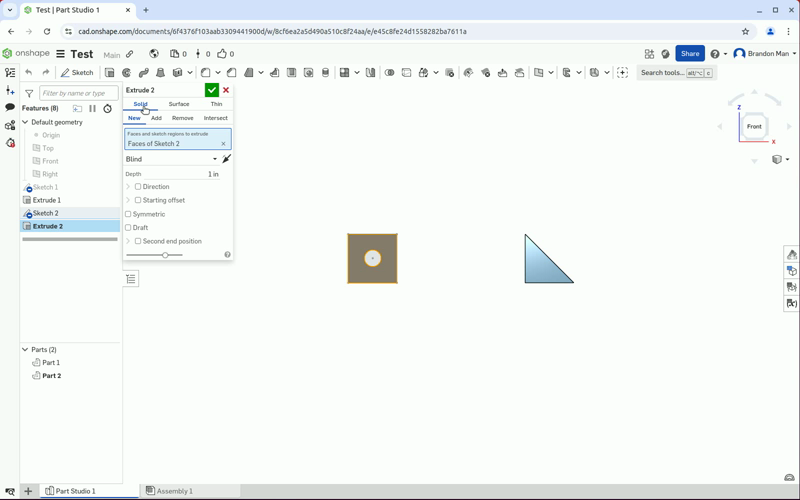
mouse_move(137, 120)
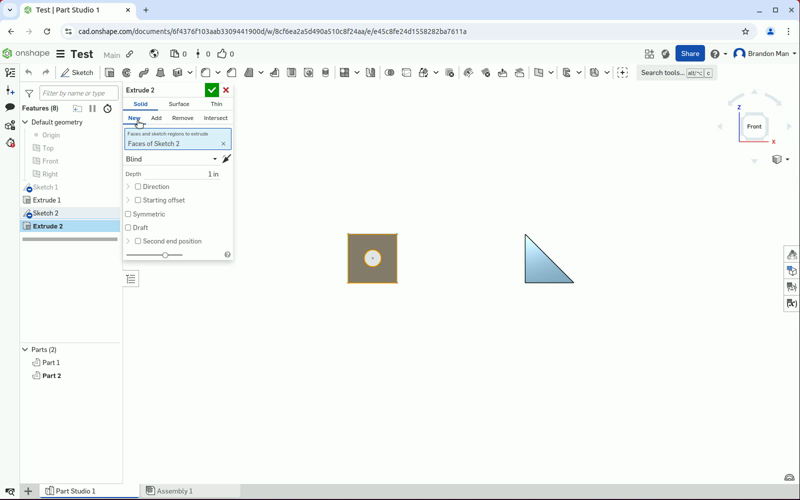
click(137, 120)
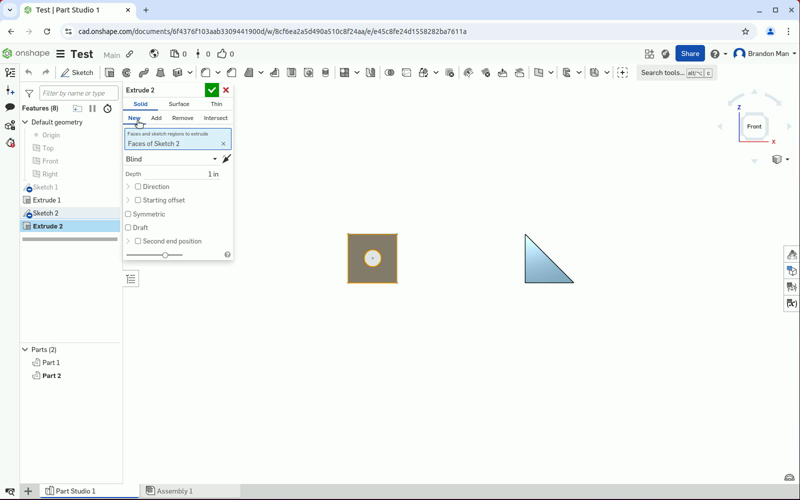
key(tab, 4)
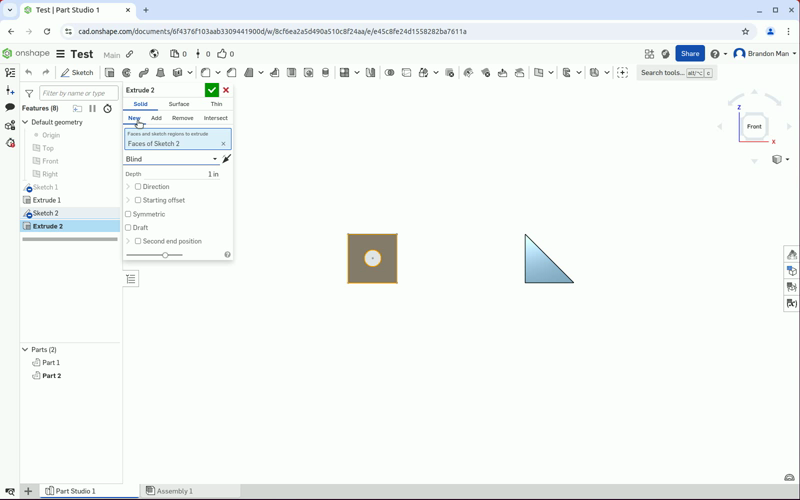
text(23.108)
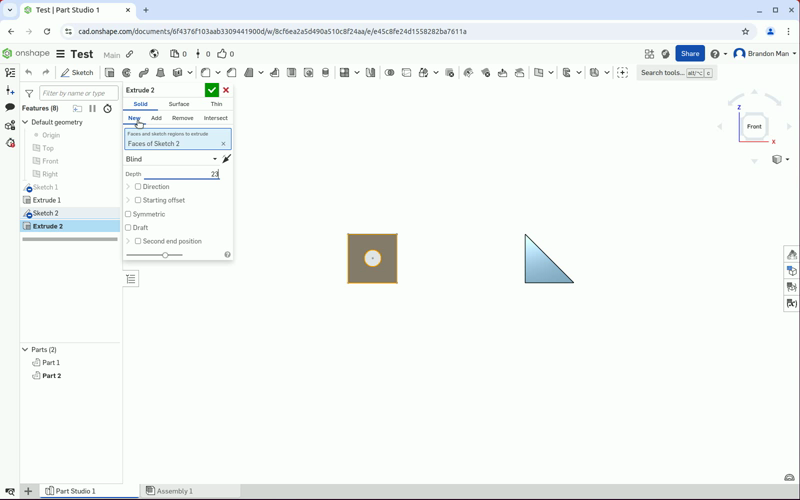
key(enter)
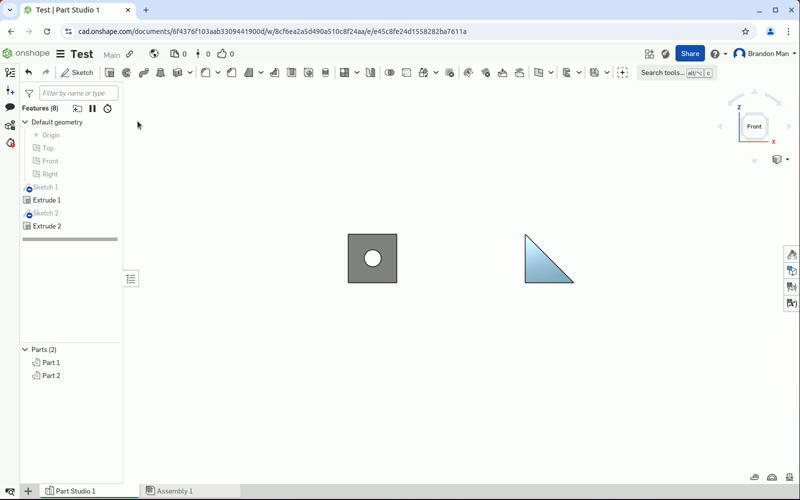
key(shift+h)
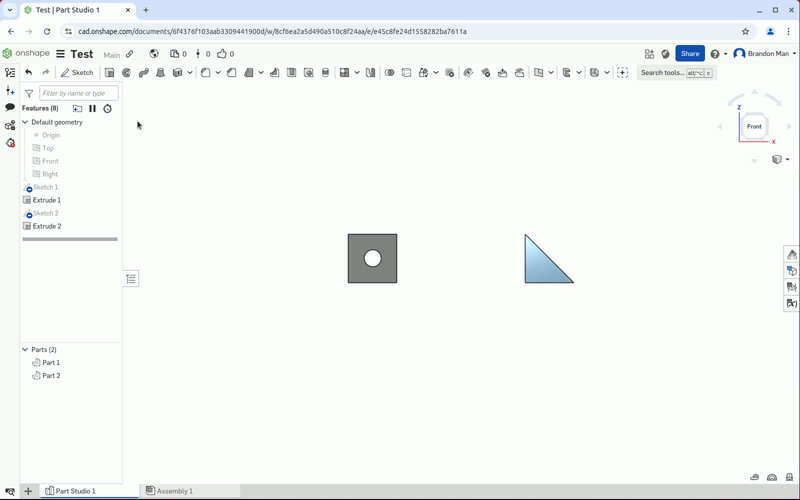
key(shift+h)
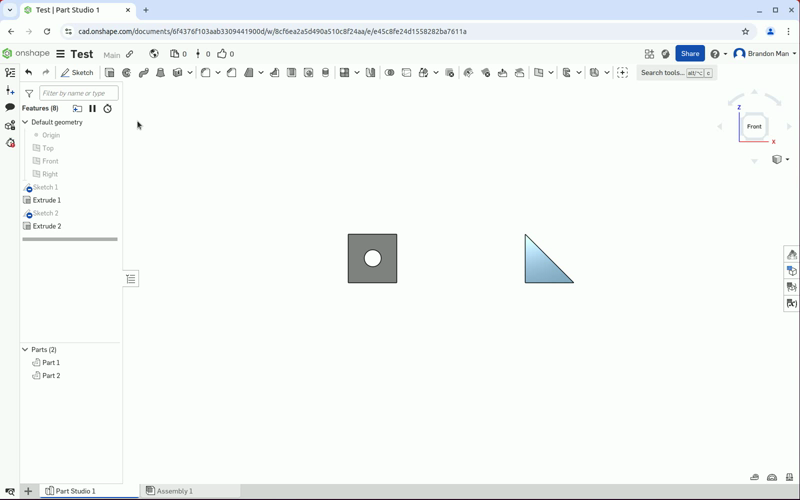
mouse_move(73, 189)
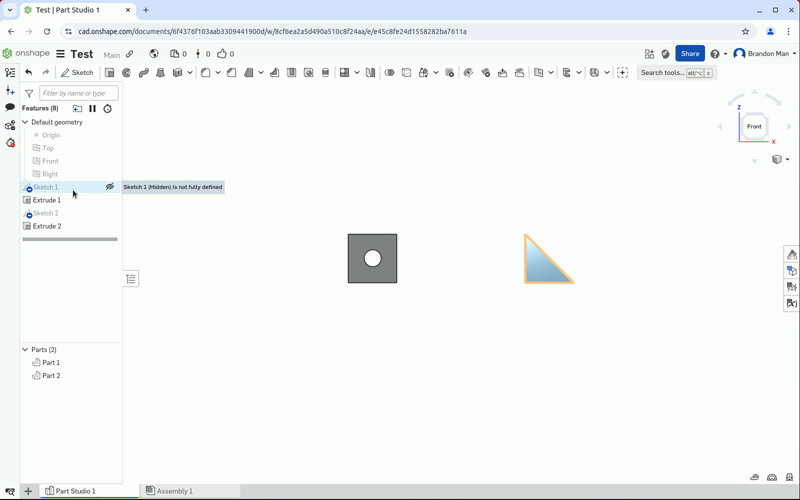
click(73, 189)
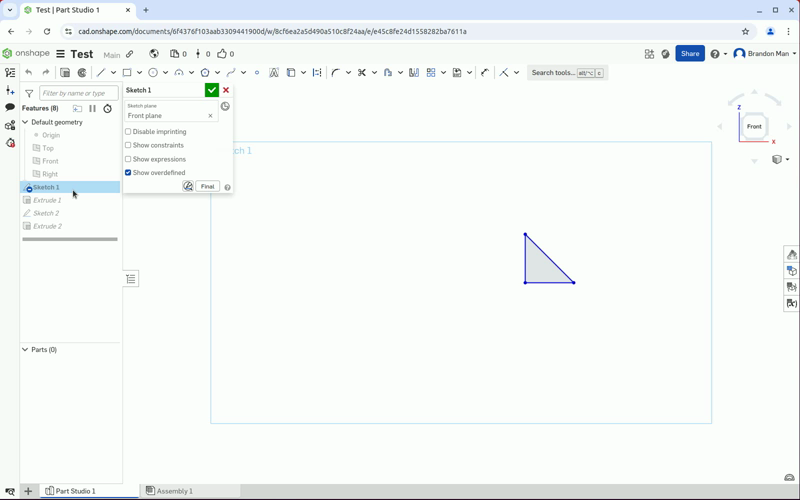
mouse_move(229, 92)
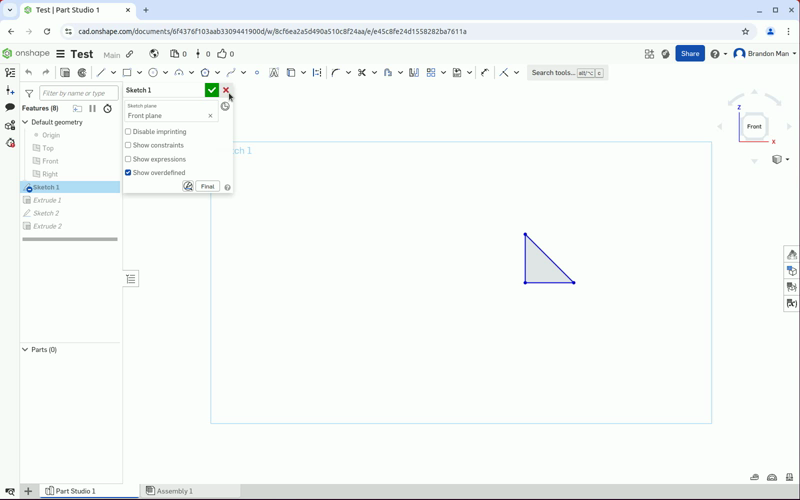
click(229, 92)
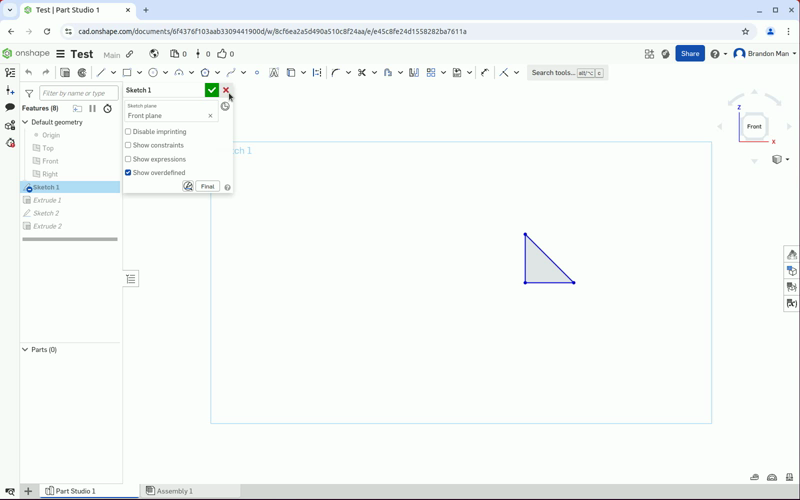
key(shift+s)
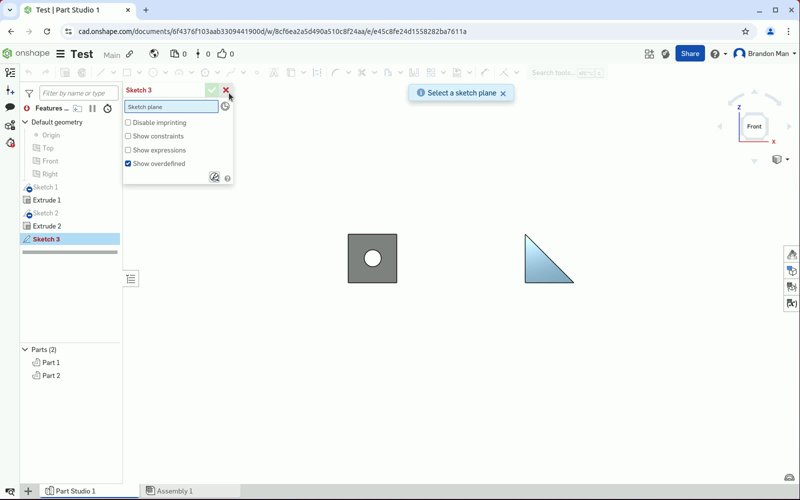
mouse_move(73, 163)
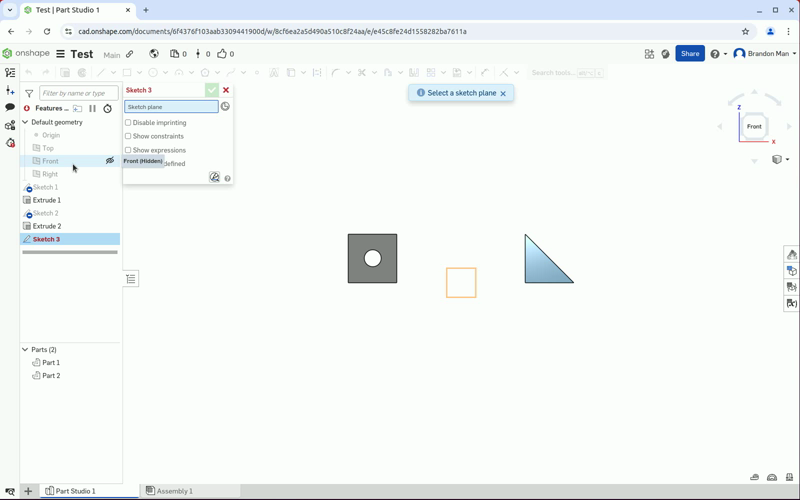
click(73, 163)
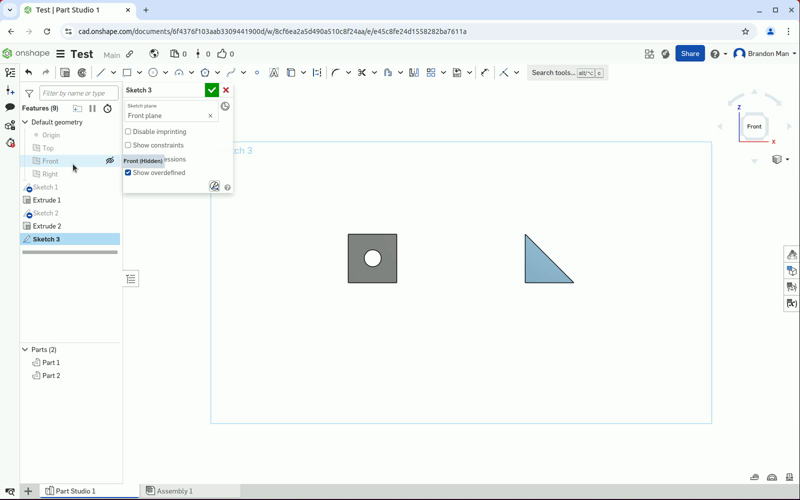
mouse_move(73, 352)
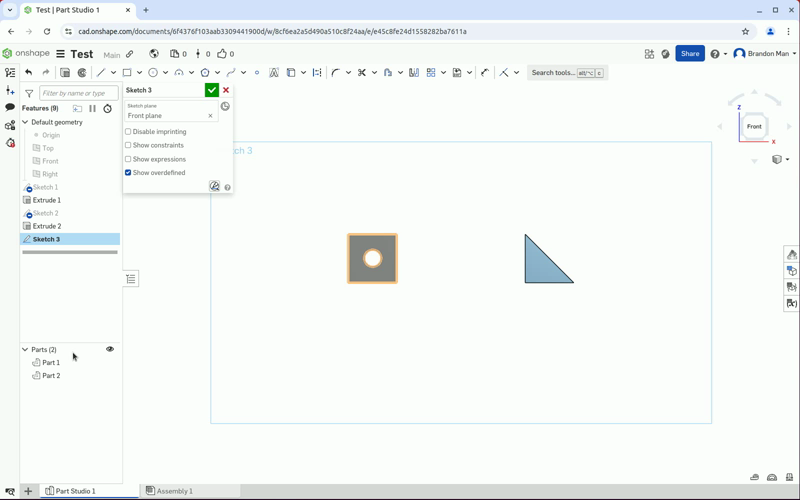
key(y)
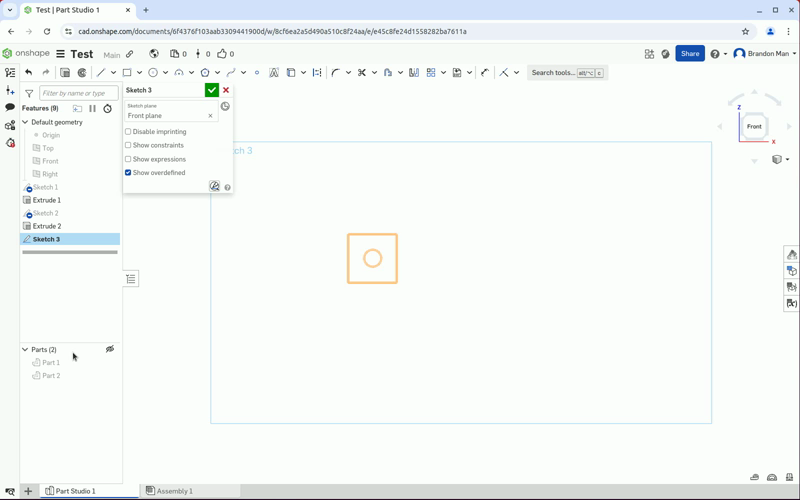
key(l)
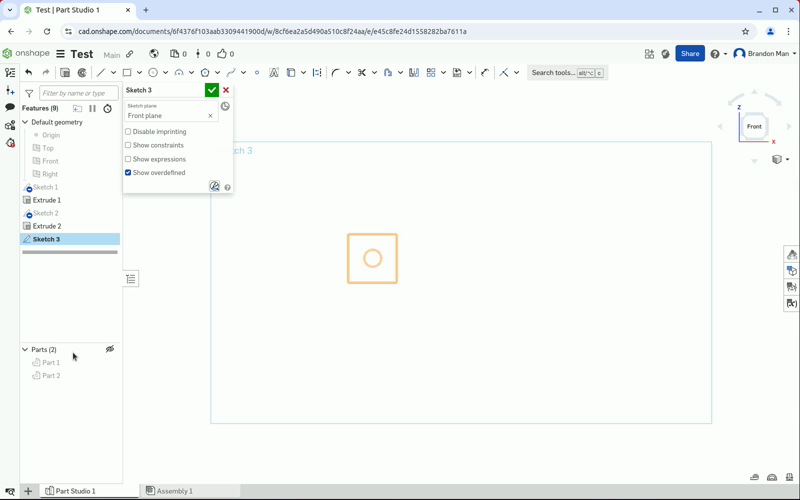
key_down(shift)
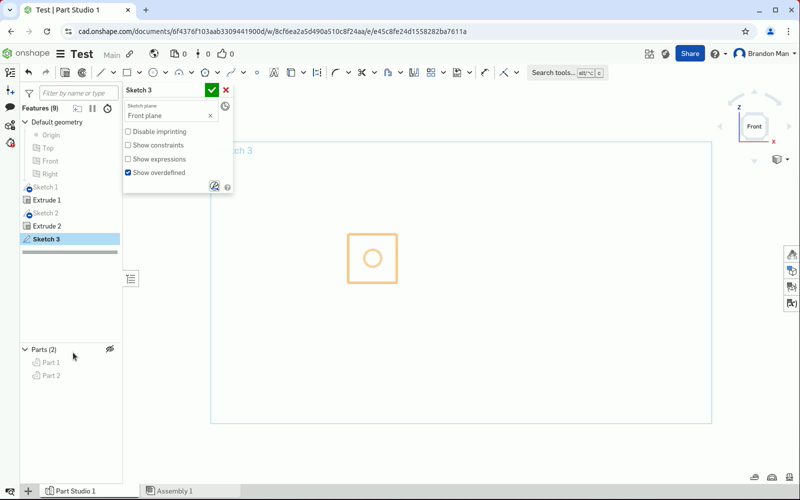
mouse_move(348, 330)
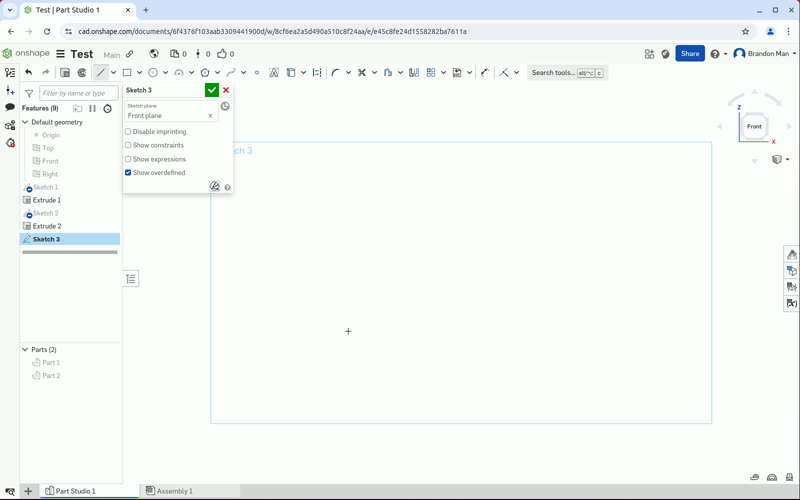
click(348, 330)
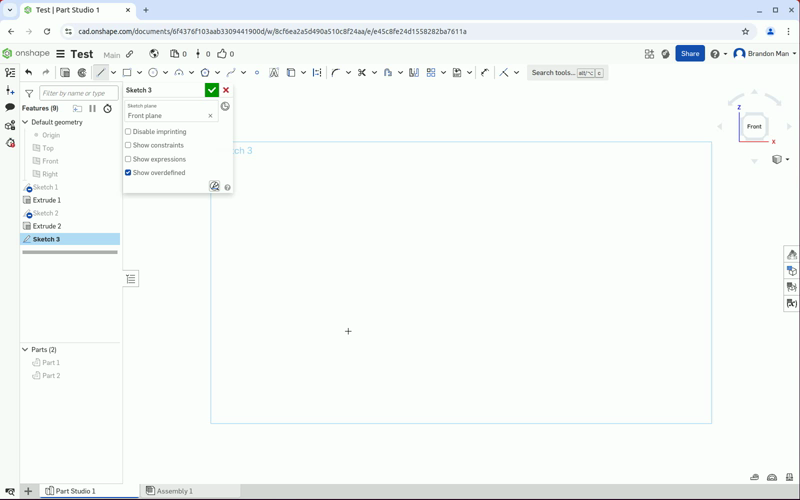
key_up(shift)
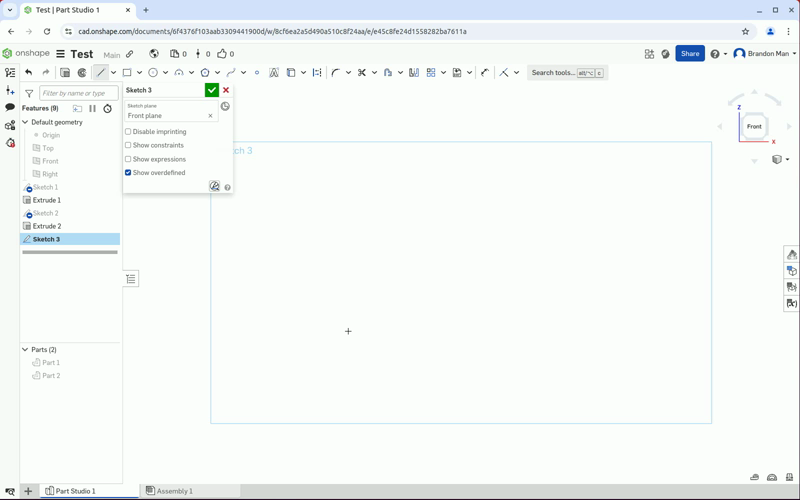
key_down(shift)
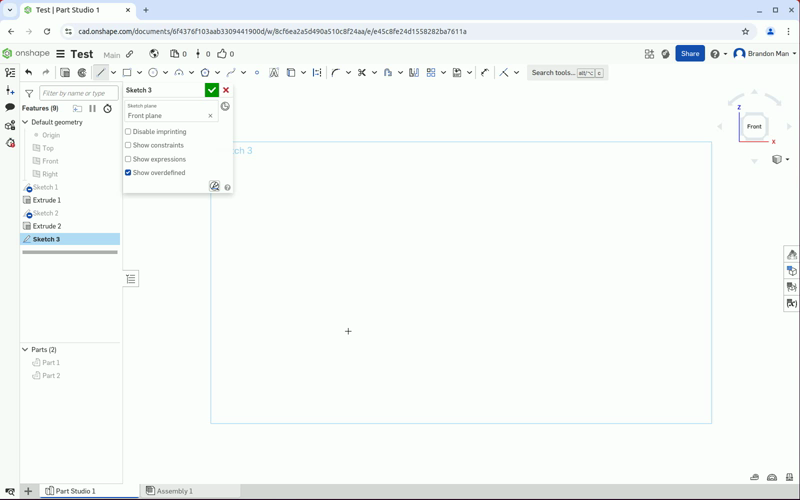
mouse_move(572, 330)
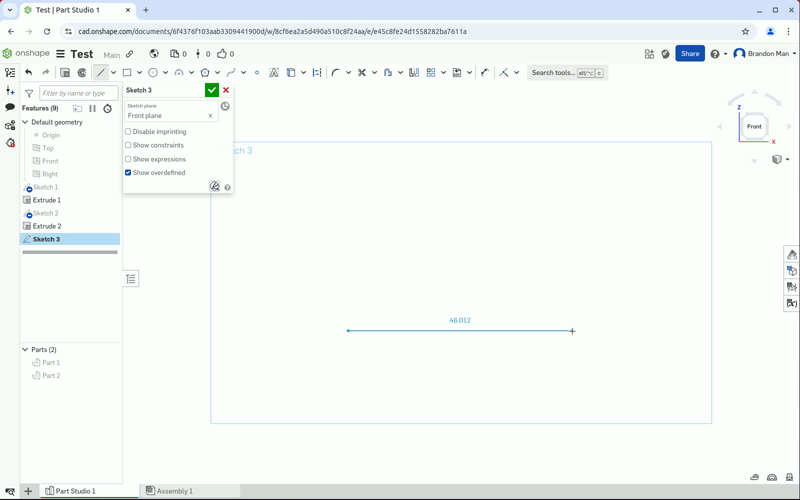
click(572, 330)
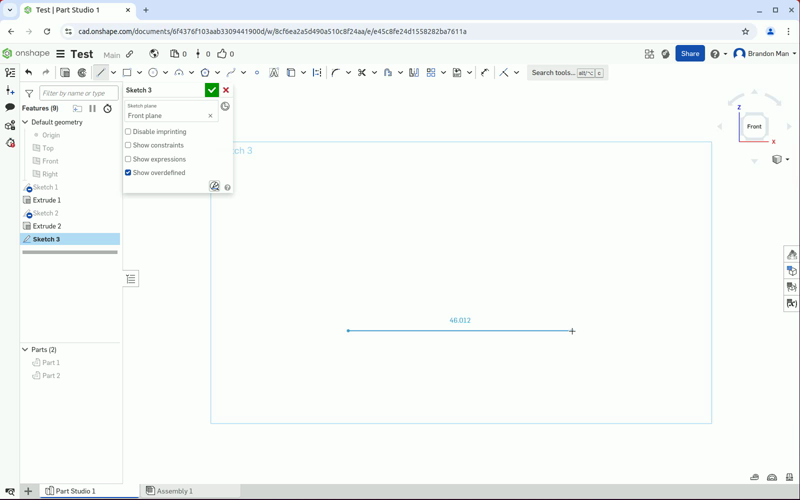
key_up(shift)
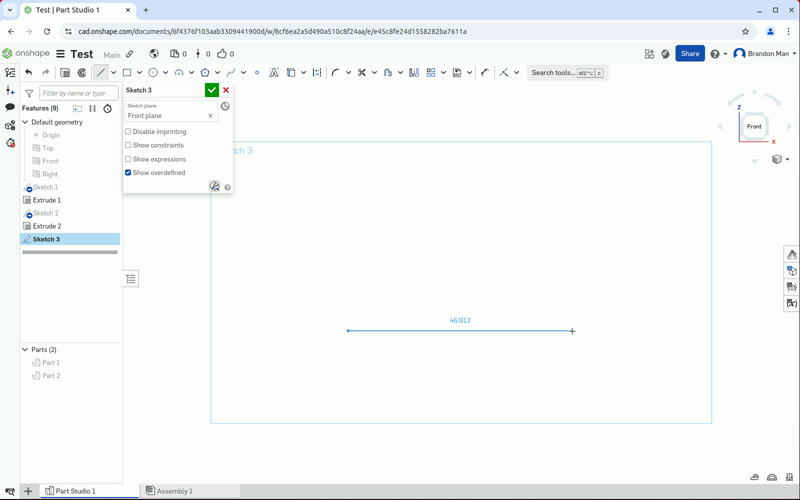
key_down(shift)
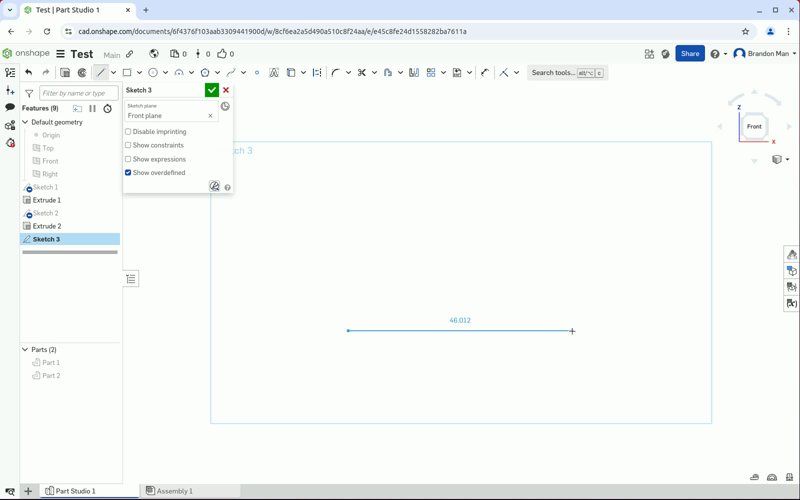
mouse_move(589, 330)
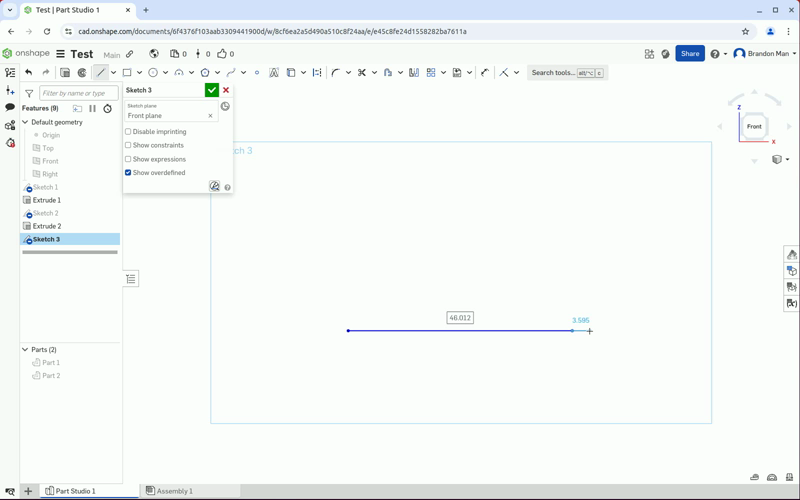
mouse_move(572, 283)
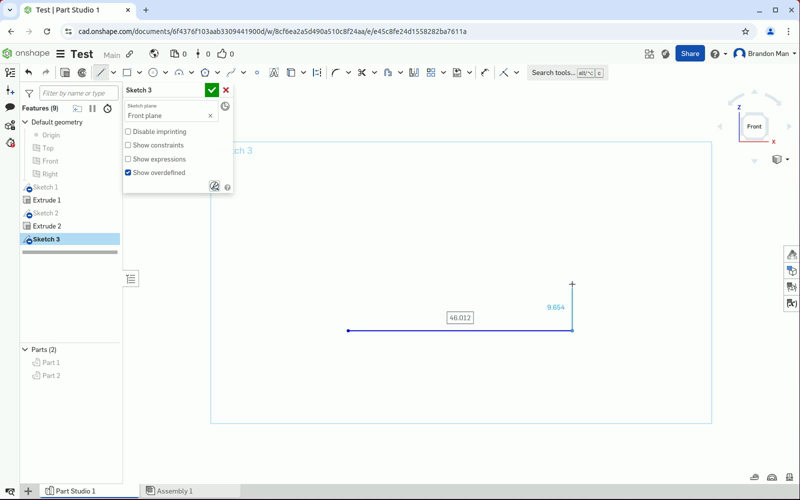
click(572, 283)
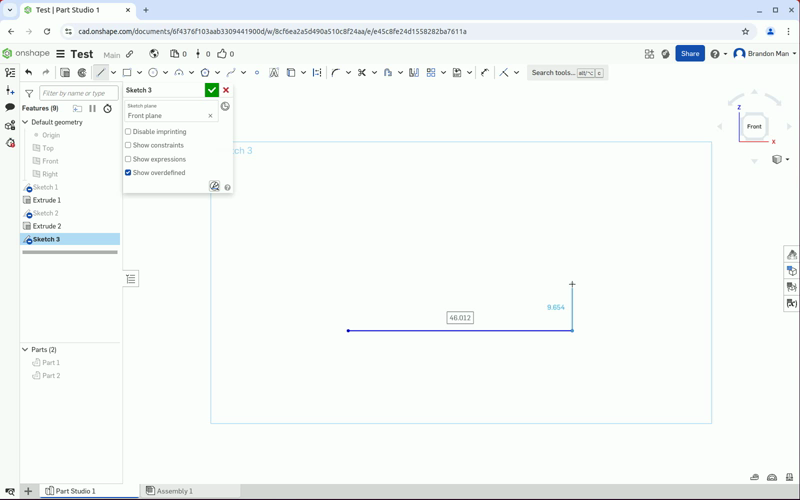
key_up(shift)
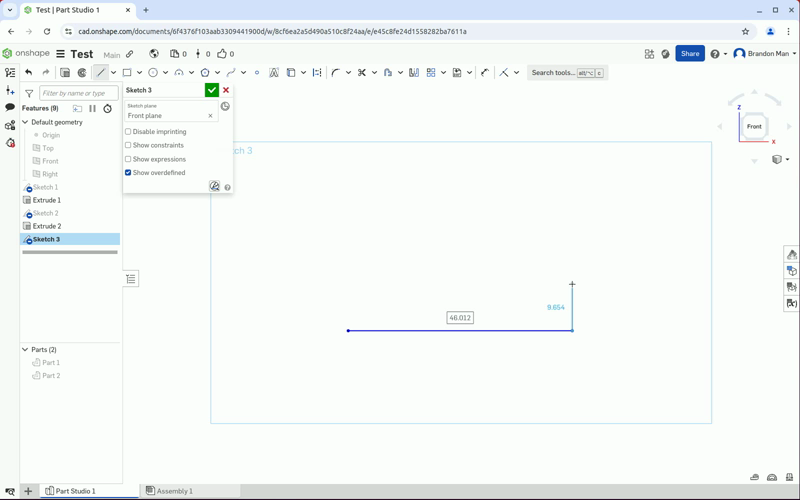
key_down(shift)
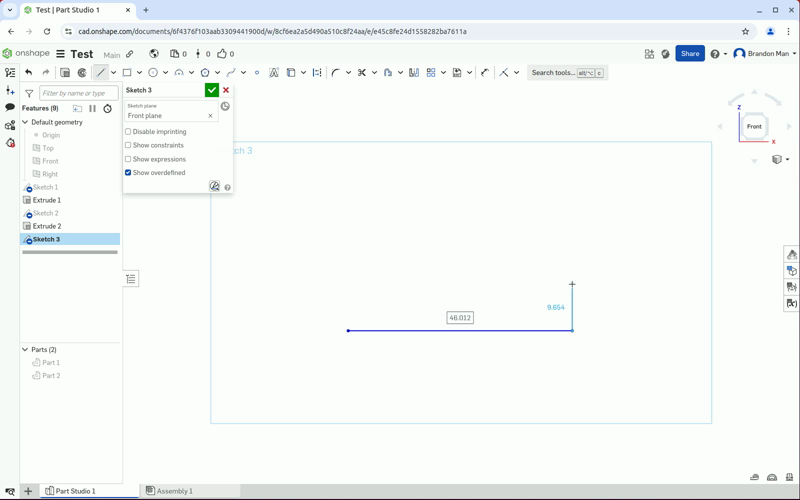
mouse_move(589, 283)
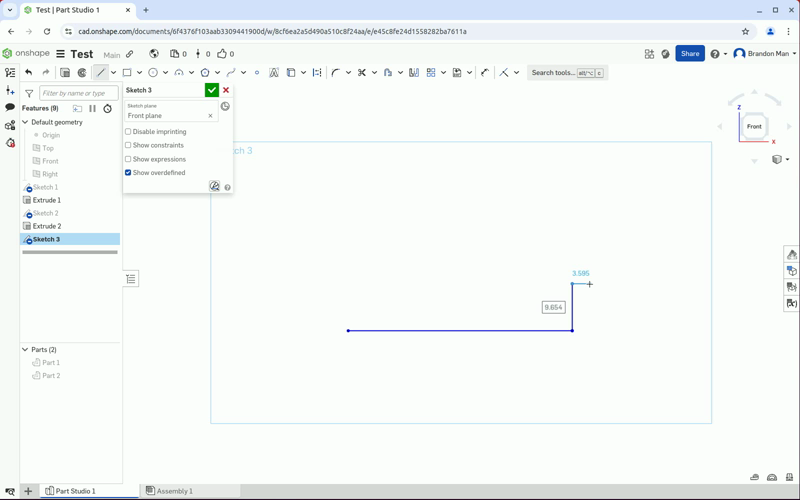
mouse_move(525, 283)
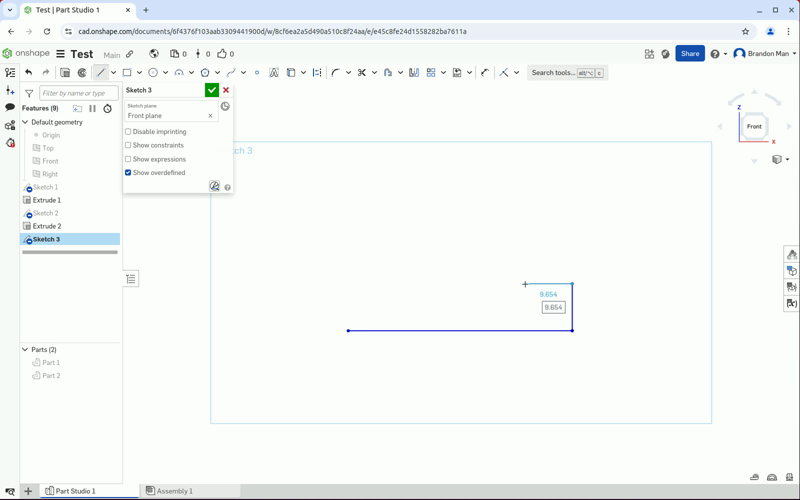
click(525, 283)
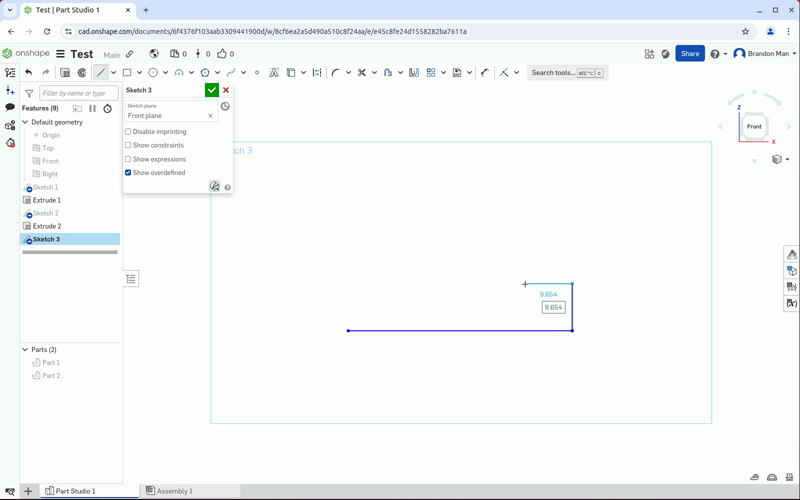
key_up(shift)
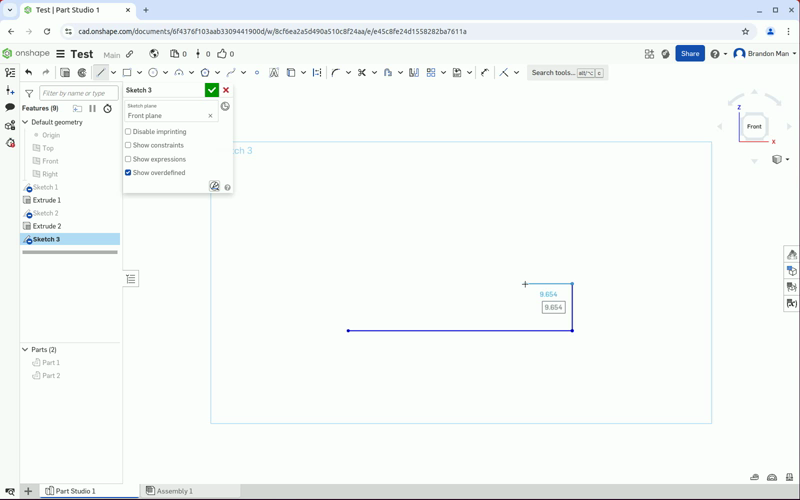
key_down(shift)
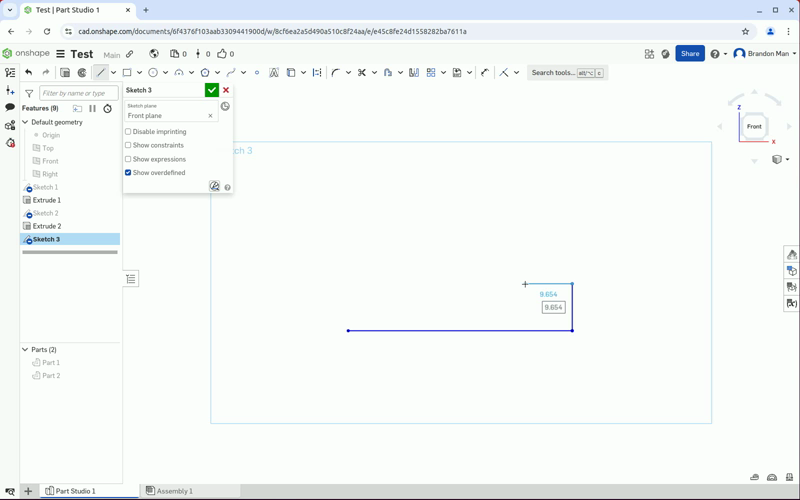
mouse_move(555, 283)
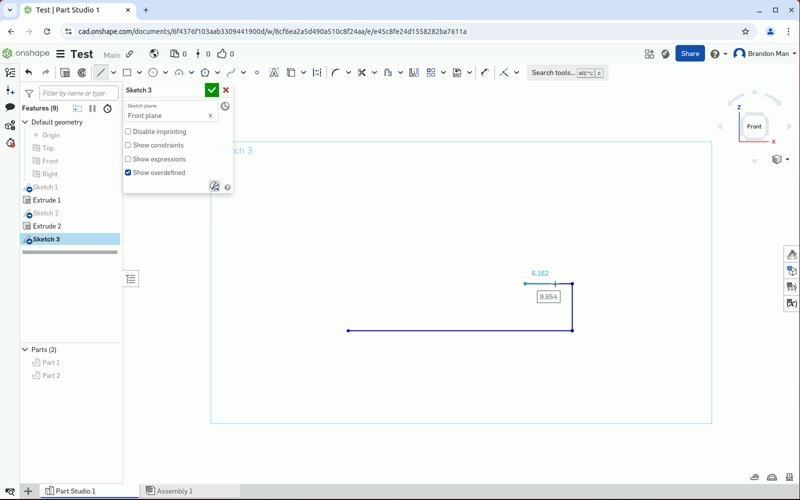
mouse_move(525, 234)
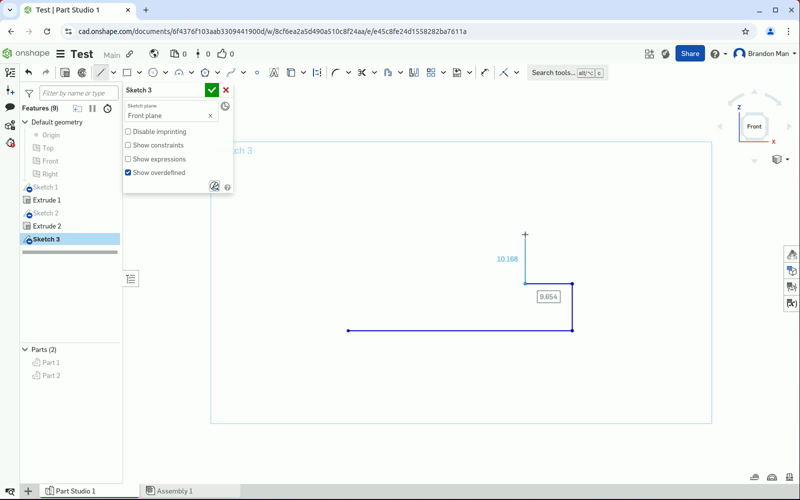
click(525, 234)
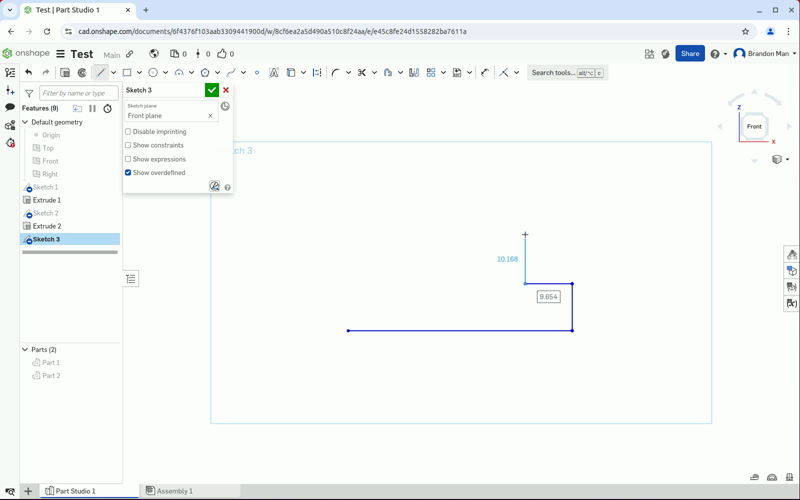
key_up(shift)
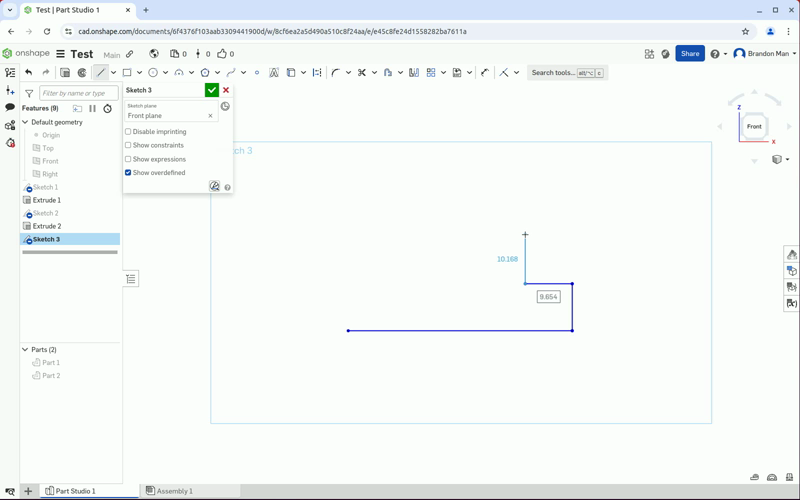
key_down(shift)
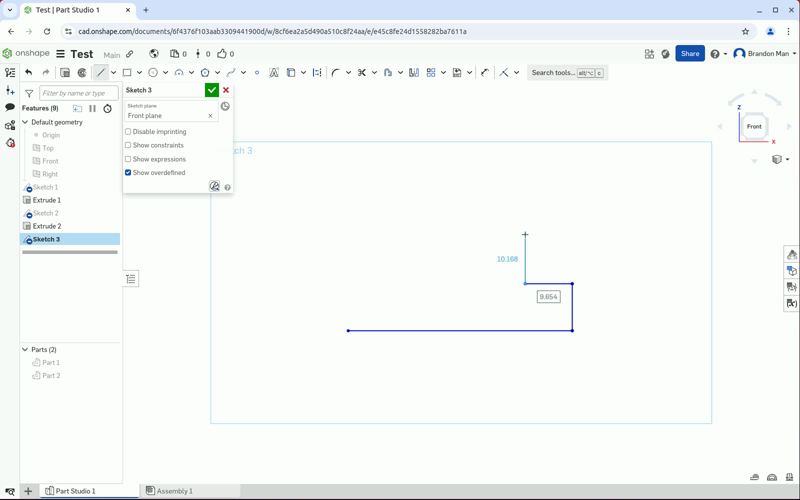
mouse_move(555, 234)
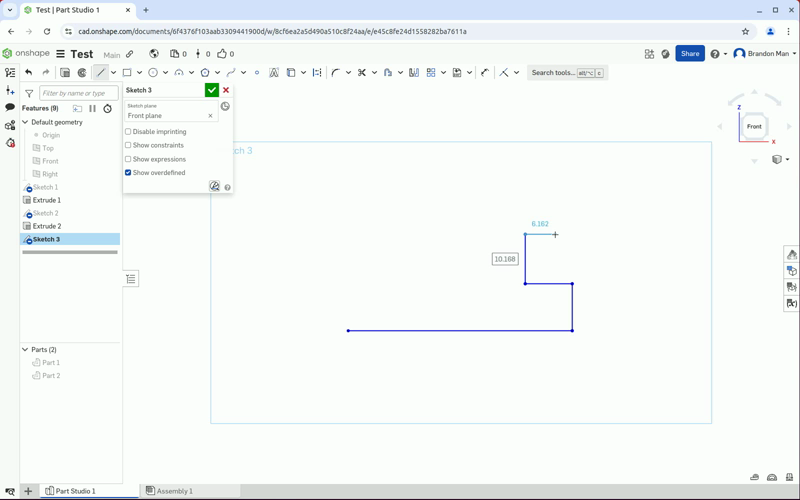
mouse_move(508, 234)
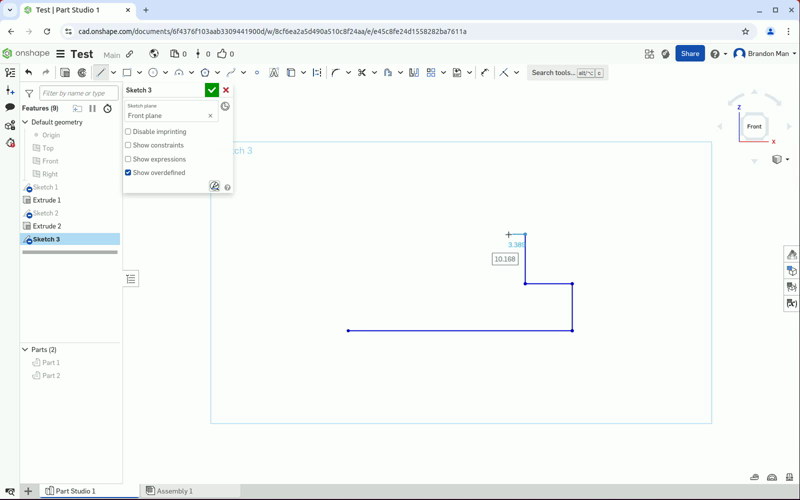
click(508, 234)
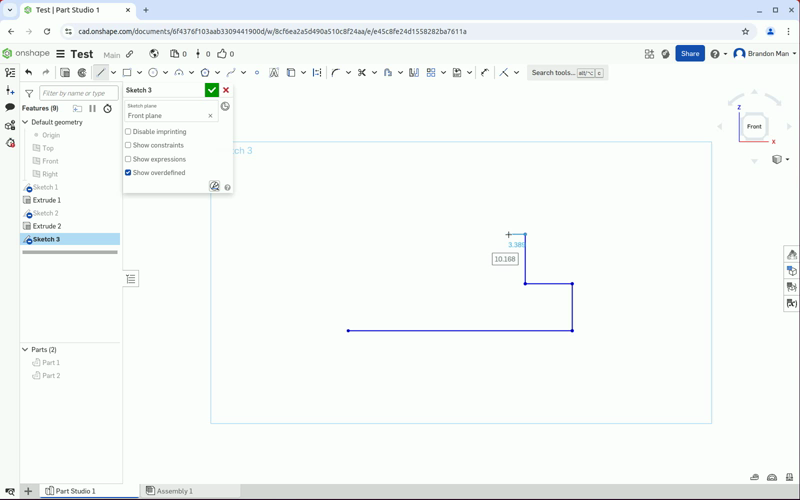
key_up(shift)
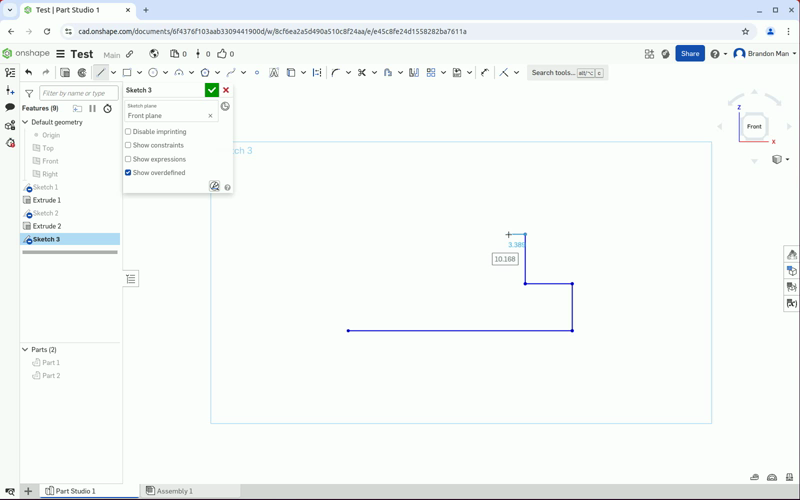
key(esc)
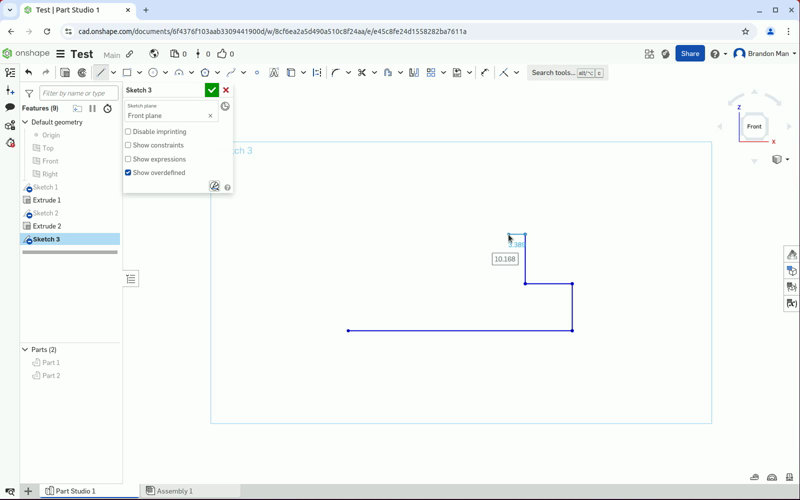
key(a)
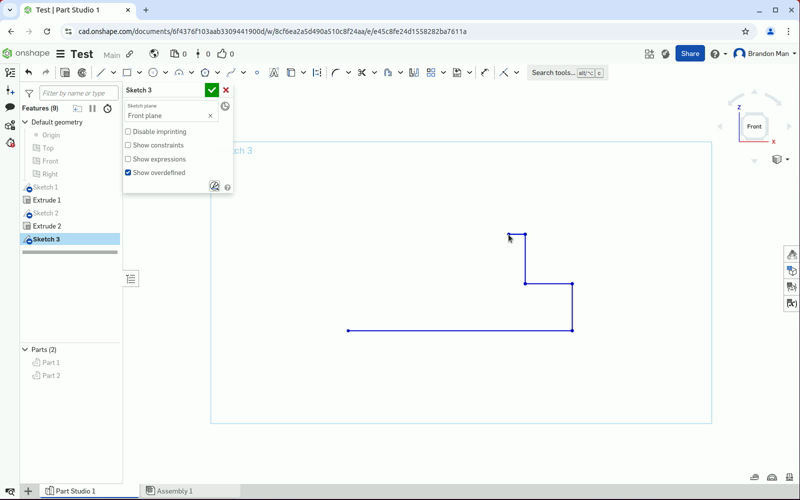
mouse_move(508, 234)
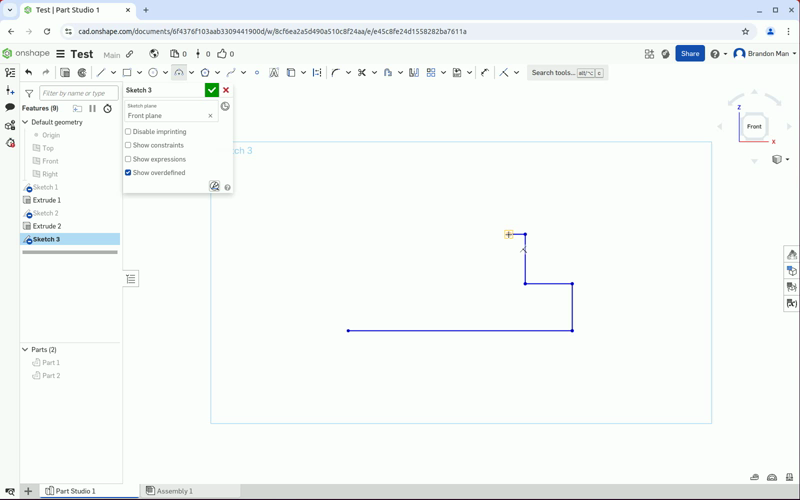
click(508, 234)
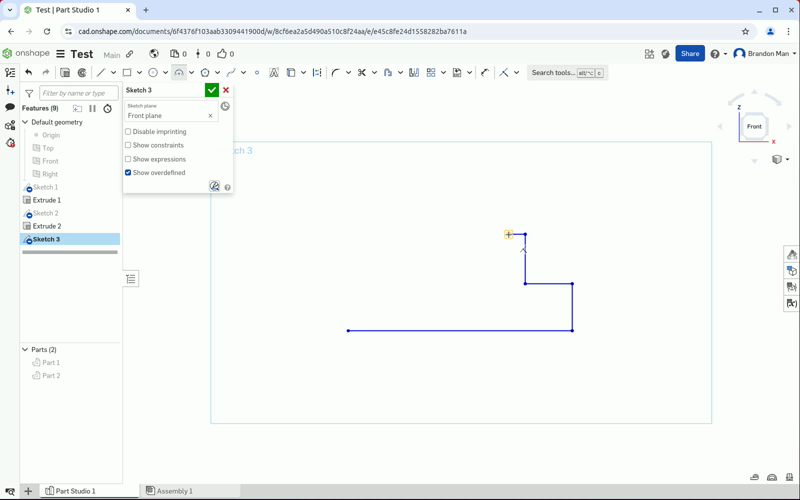
key_down(shift)
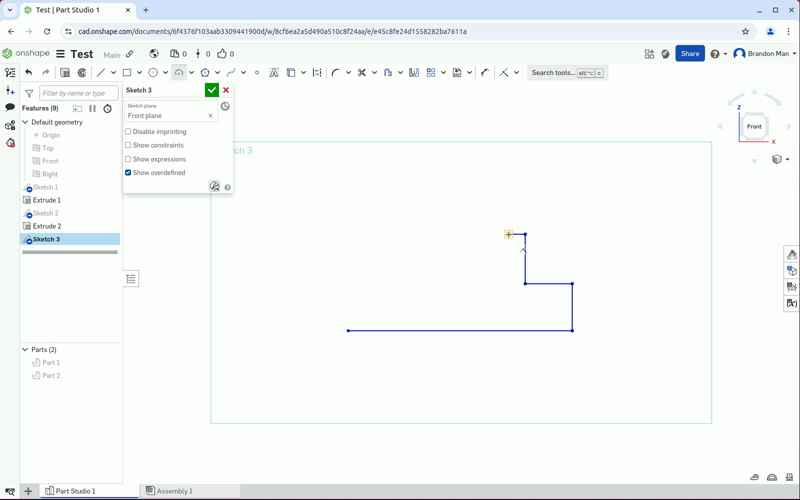
mouse_move(411, 234)
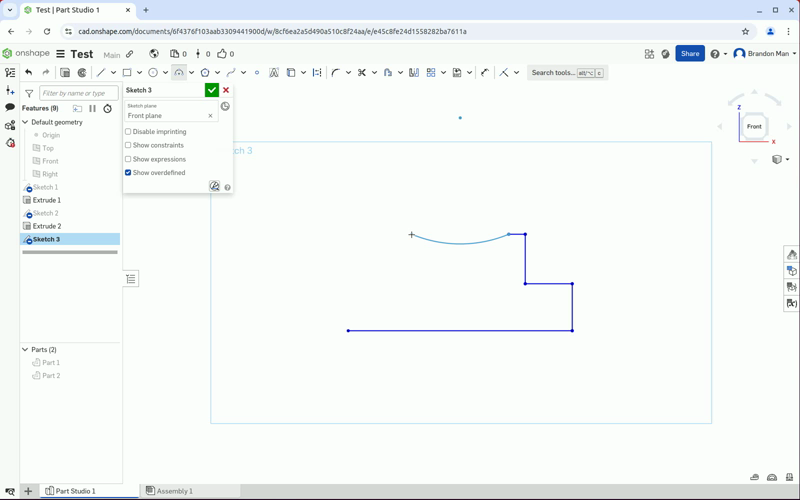
click(411, 234)
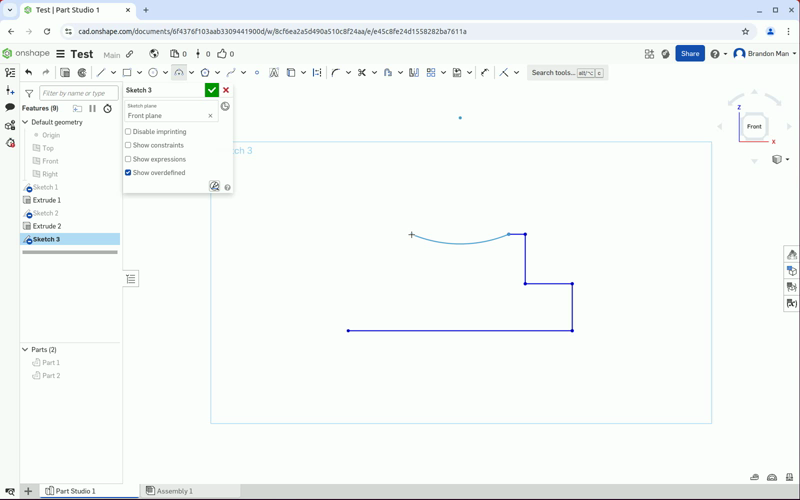
mouse_move(460, 282)
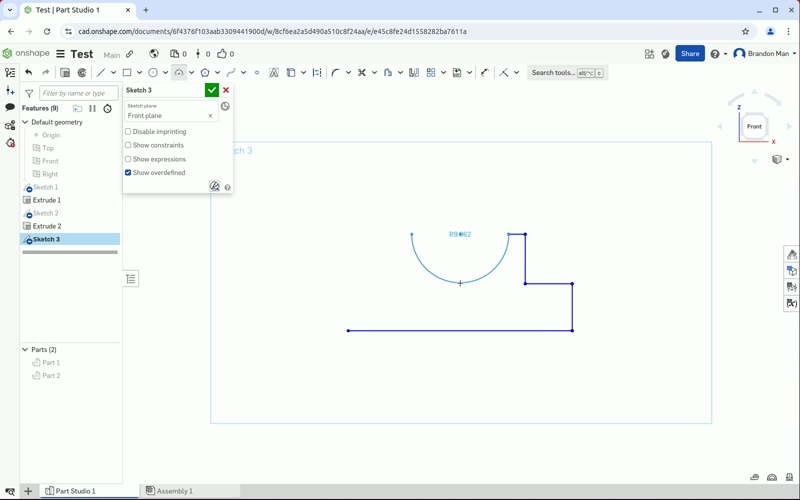
click(460, 282)
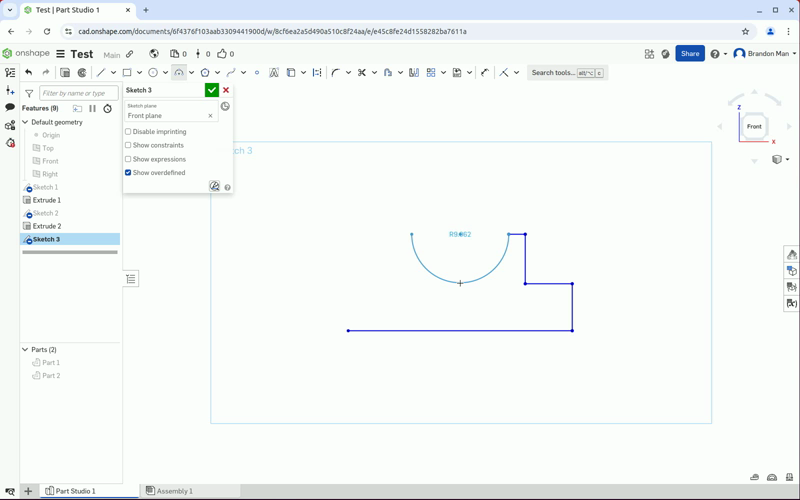
key_up(shift)
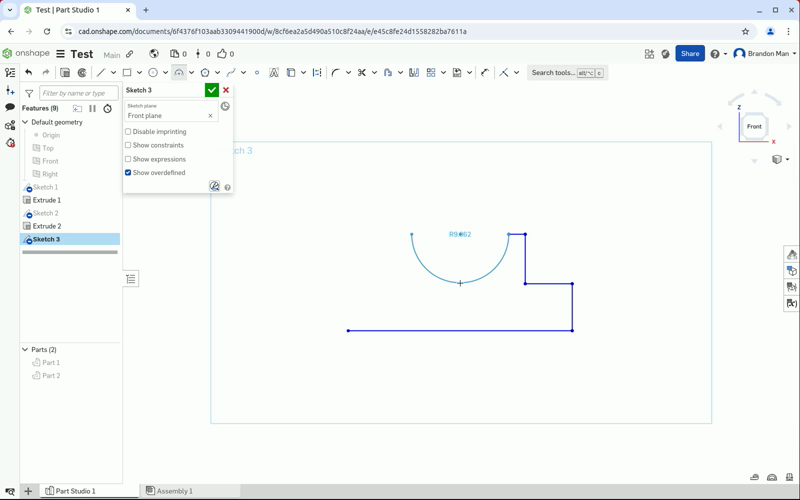
key(esc)
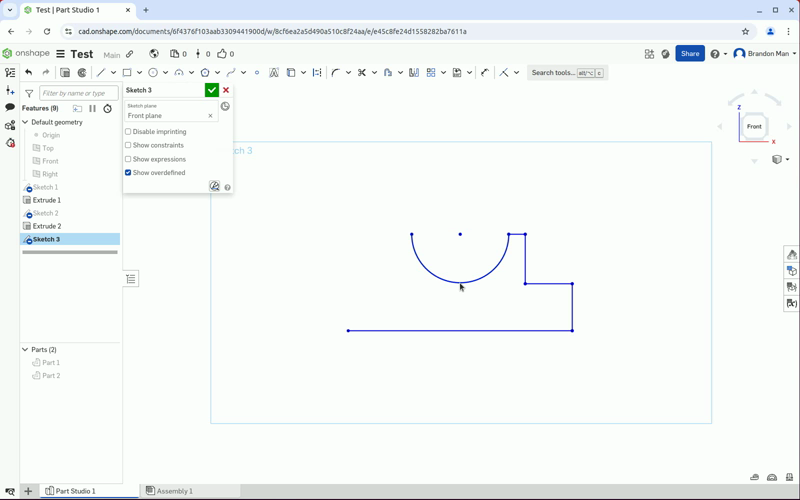
key(l)
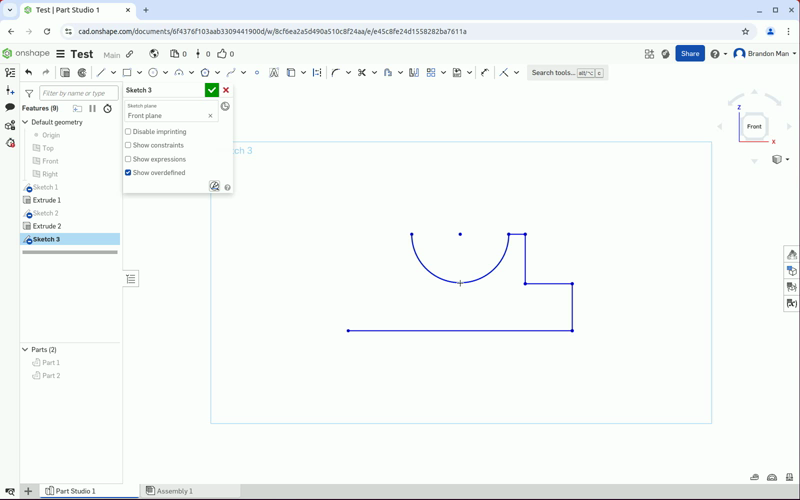
mouse_move(411, 234)
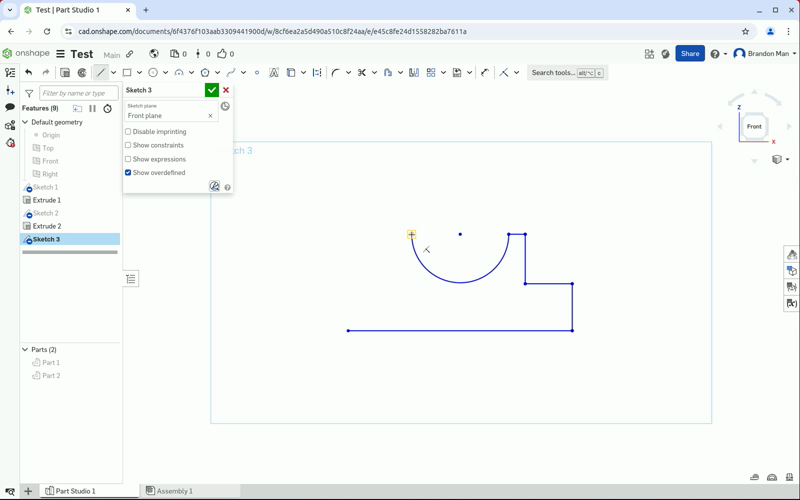
click(411, 234)
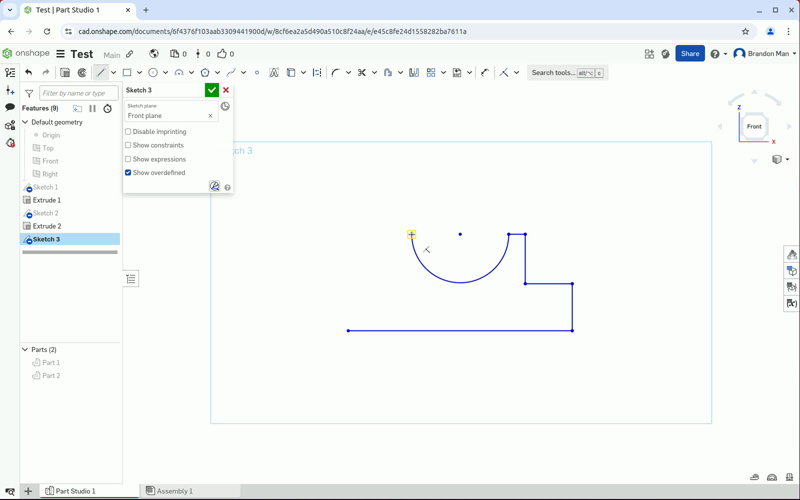
key_down(shift)
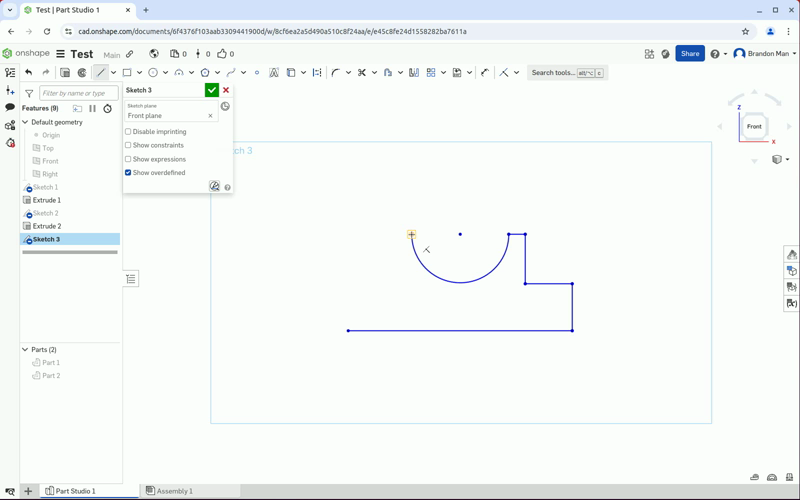
mouse_move(441, 234)
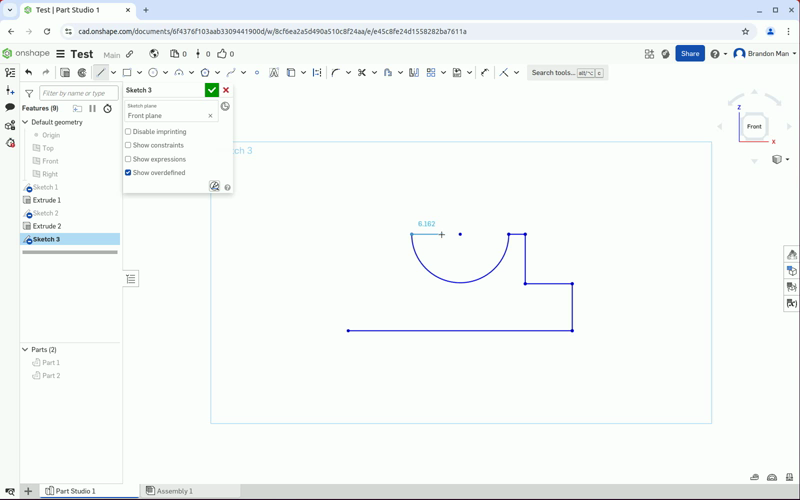
mouse_move(395, 234)
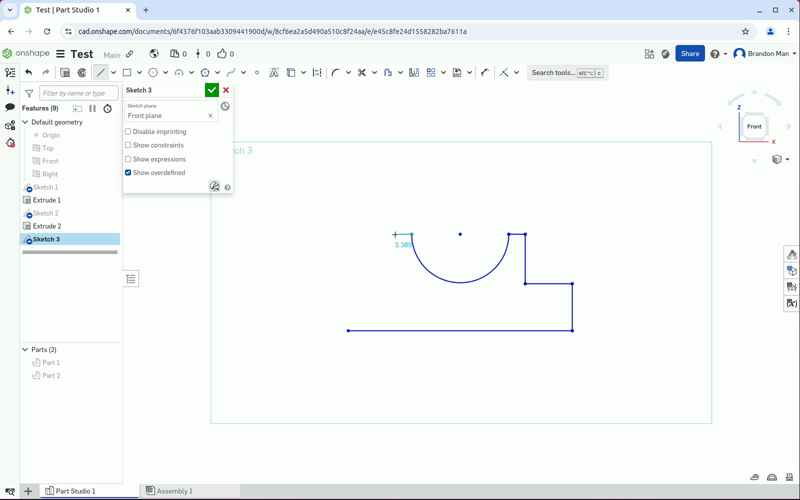
click(395, 234)
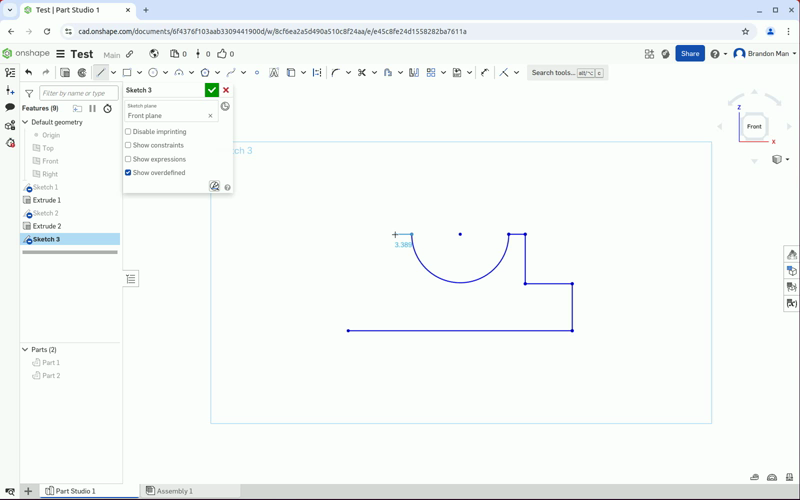
key_up(shift)
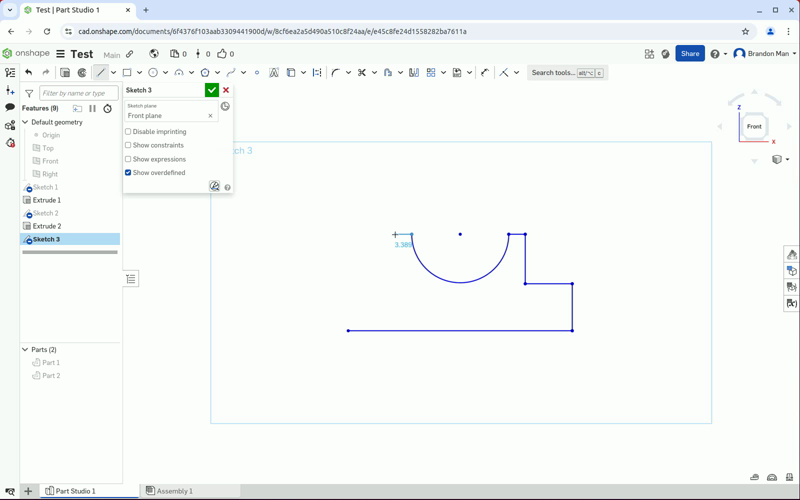
key_down(shift)
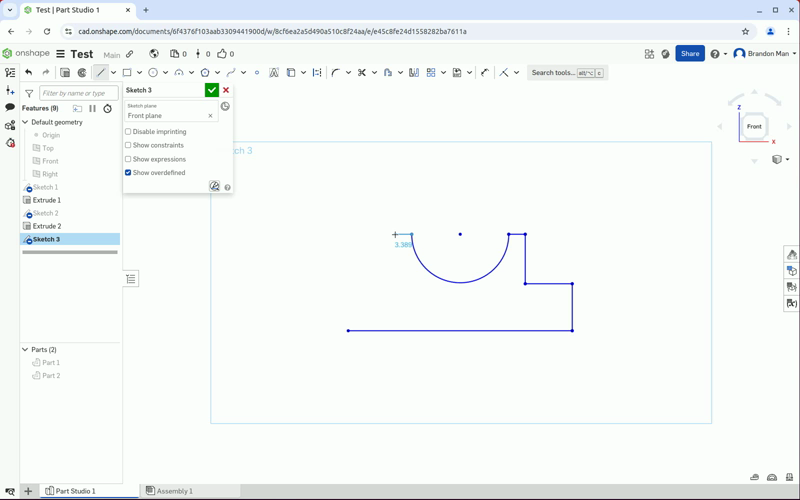
mouse_move(425, 234)
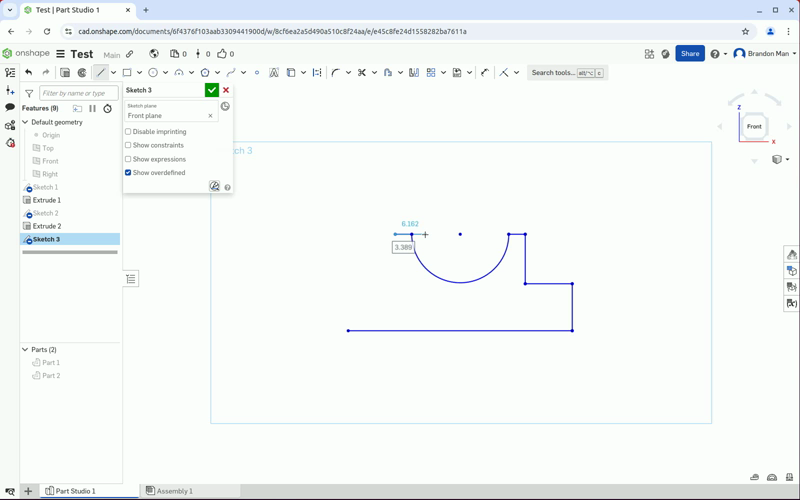
mouse_move(395, 283)
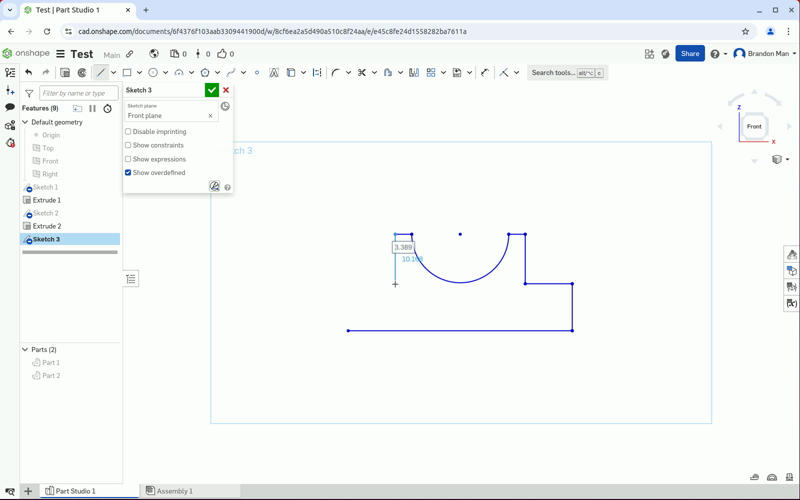
click(395, 283)
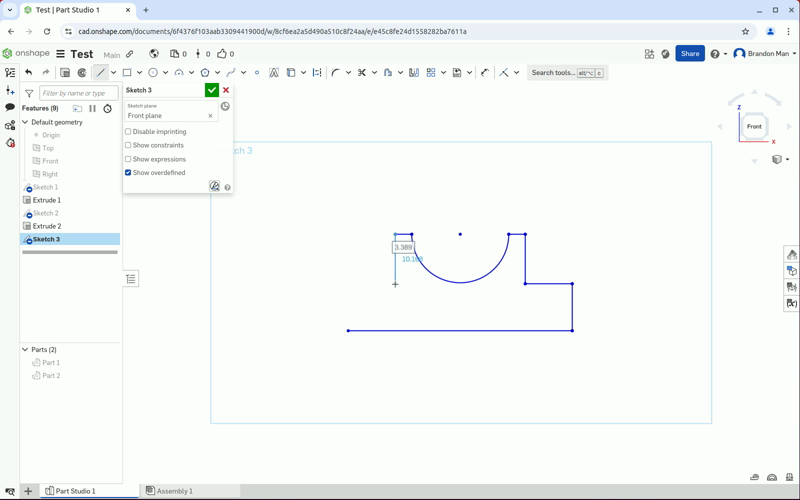
key_up(shift)
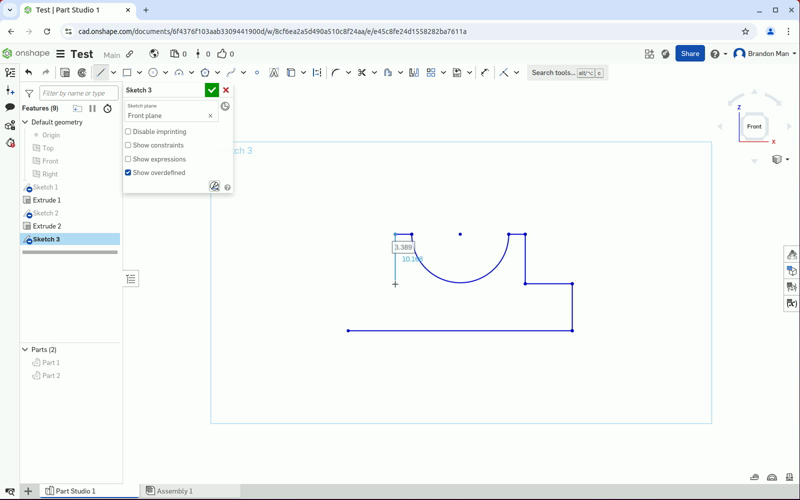
key_down(shift)
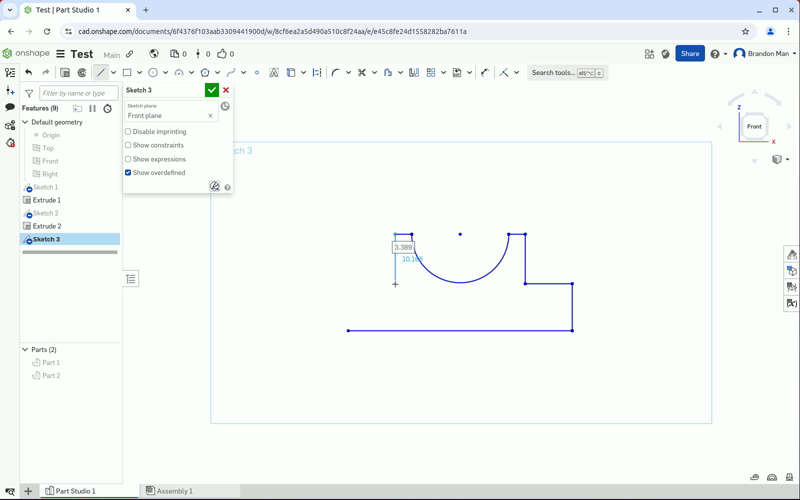
mouse_move(425, 283)
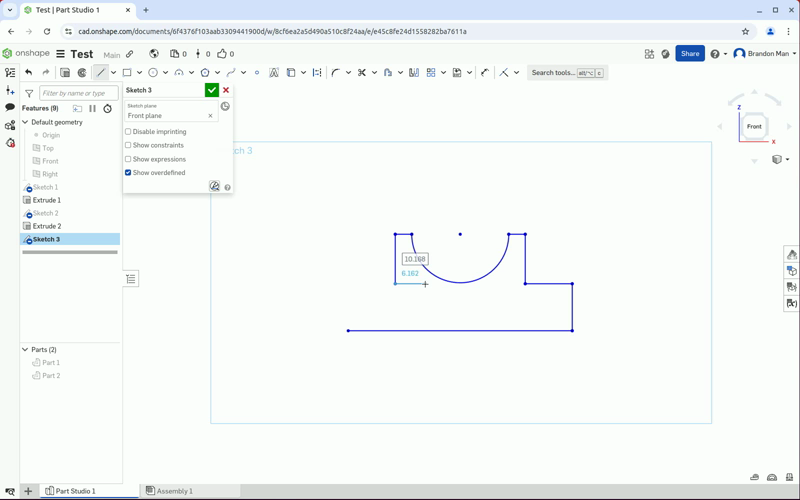
mouse_move(348, 283)
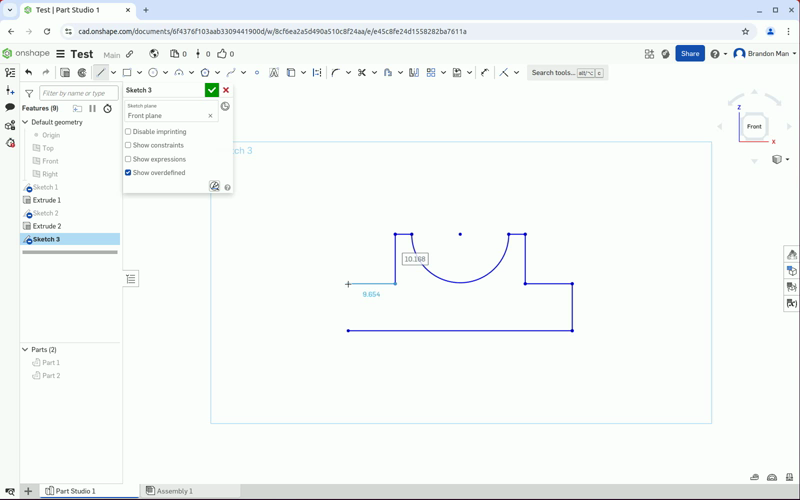
click(348, 283)
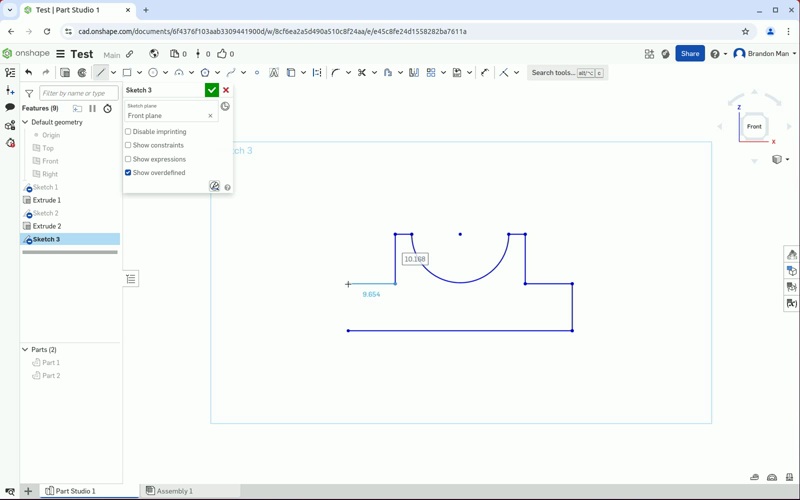
key_up(shift)
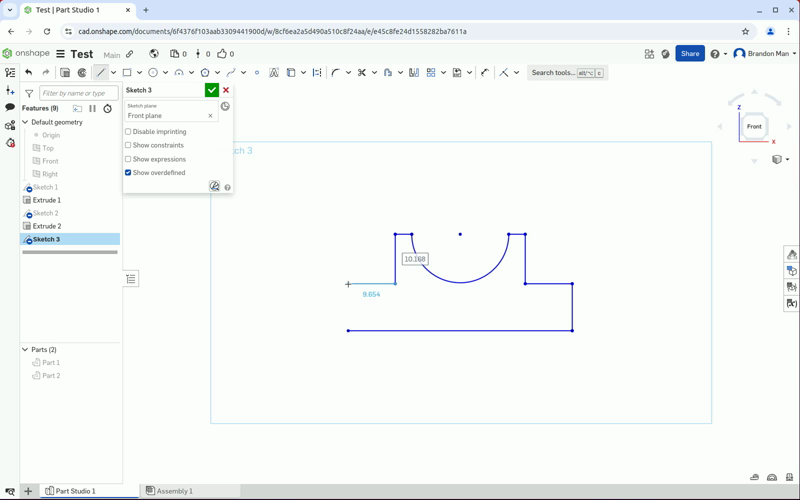
mouse_move(378, 283)
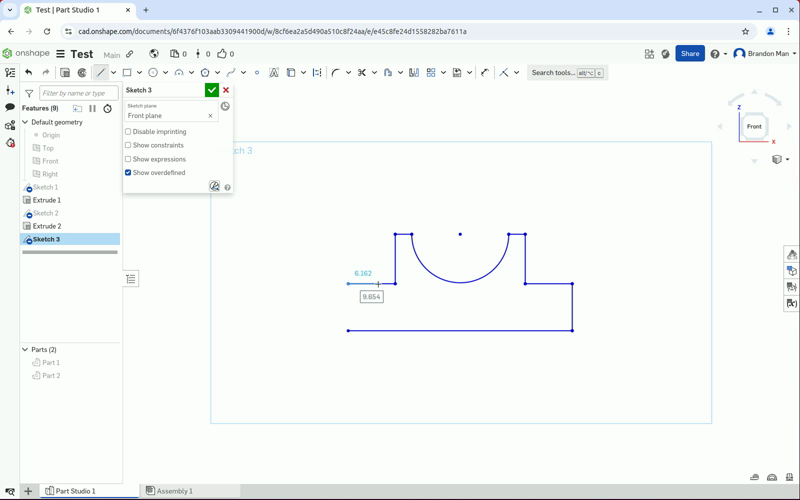
key_down(shift)
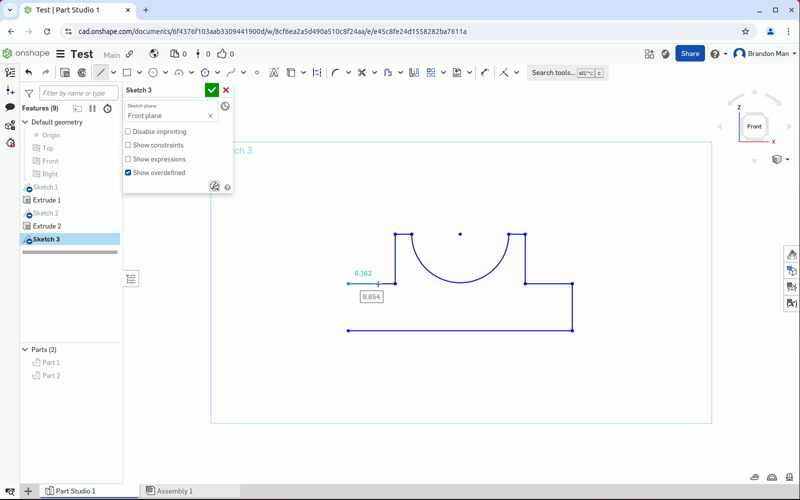
mouse_move(348, 330)
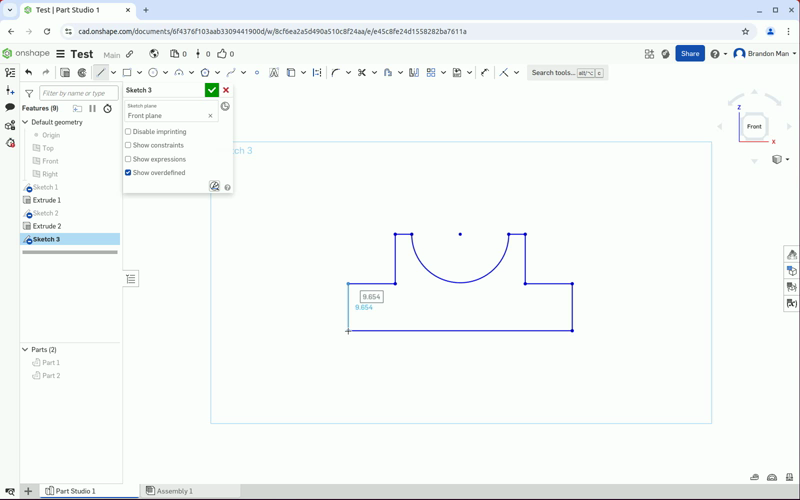
key_up(shift)
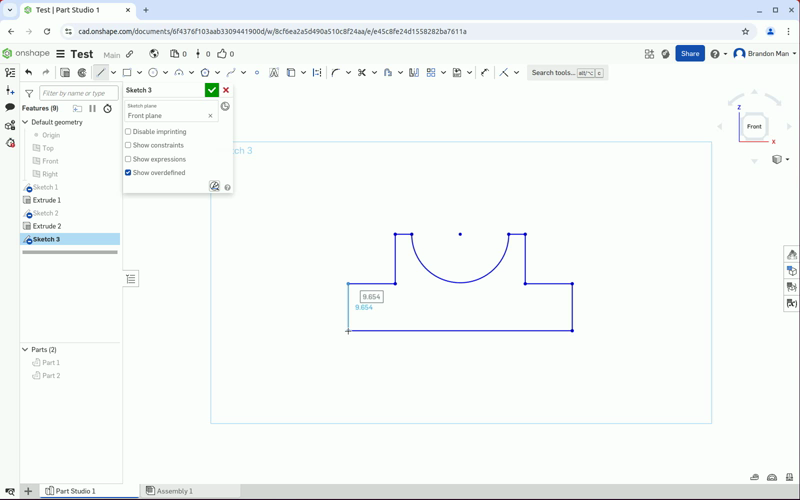
click(348, 330)
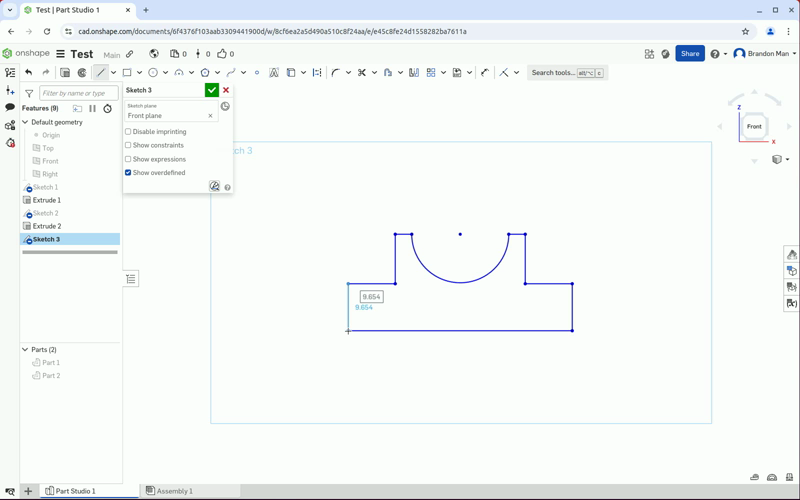
key(esc)
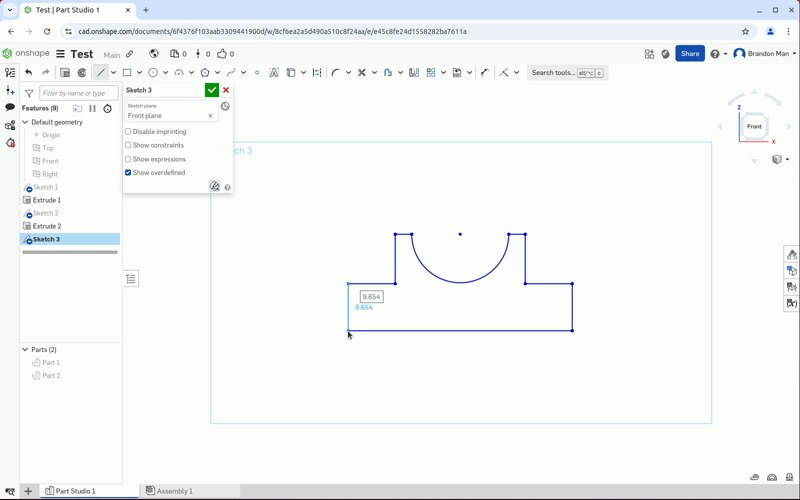
mouse_move(507, 295)
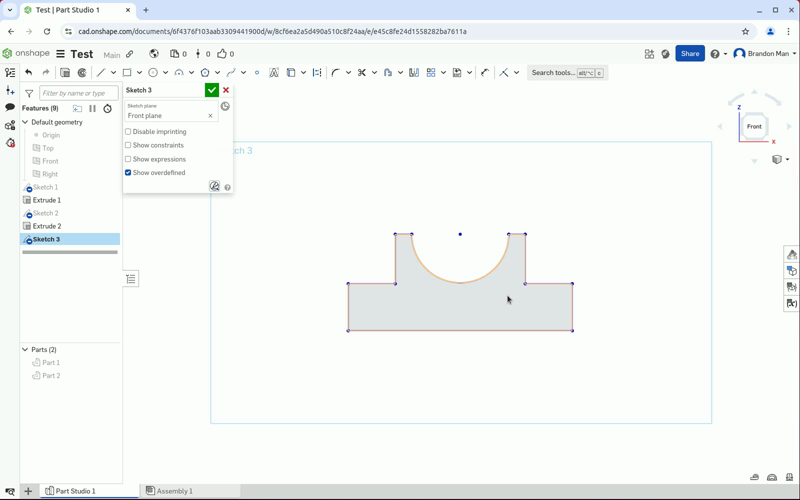
scroll(6)
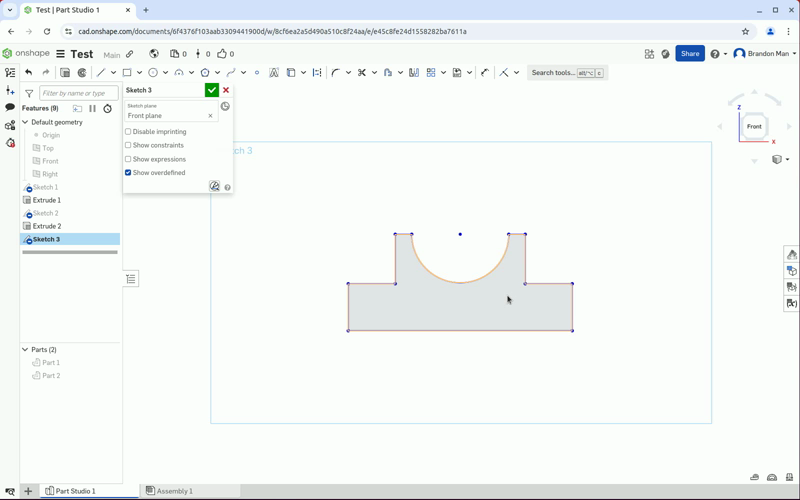
scroll(6)
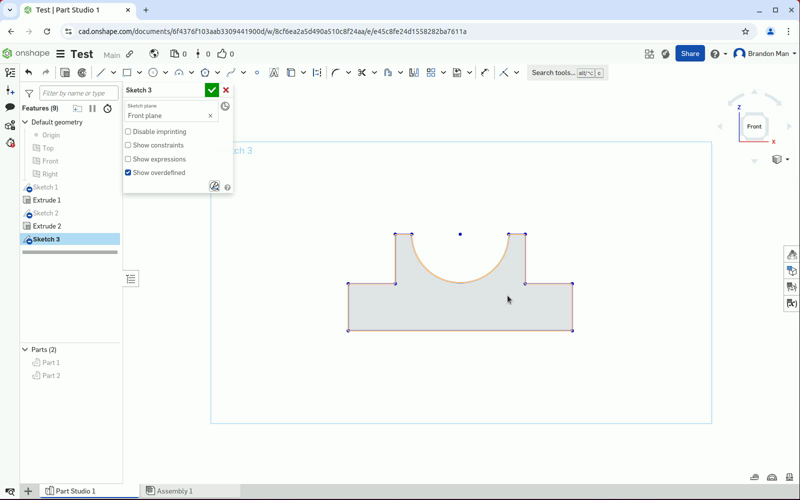
scroll(6)
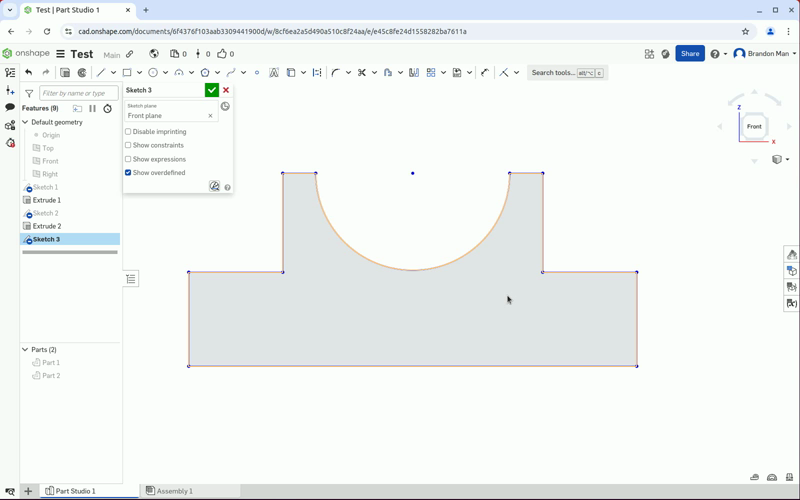
scroll(6)
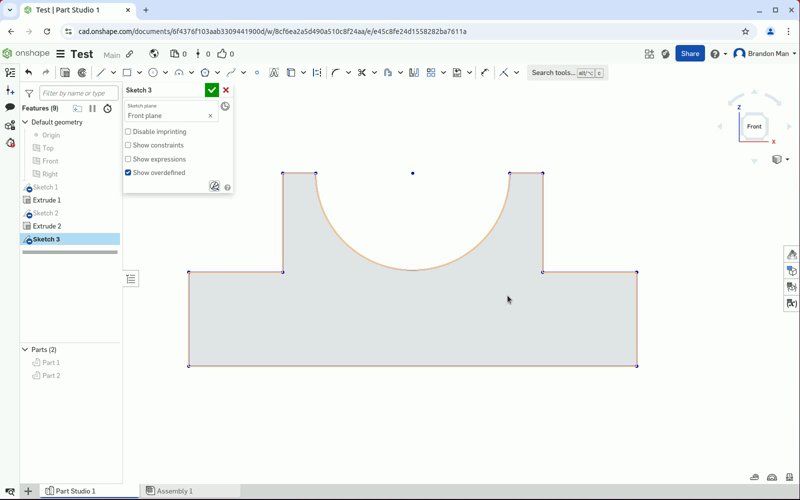
scroll(6)
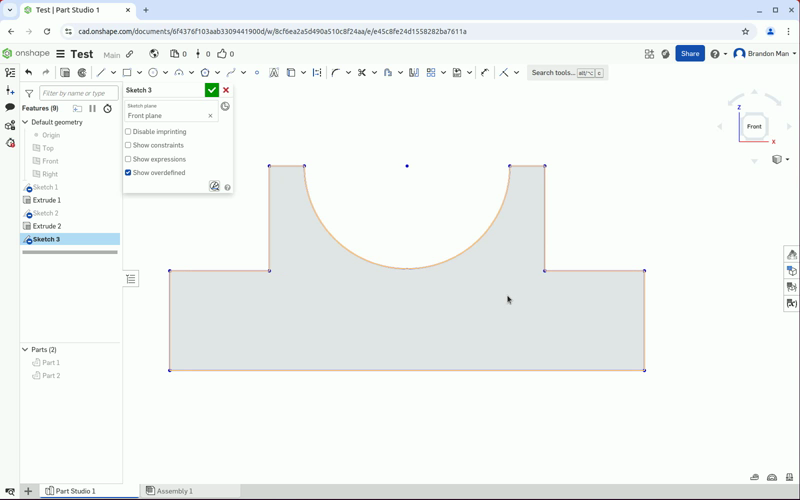
scroll(6)
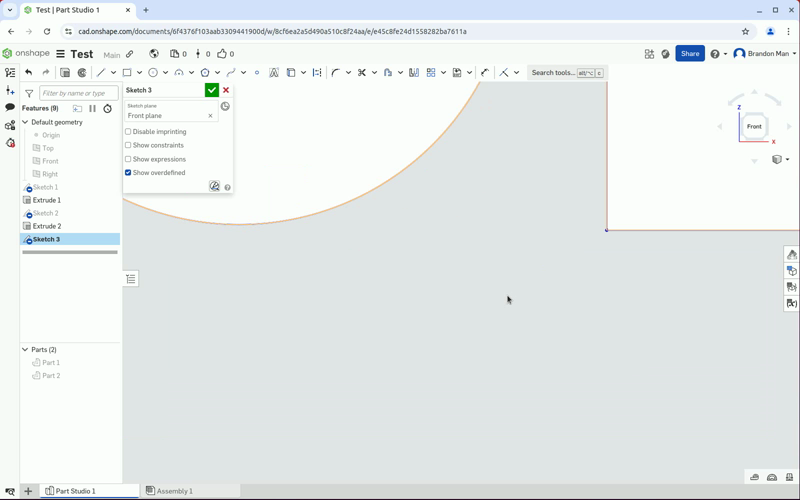
scroll(6)
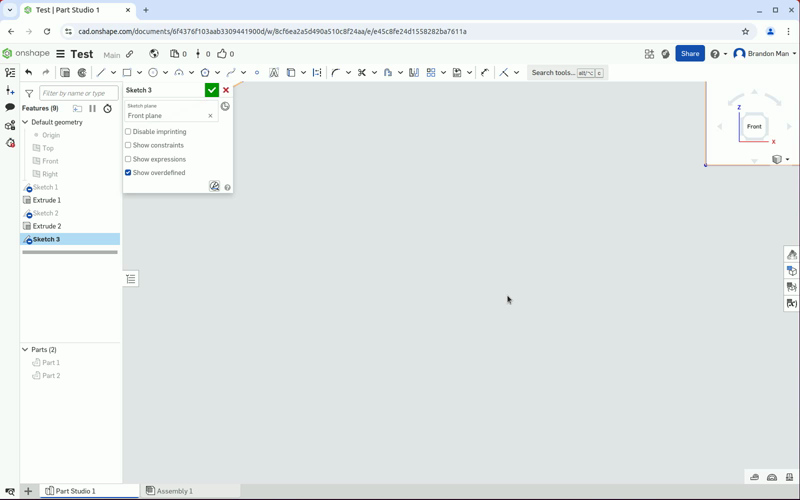
click(507, 295)
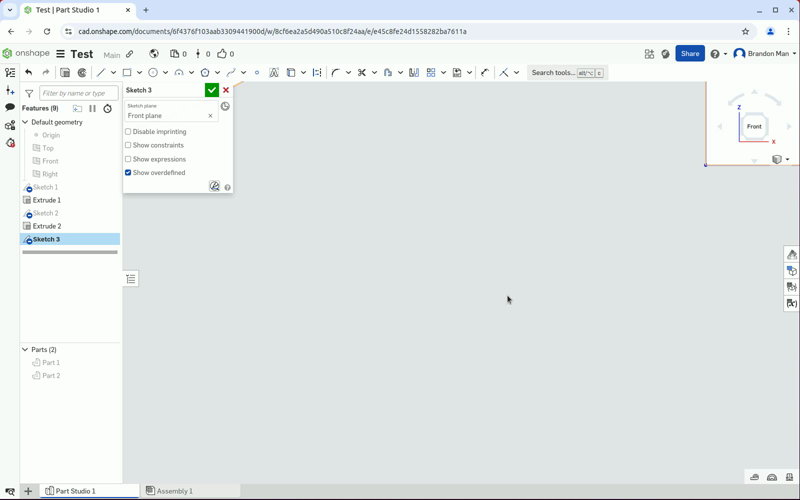
scroll(-6)
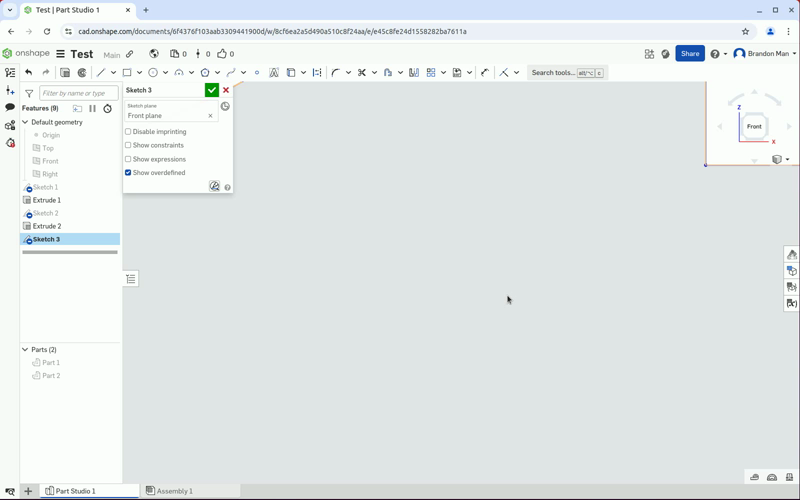
scroll(-6)
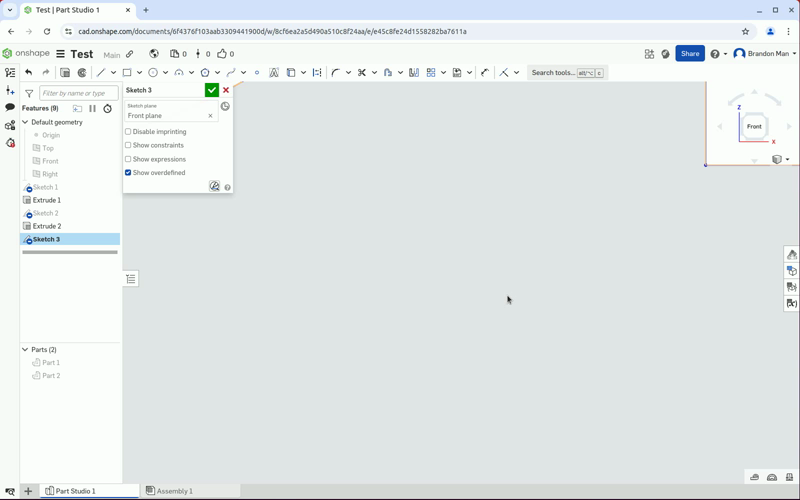
scroll(-6)
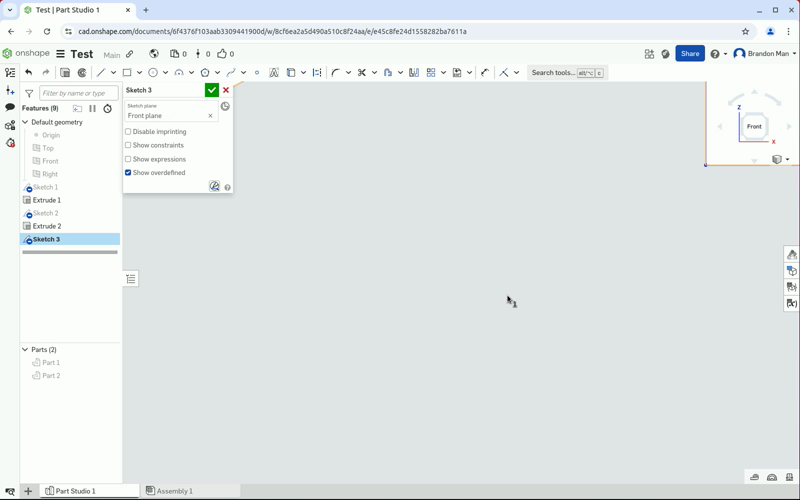
scroll(-6)
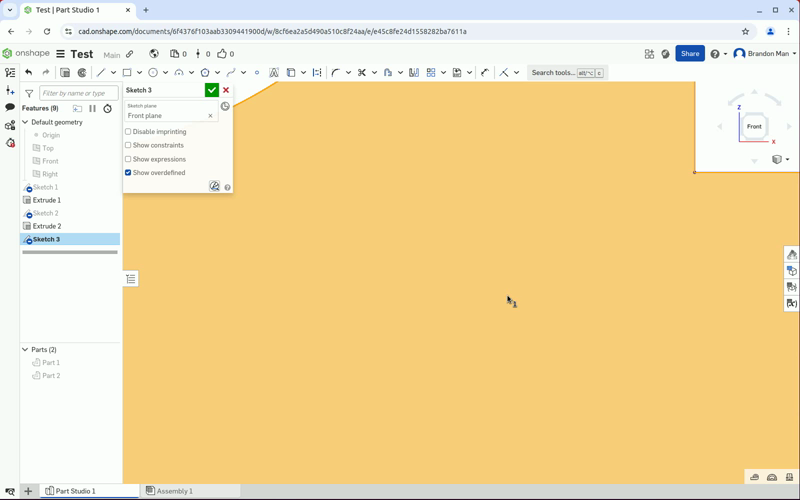
scroll(-6)
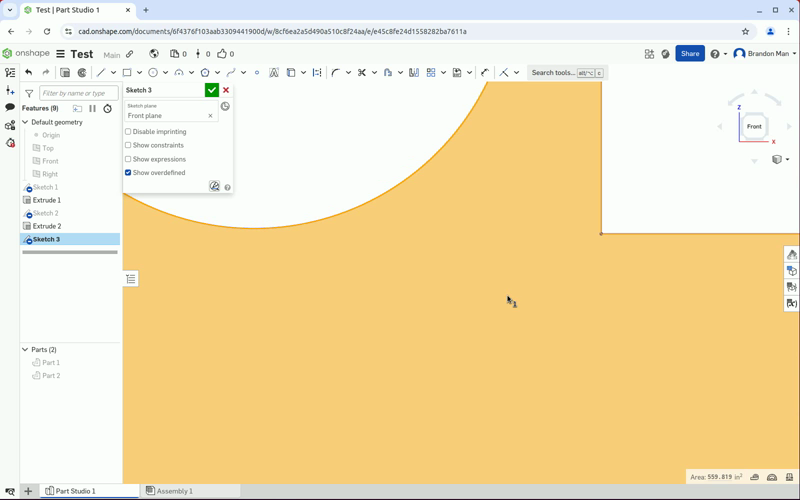
scroll(-6)
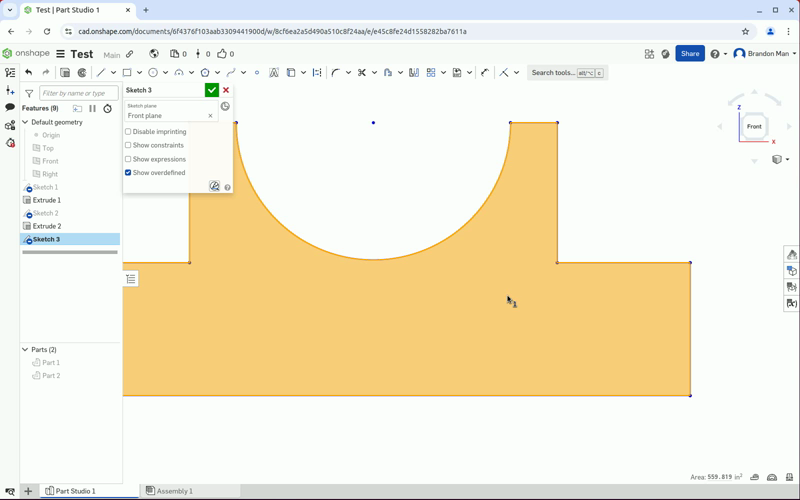
scroll(-6)
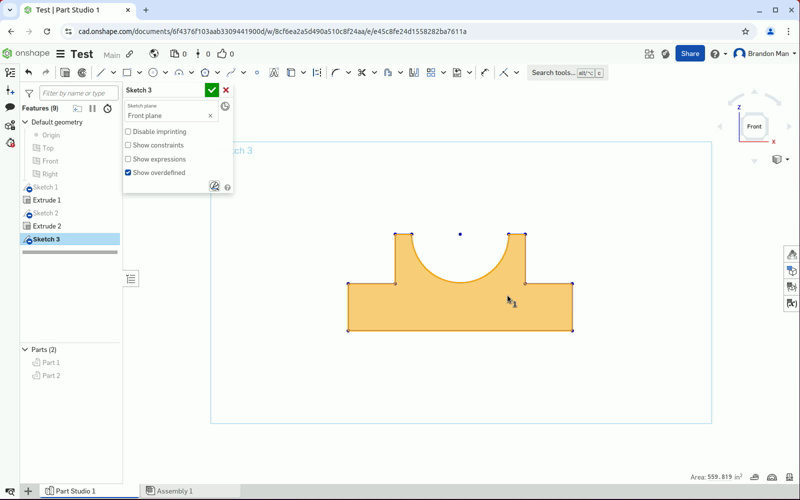
mouse_move(73, 352)
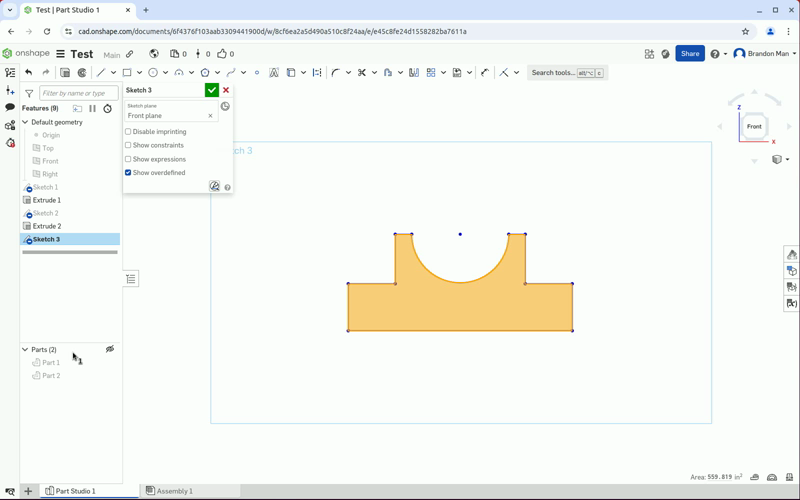
key(shift+y)
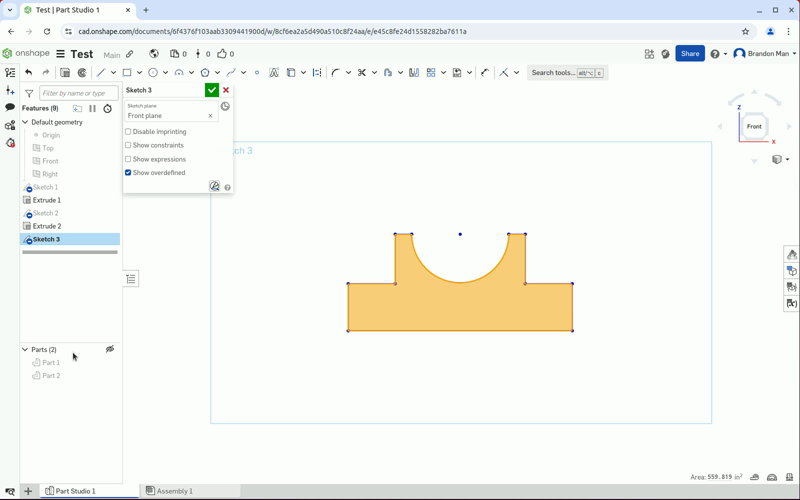
key(shift+e)
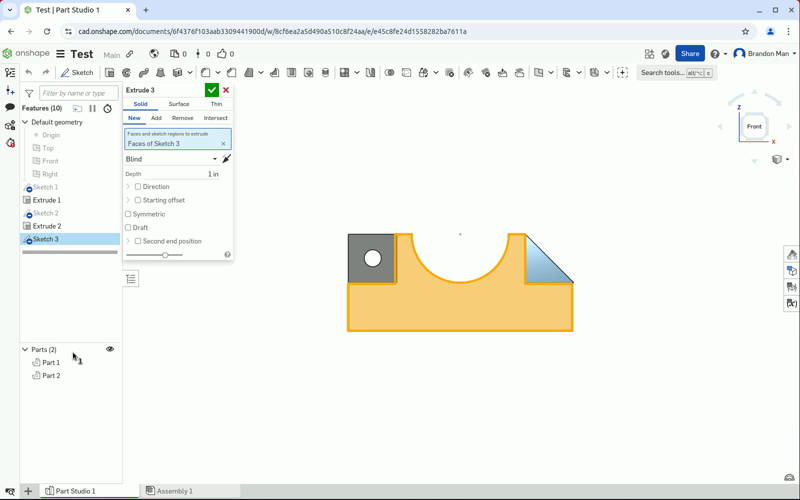
mouse_move(143, 106)
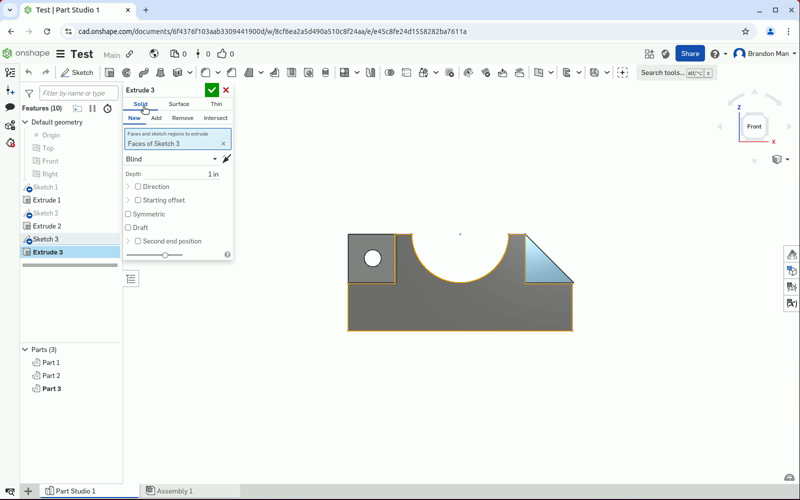
click(143, 106)
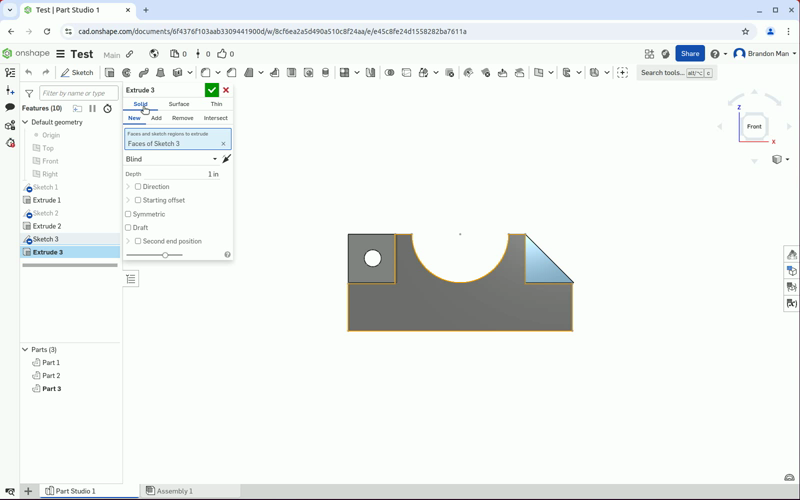
mouse_move(137, 120)
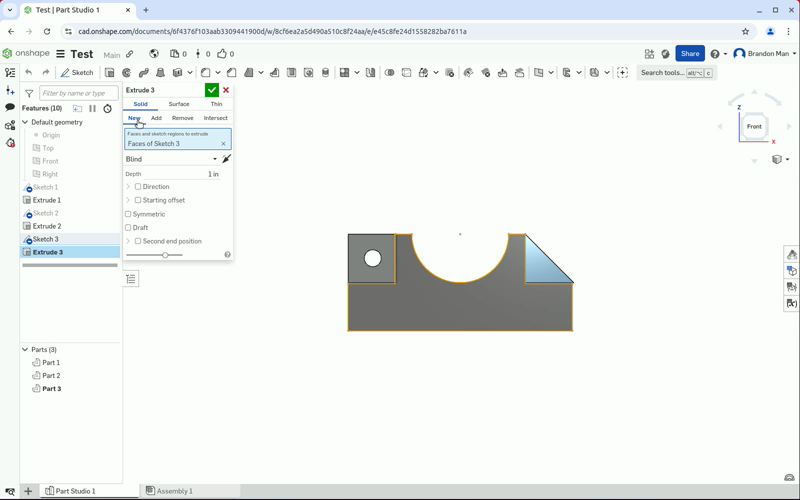
click(137, 120)
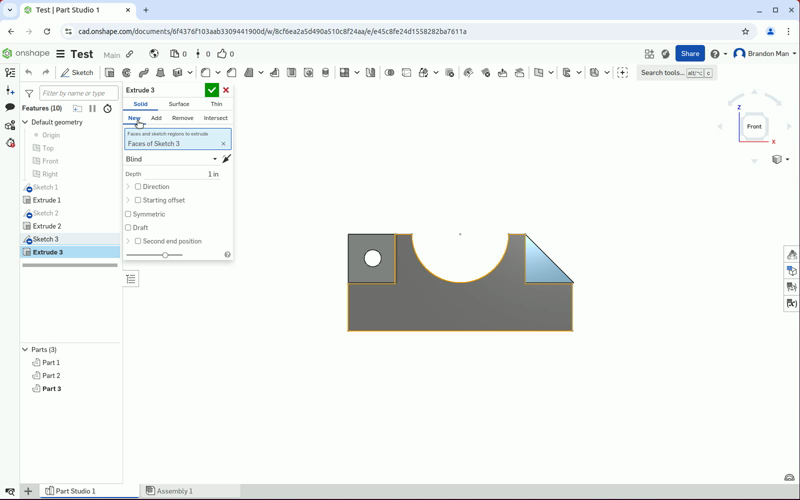
key(tab, 4)
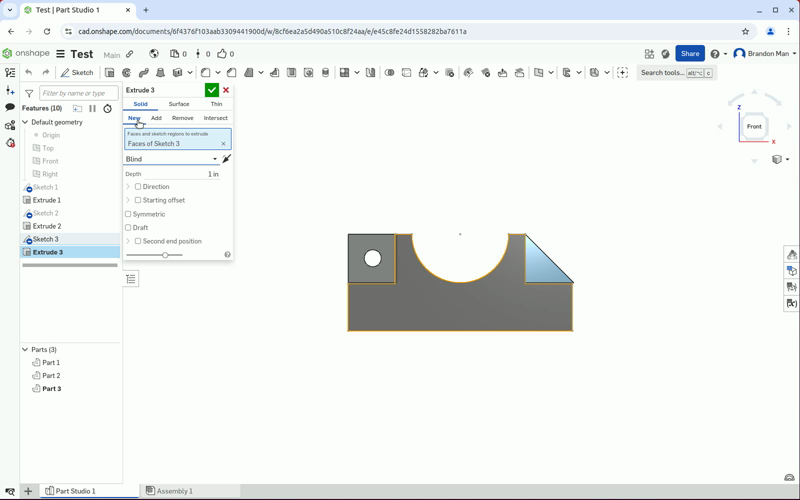
text(23.108)
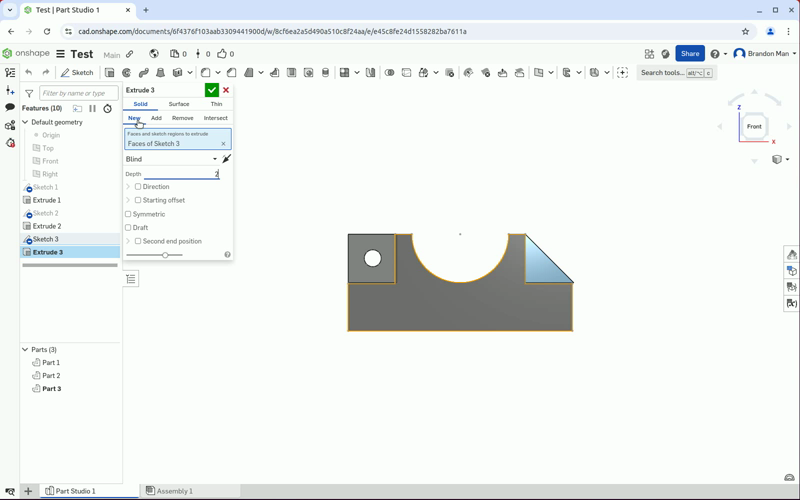
key(enter)
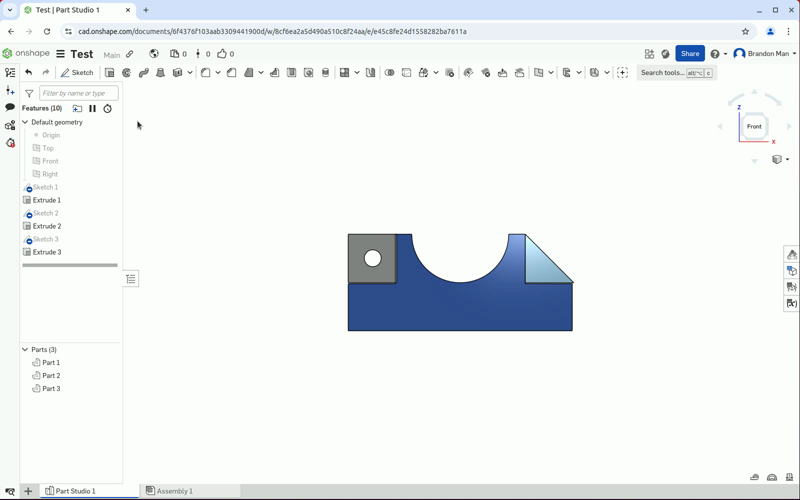
key(shift+h)
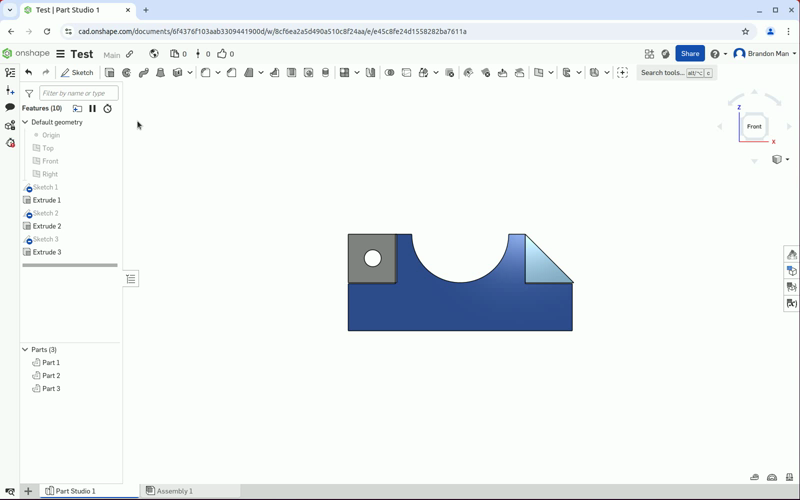
key(shift+h)
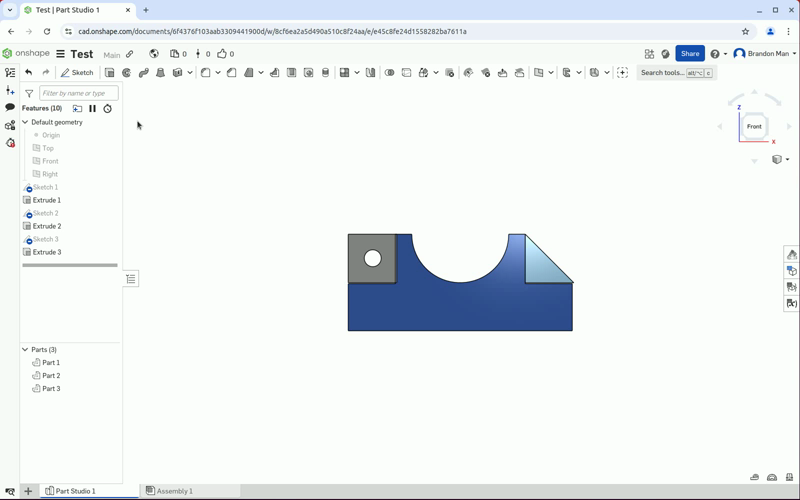
mouse_move(73, 189)
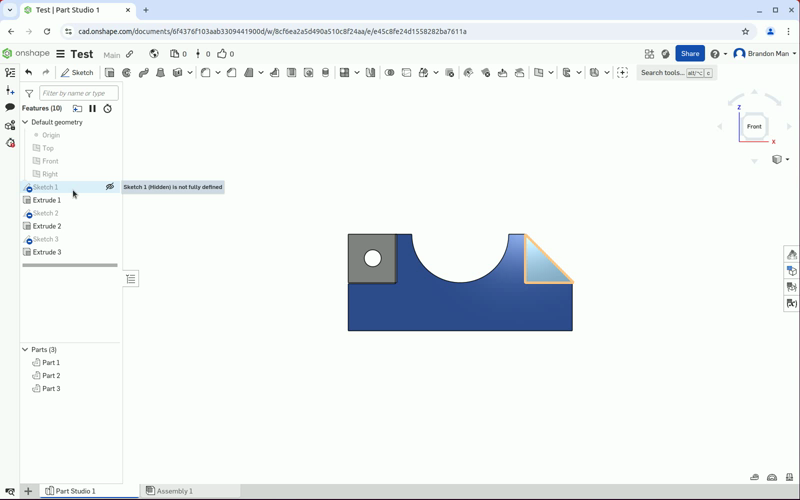
click(73, 189)
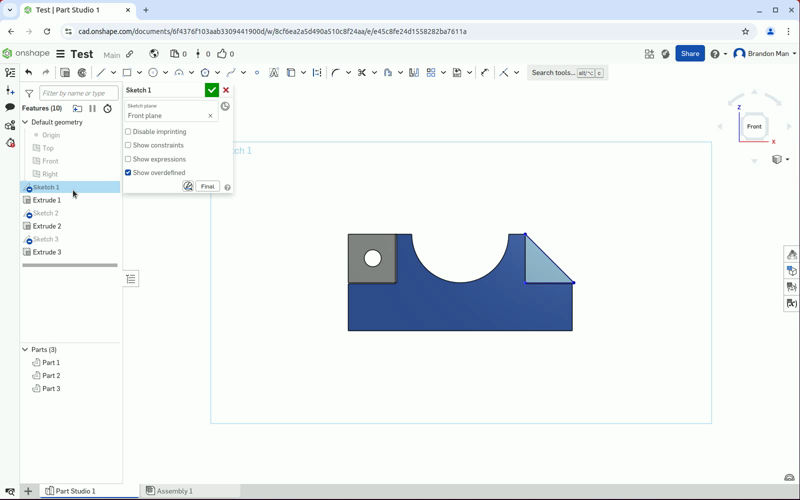
mouse_move(229, 92)
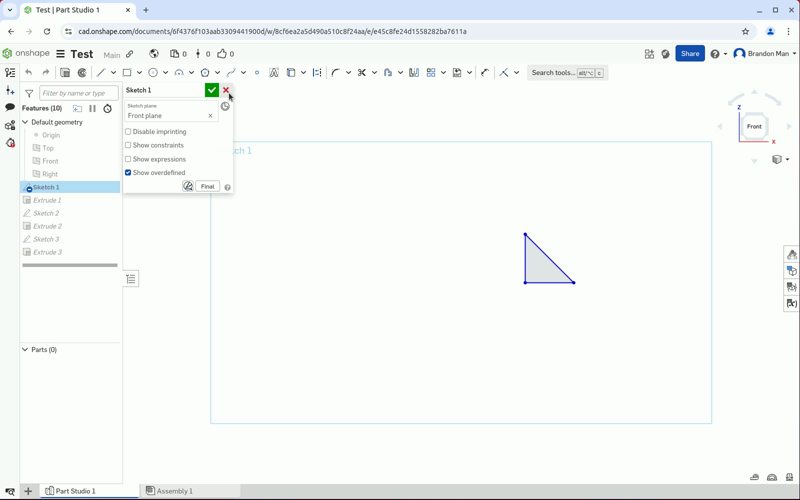
click(229, 92)
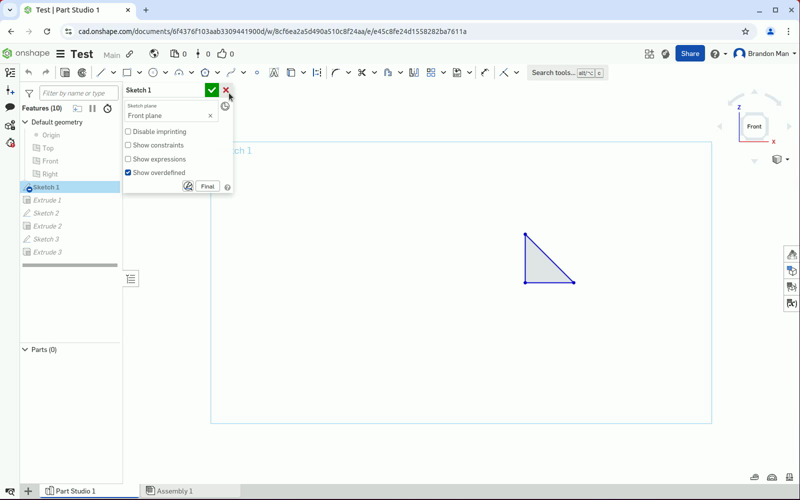
mouse_move(73, 352)
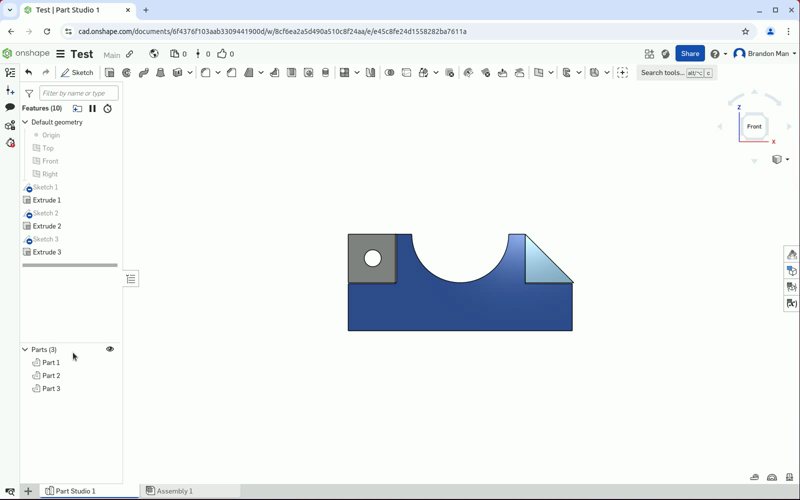
key(y)
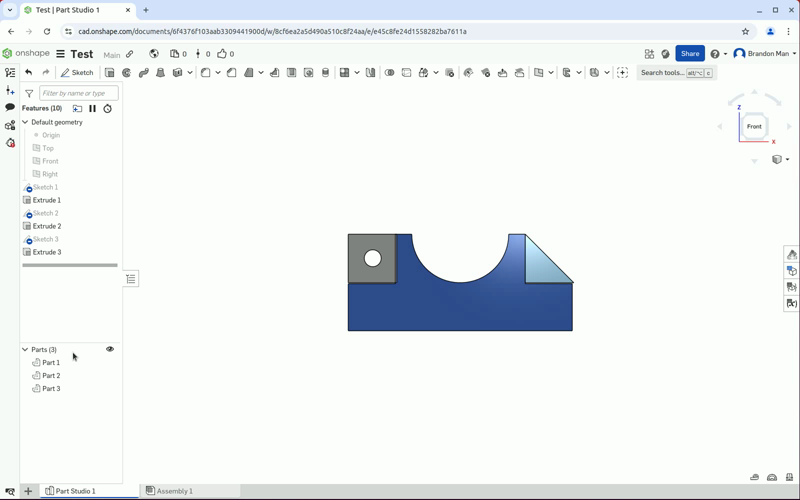
key(shift+p)
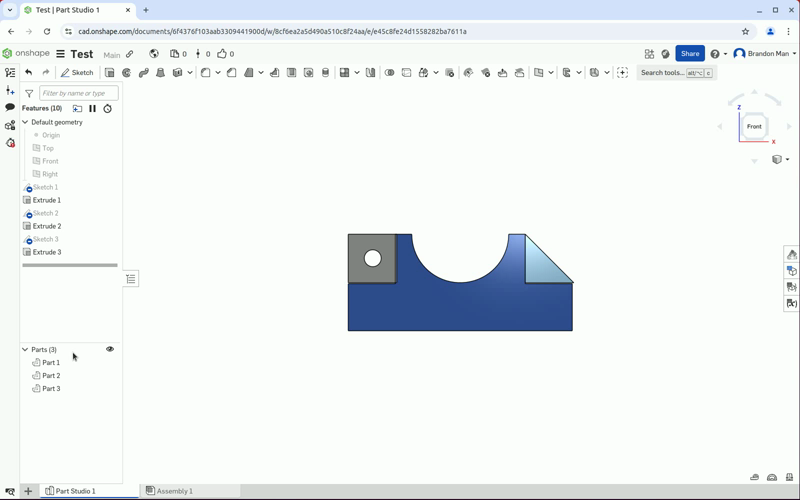
key(space)
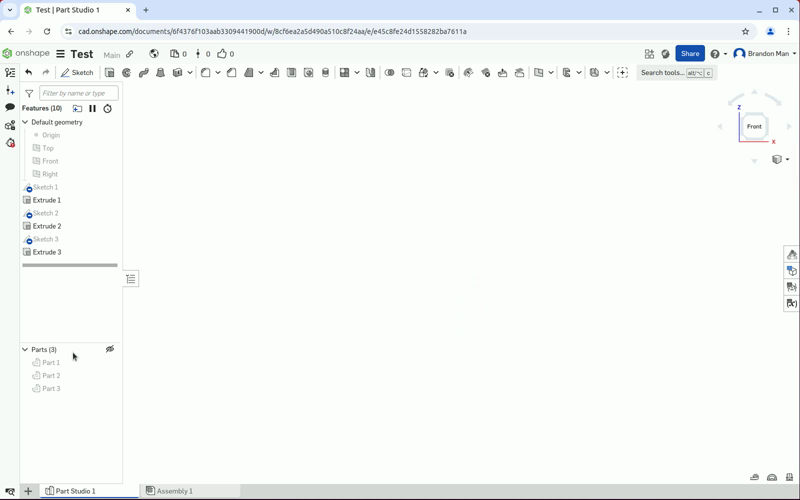
key_down(shift)
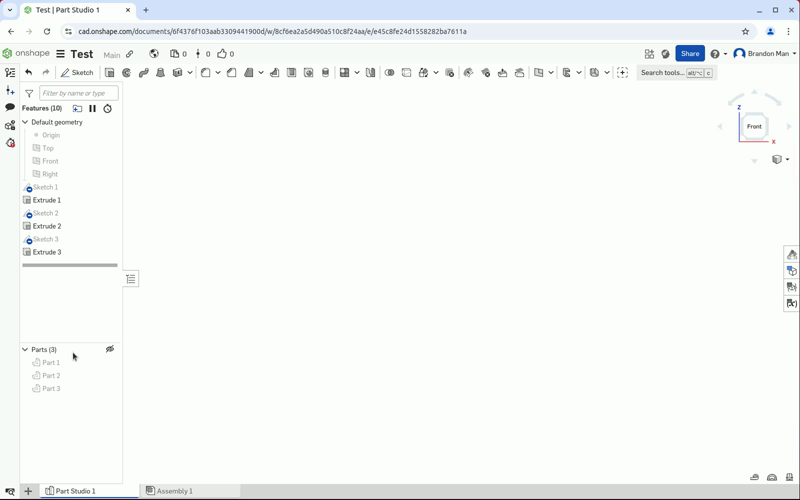
key(left)
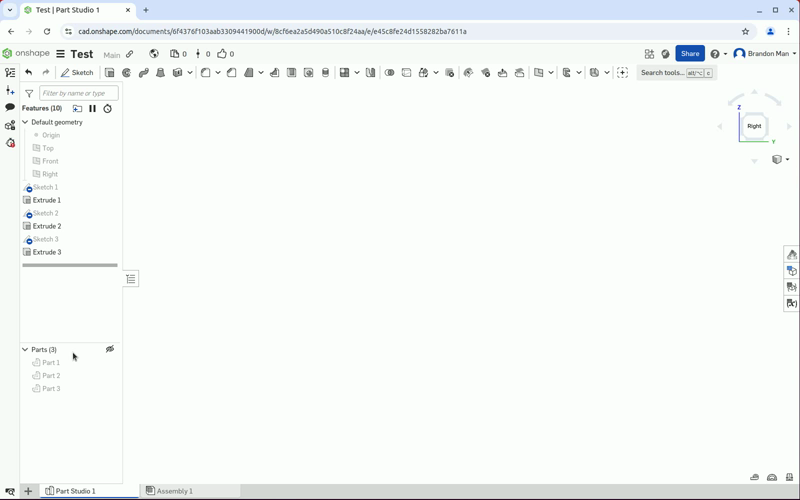
key_up(shift)
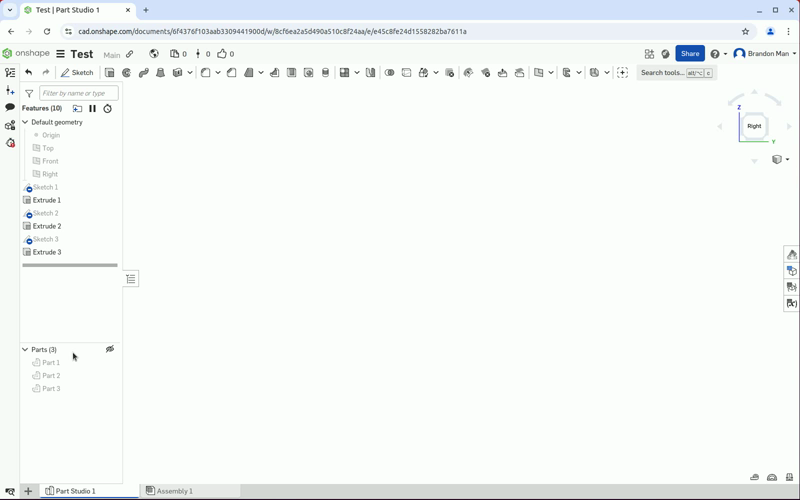
mouse_move(73, 352)
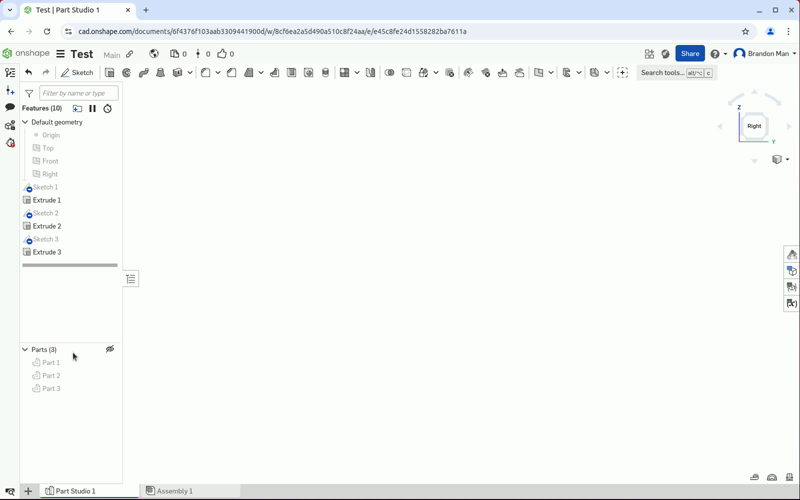
key(shift+y)
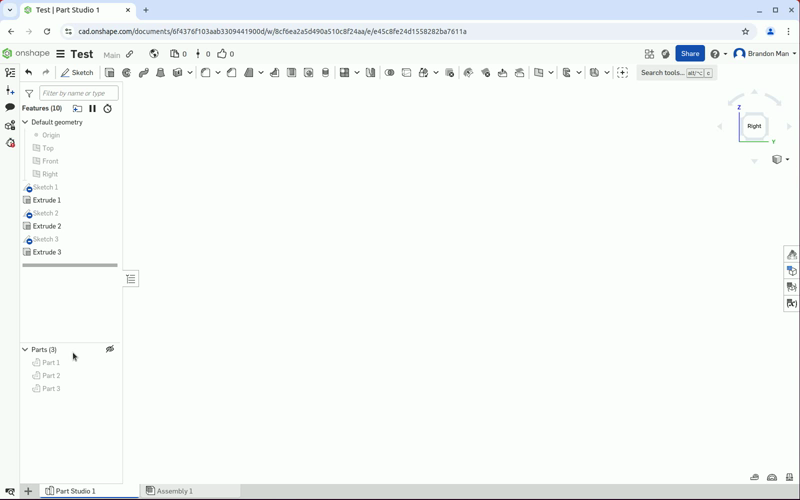
key(shift+s)
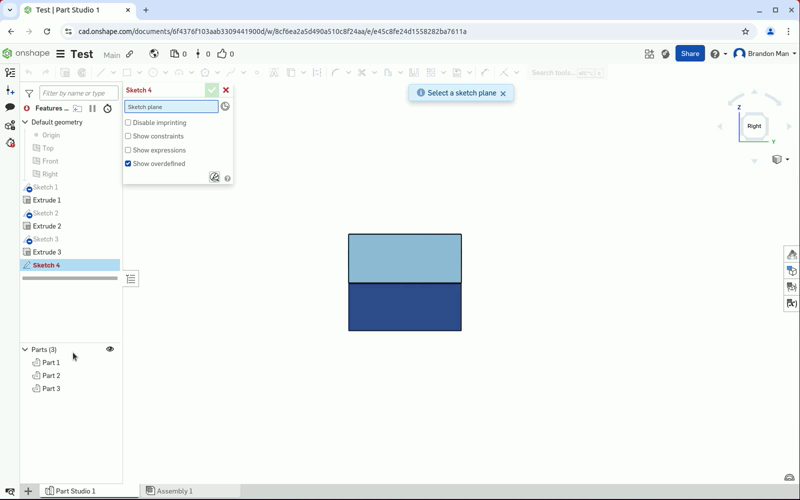
mouse_move(73, 176)
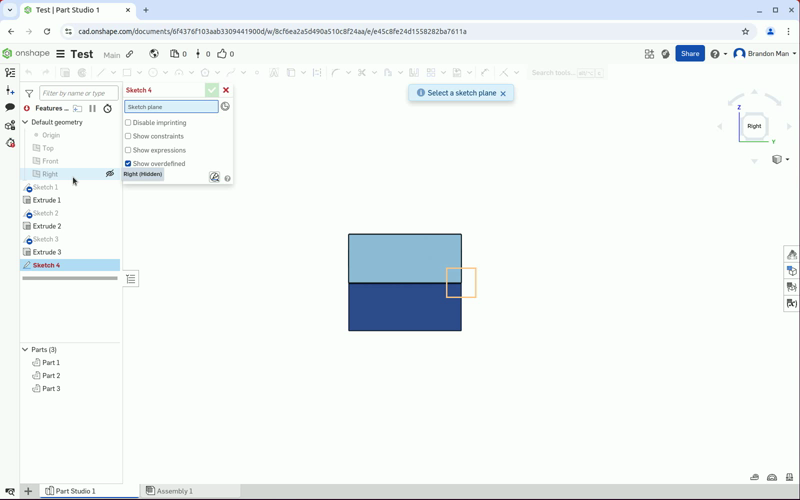
click(73, 176)
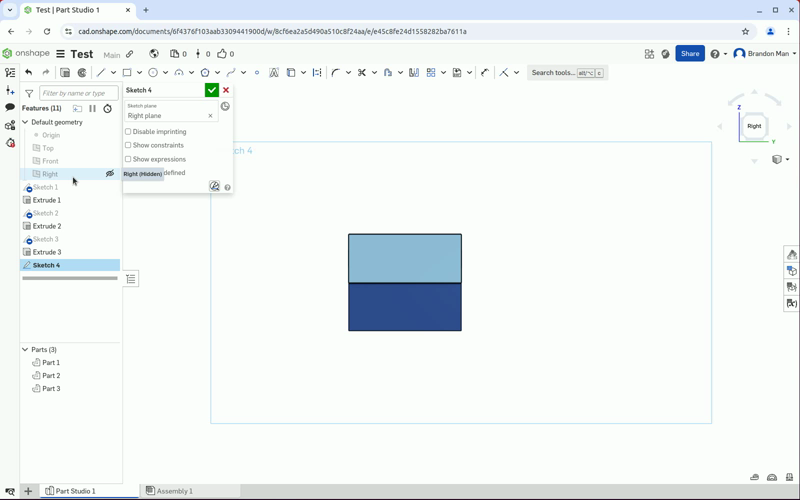
mouse_move(73, 352)
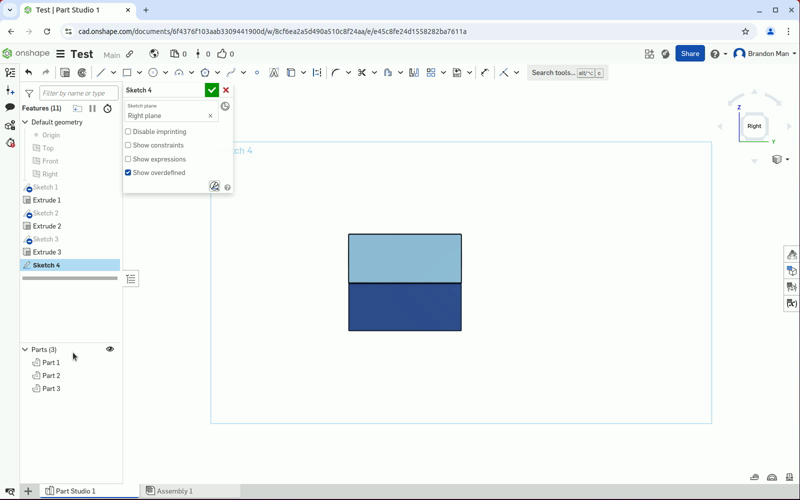
key(y)
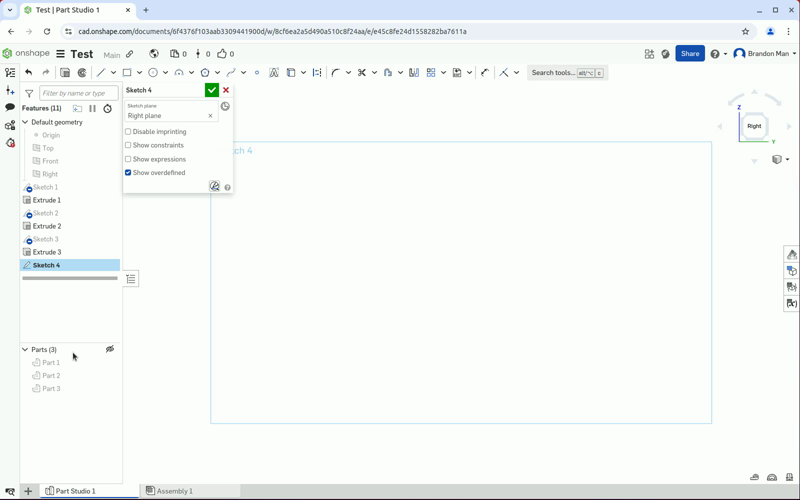
key(c)
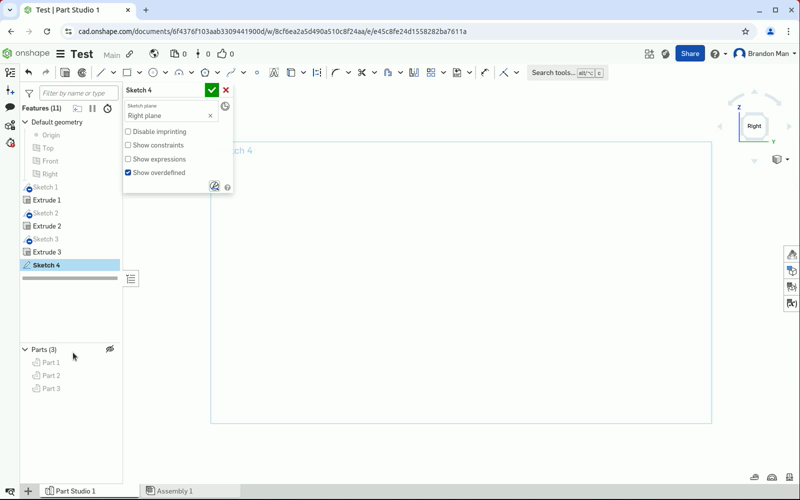
key_down(shift)
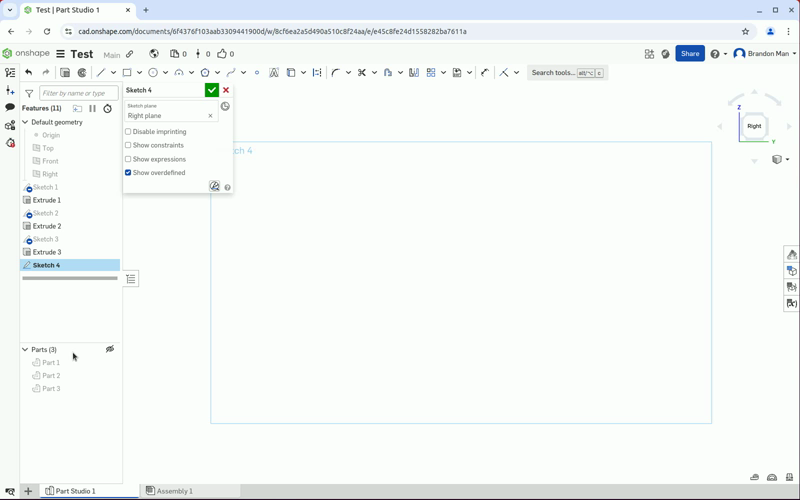
mouse_move(405, 330)
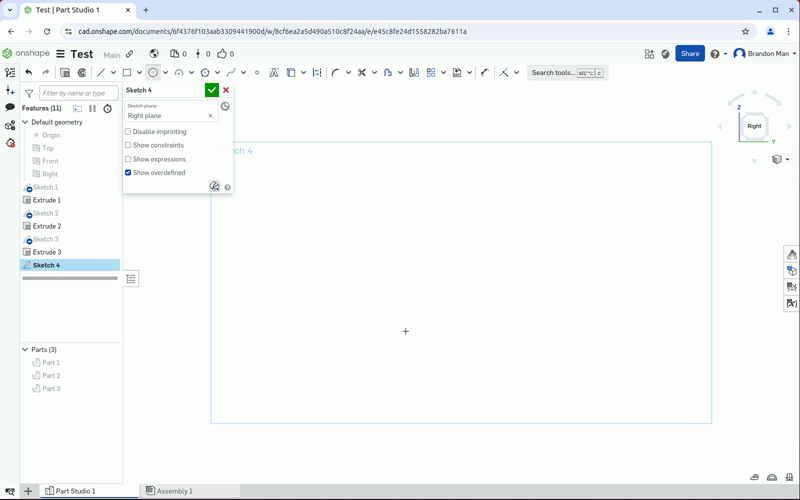
click(405, 330)
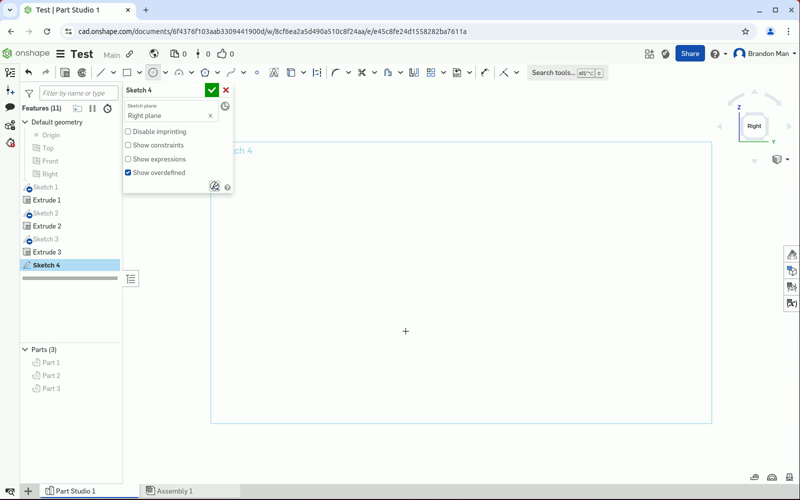
key_up(shift)
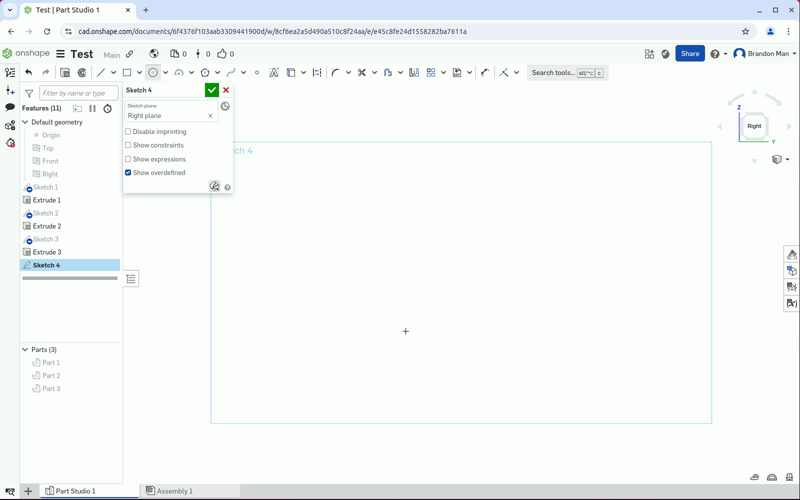
mouse_move(437, 330)
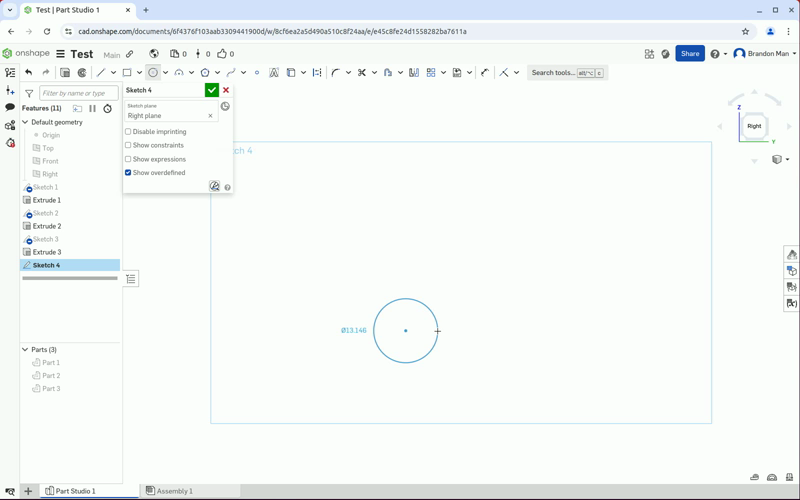
click(437, 330)
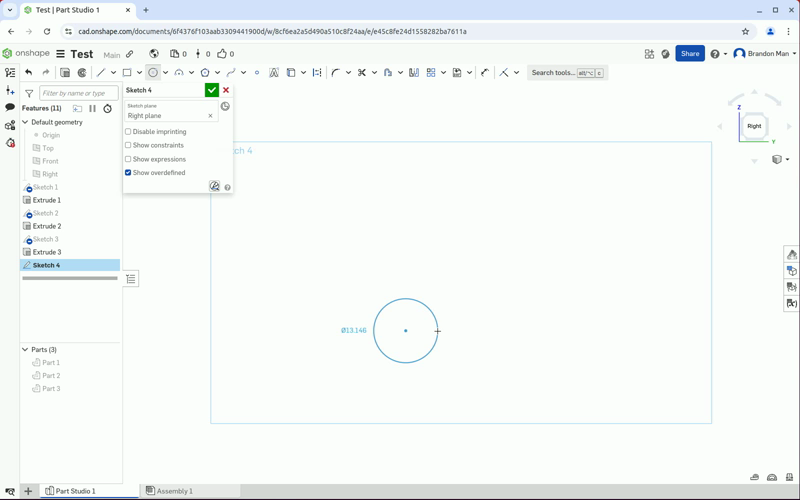
key(esc)
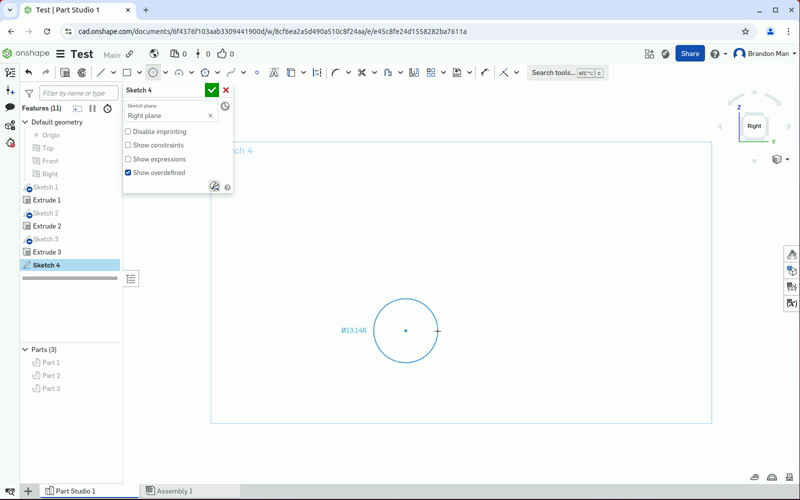
mouse_move(414, 323)
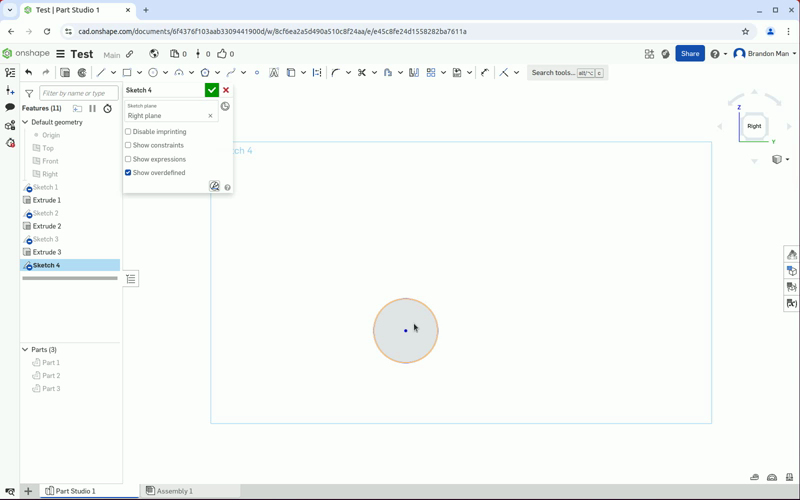
click(414, 323)
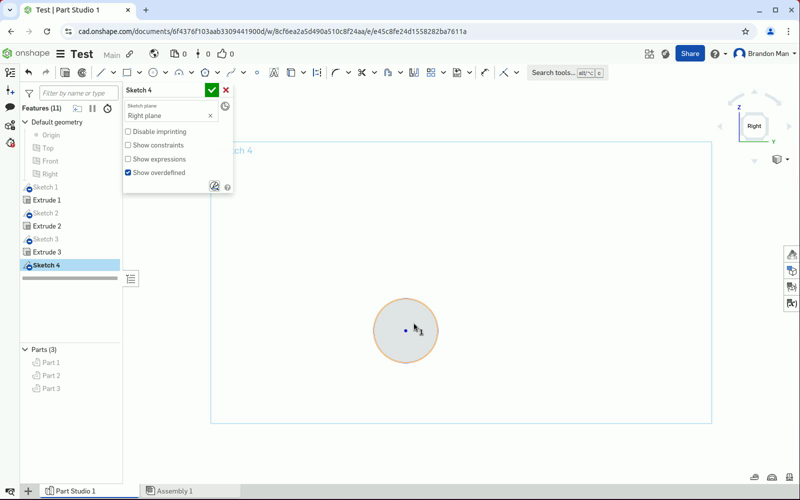
mouse_move(73, 352)
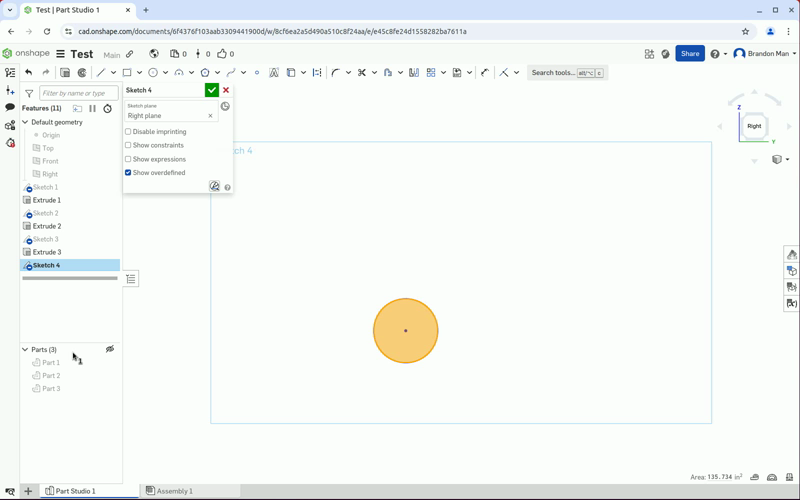
key(shift+y)
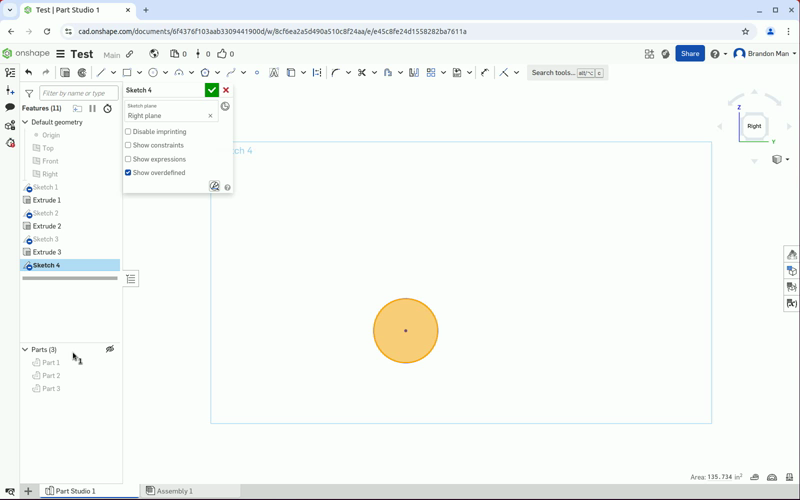
key(shift+e)
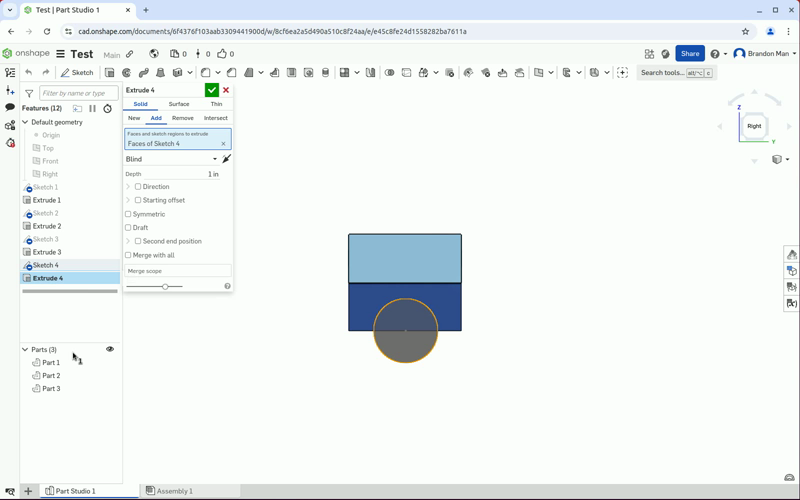
mouse_move(143, 106)
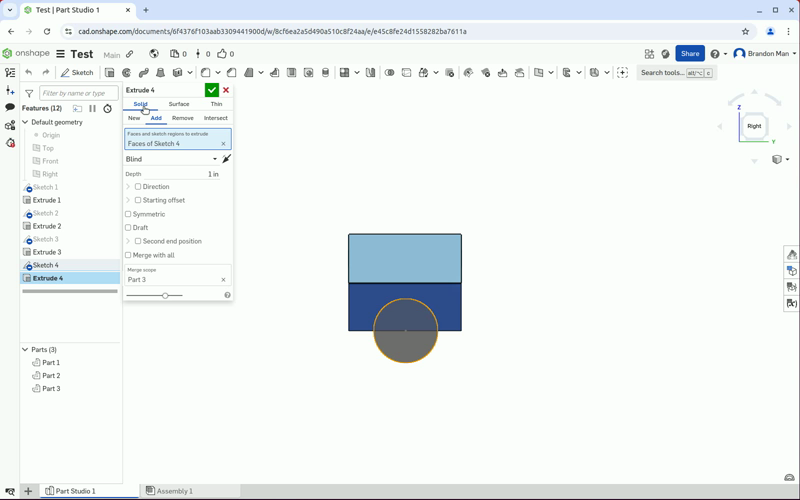
click(143, 106)
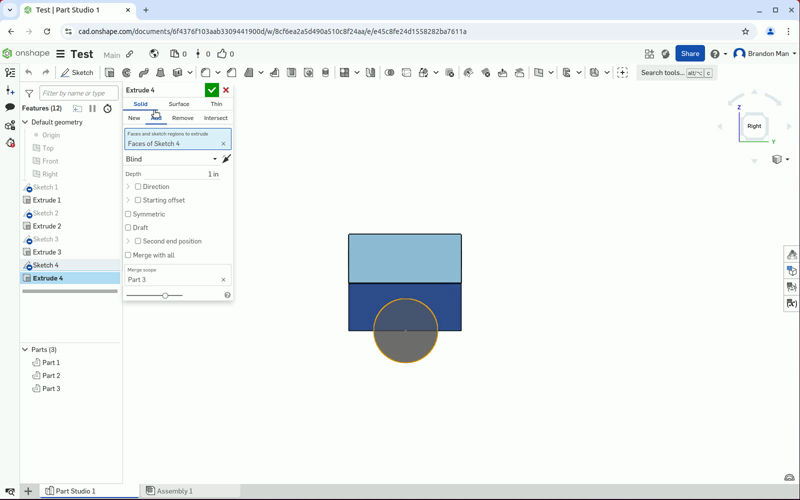
mouse_move(186, 120)
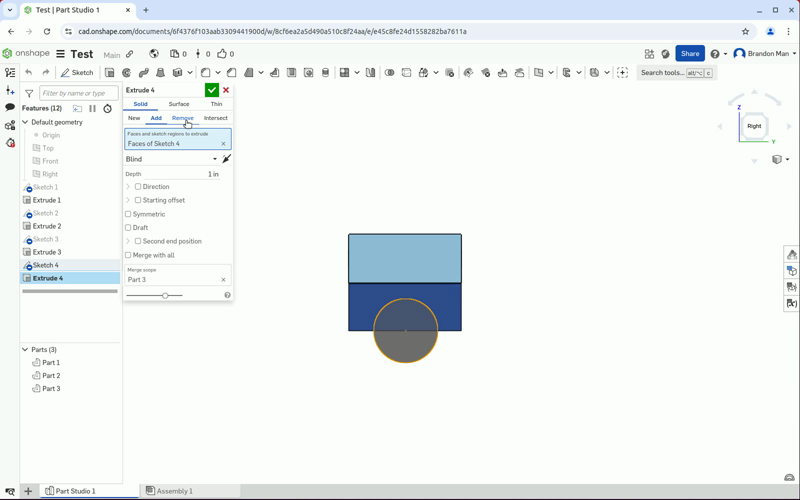
click(186, 120)
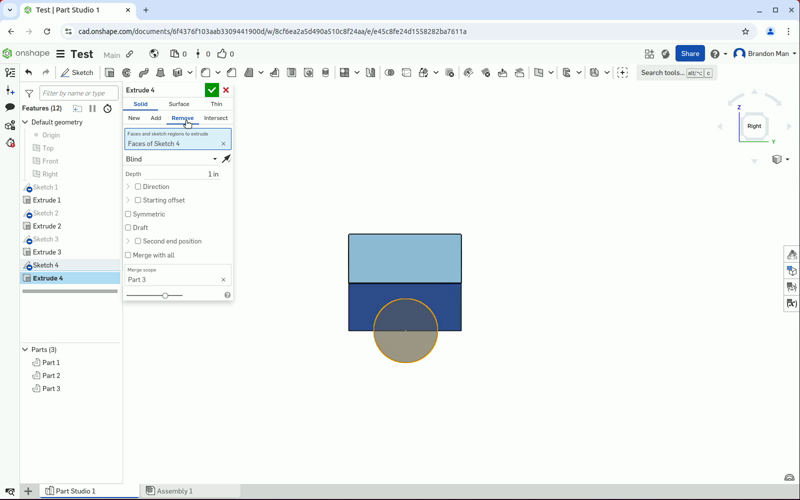
key(tab, 4)
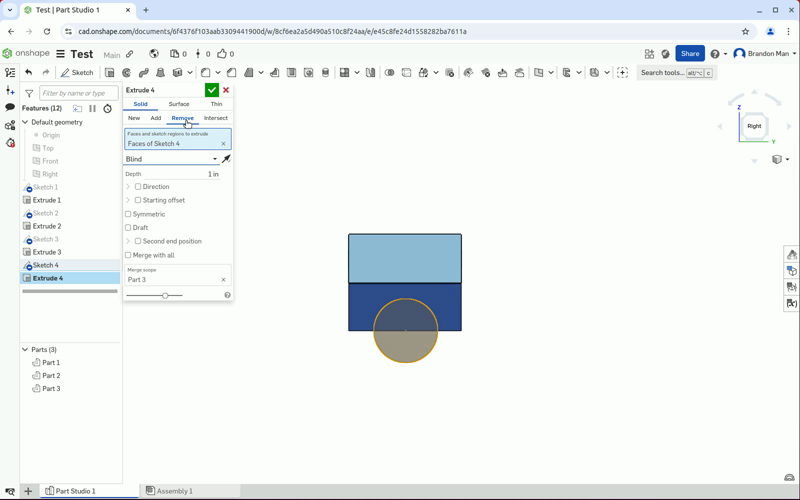
text(-46.216)
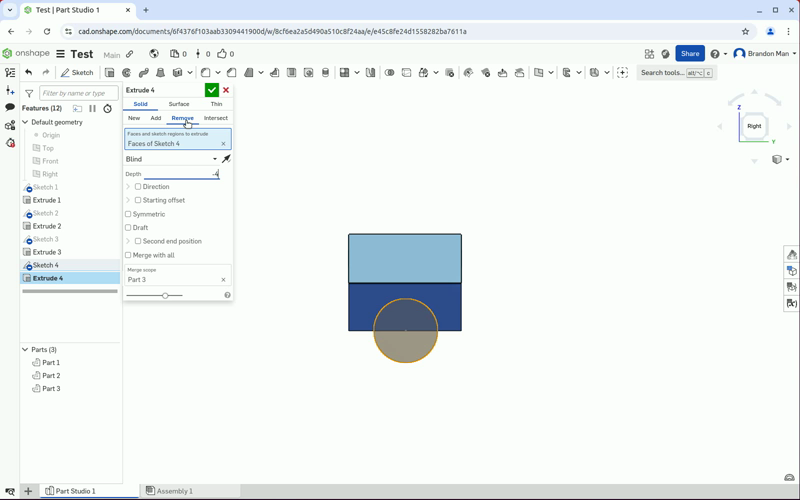
key(tab, 3)
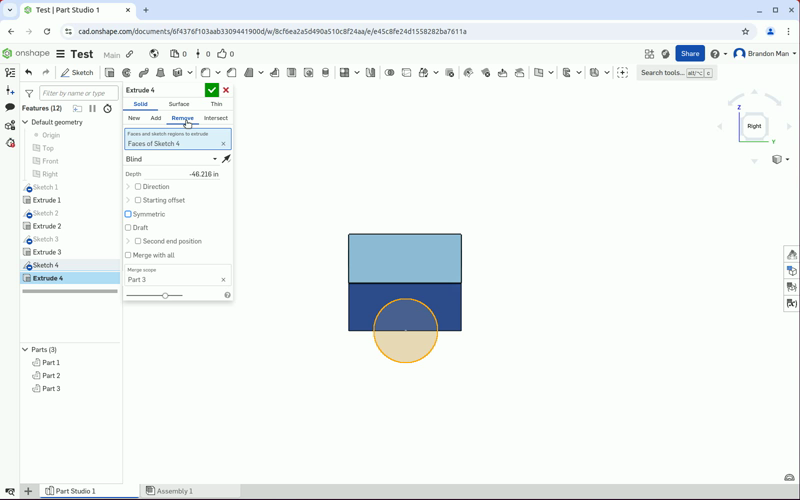
key(space)
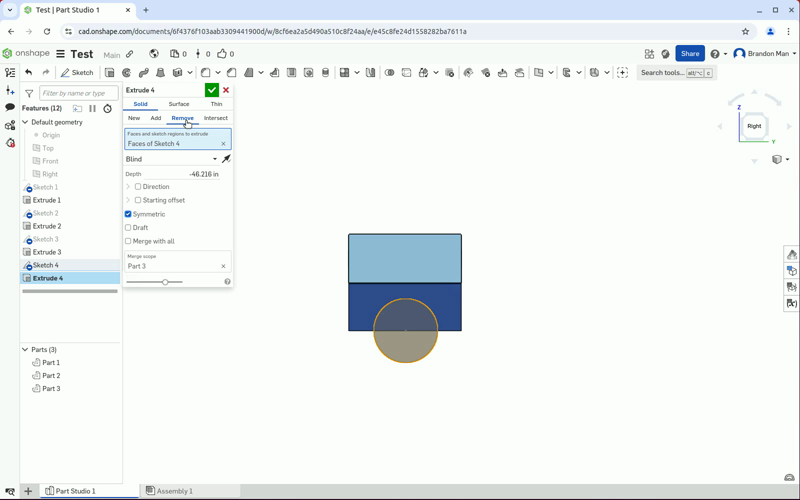
key(tab, 2)
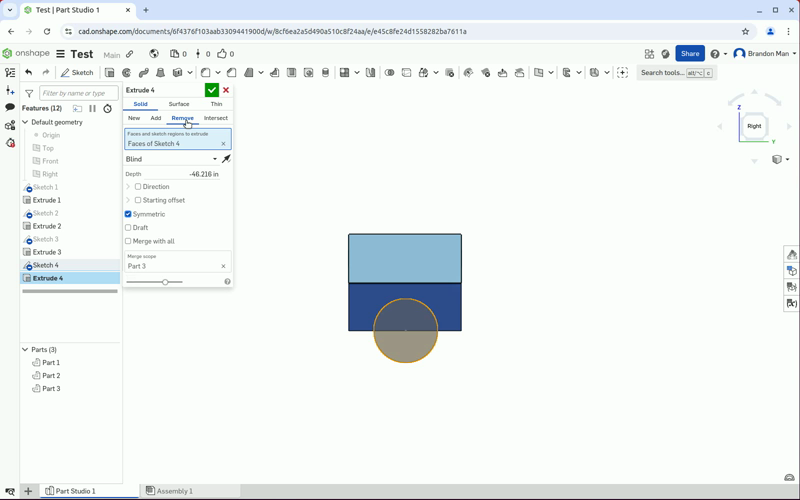
key(space)
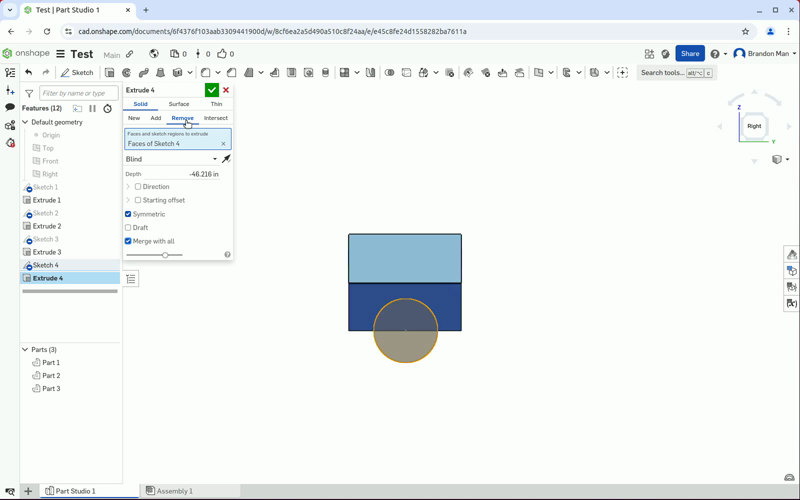
key(enter)
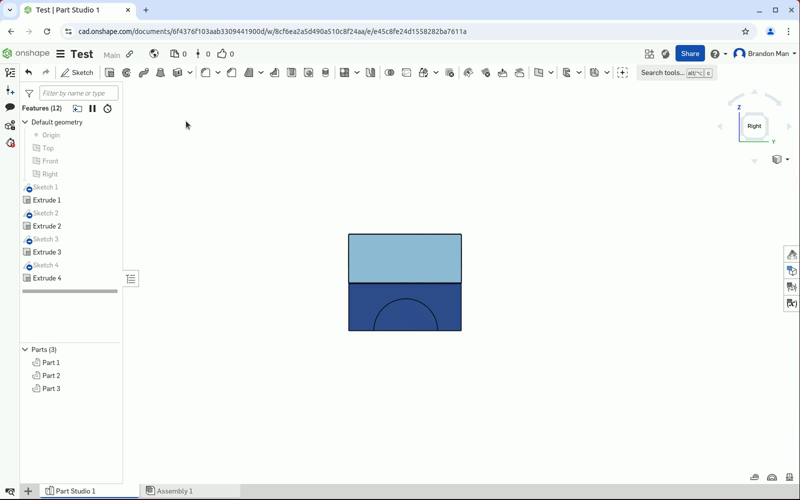
key(shift+h)
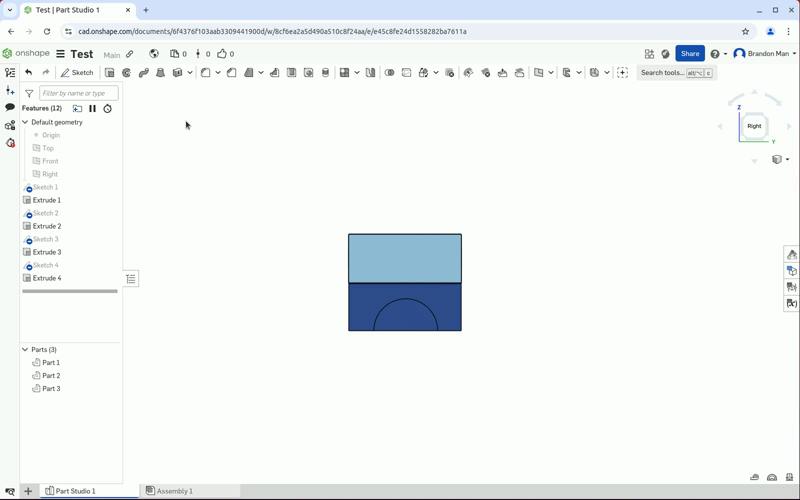
key(shift+h)
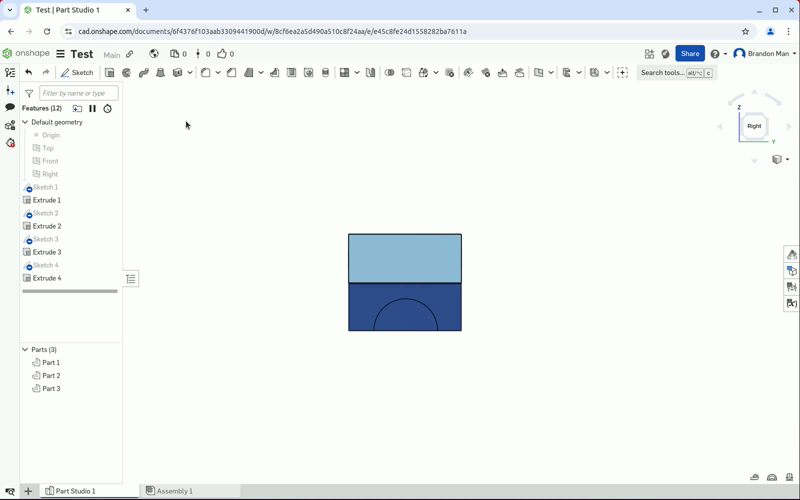
key(shift+7)
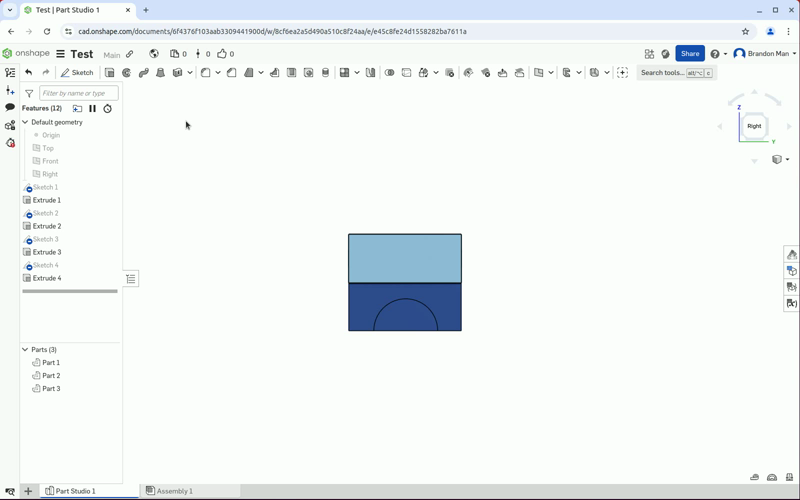
key(right, 2)
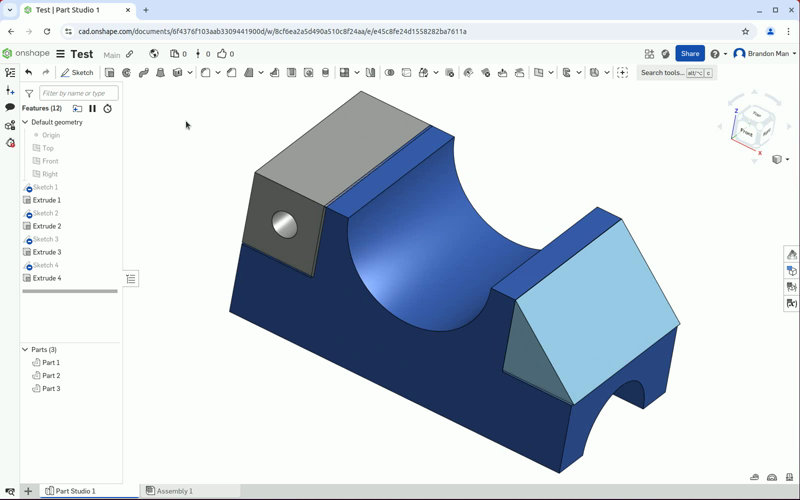
key(down, 2)
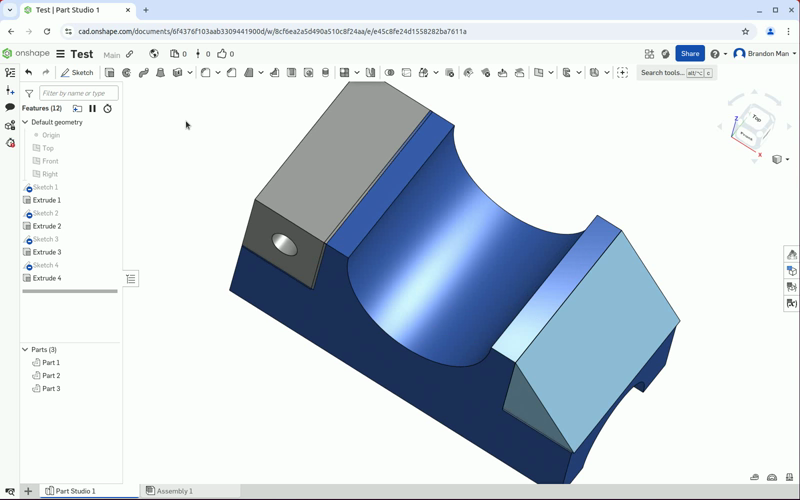
key(up, 2)
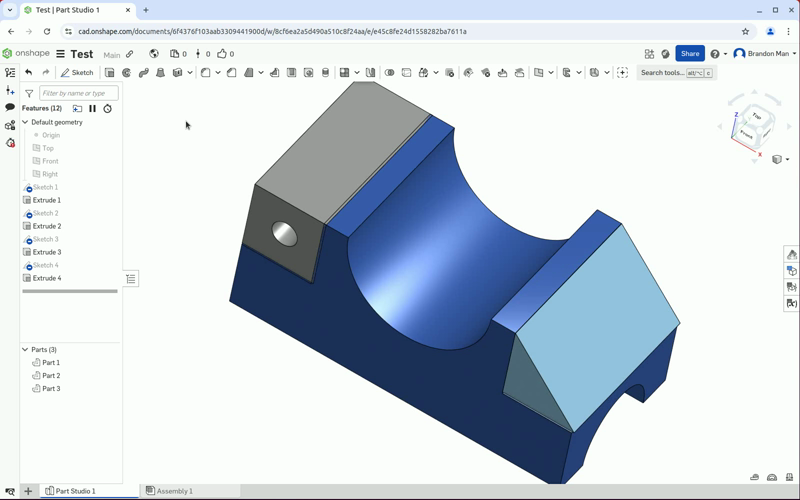
key(left, 2)
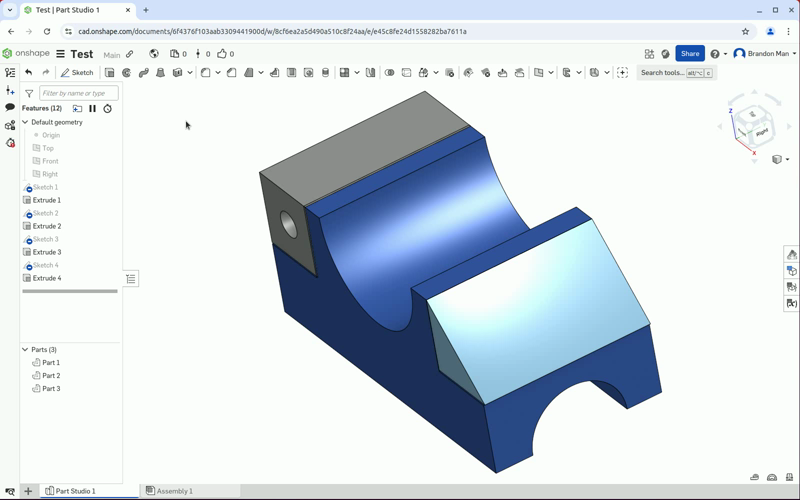
mouse_move(73, 189)
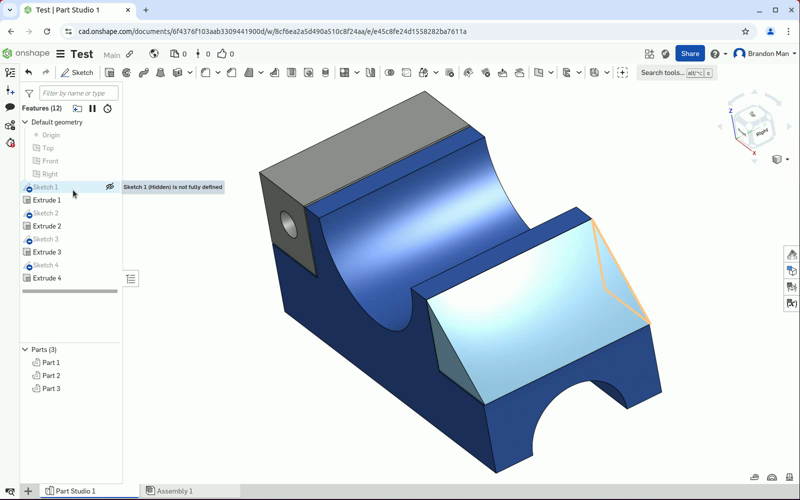
click(73, 189)